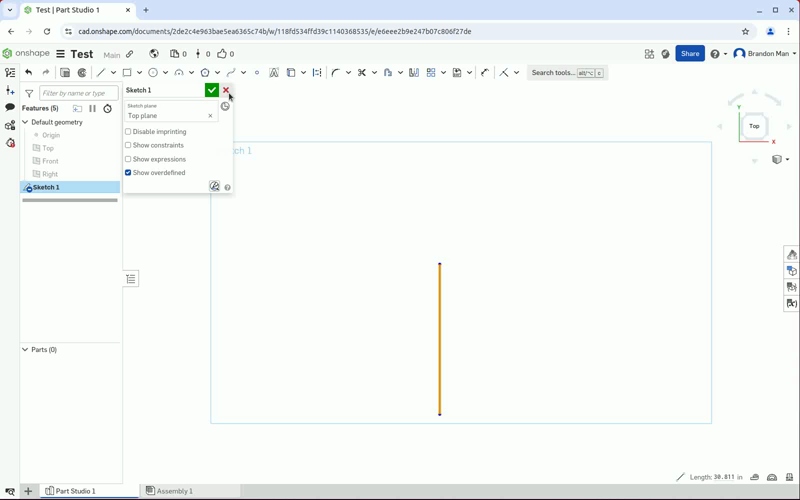
key(shift+h)
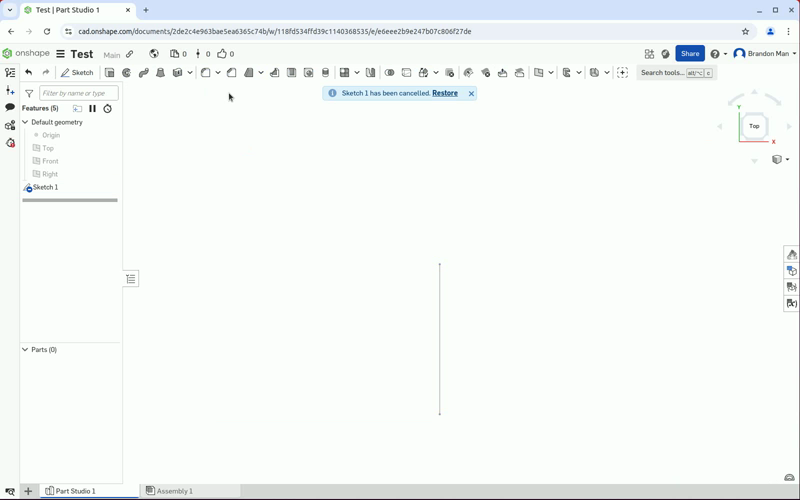
key(shift+s)
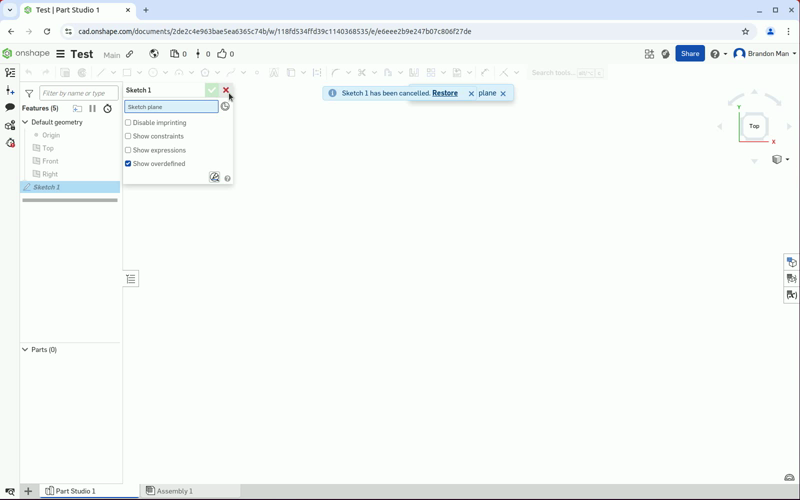
mouse_move(73, 150)
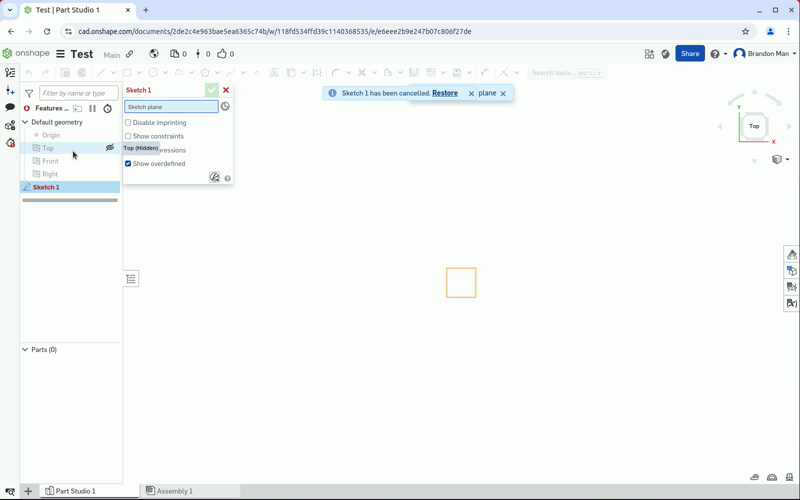
click(73, 150)
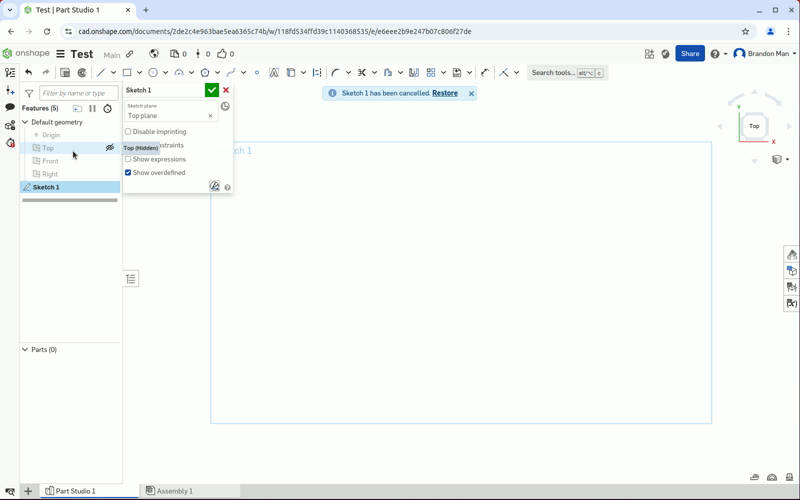
mouse_move(73, 352)
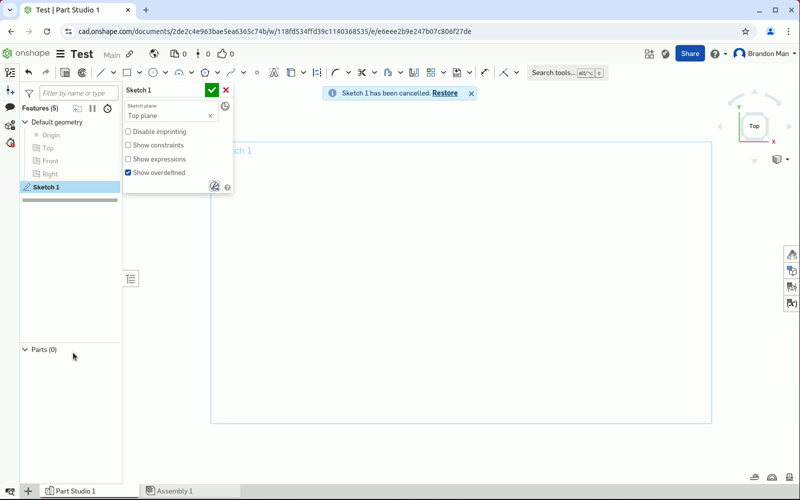
key(y)
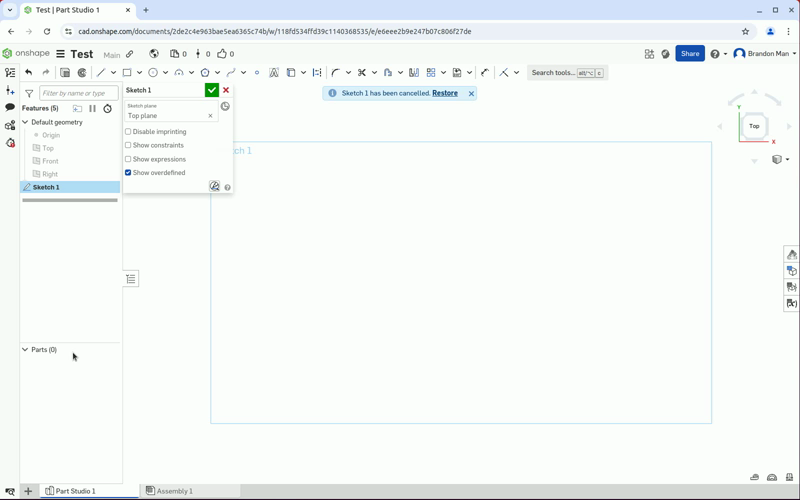
key(a)
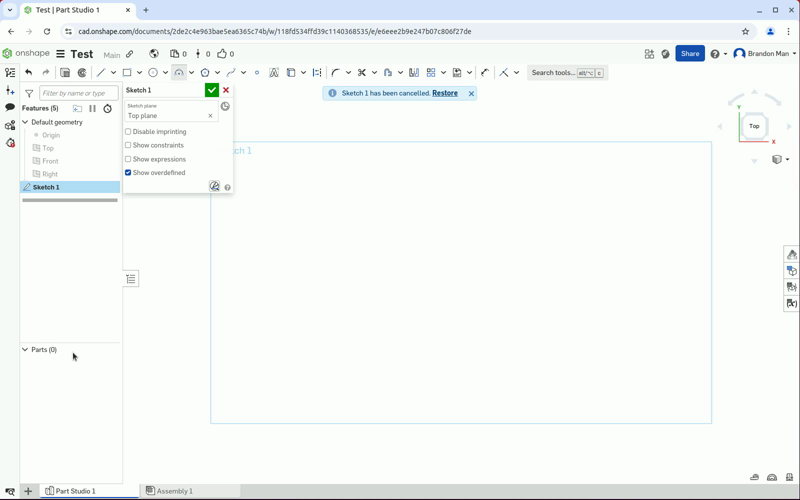
key_down(shift)
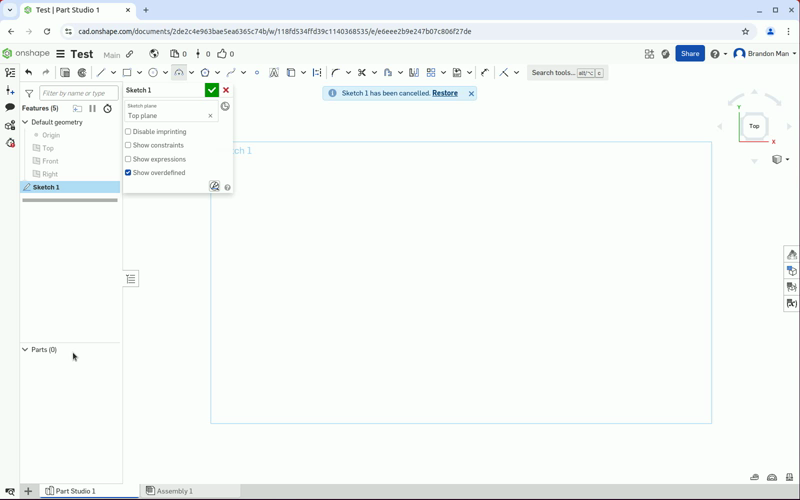
mouse_move(361, 250)
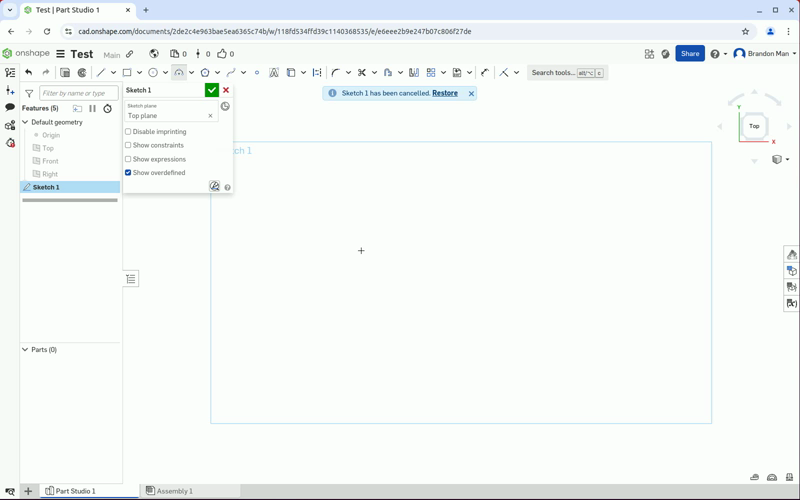
click(361, 250)
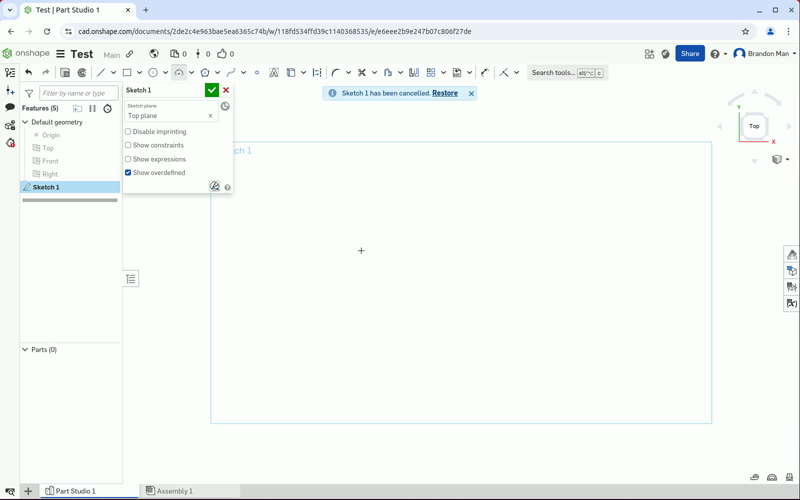
key_up(shift)
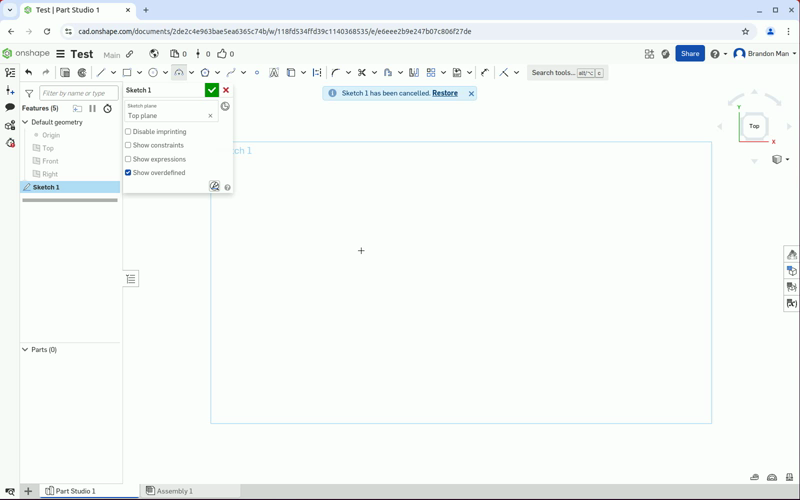
key_down(shift)
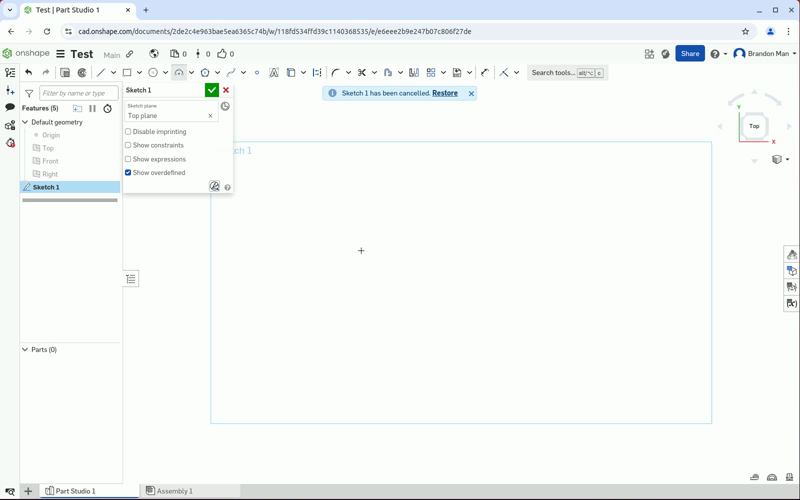
mouse_move(460, 385)
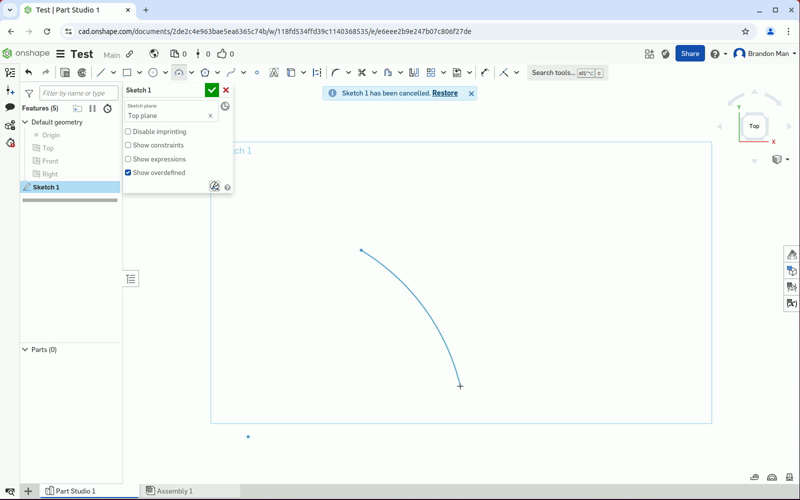
click(460, 385)
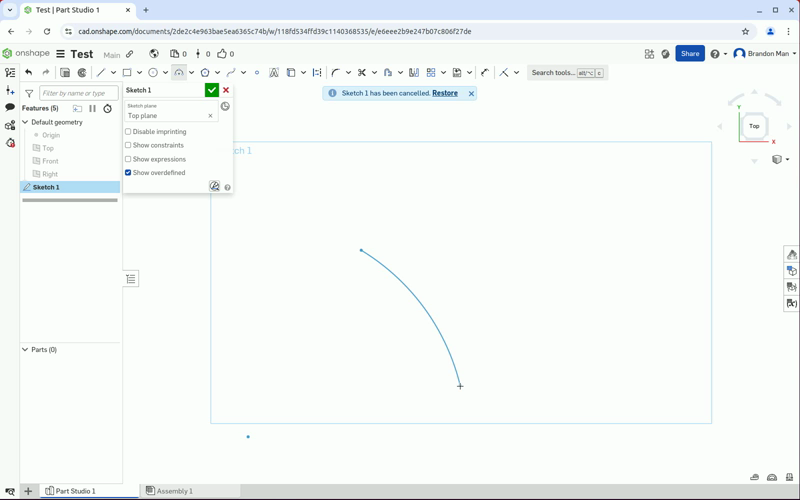
mouse_move(368, 348)
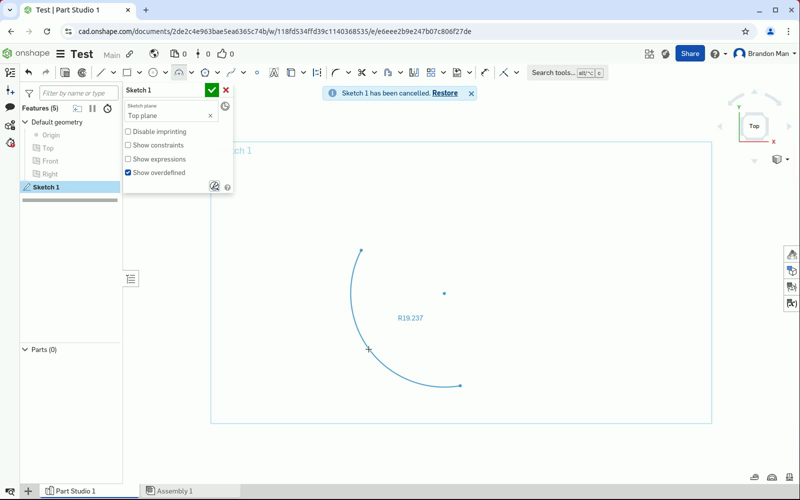
click(368, 348)
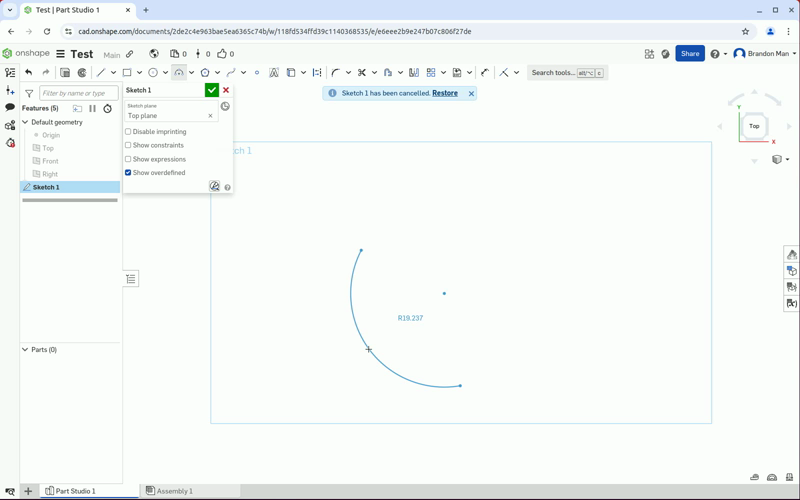
key_up(shift)
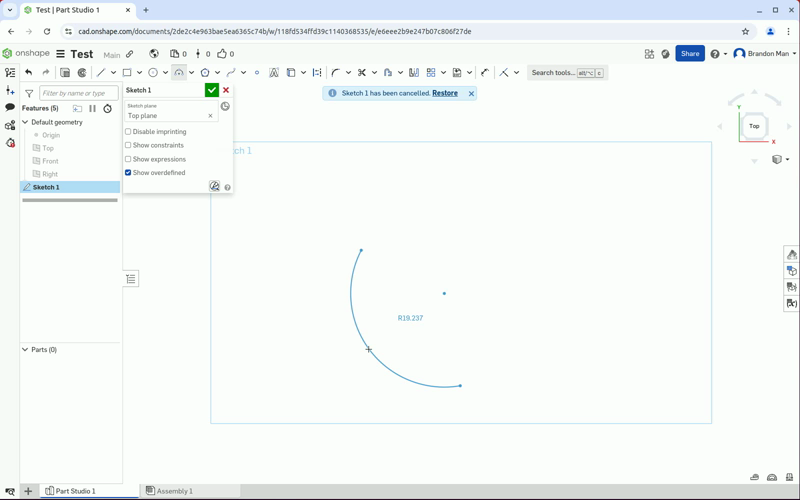
mouse_move(460, 385)
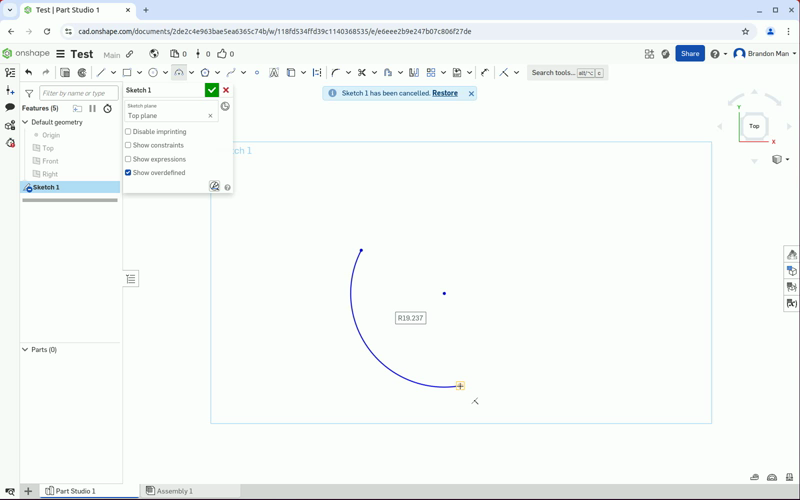
click(460, 385)
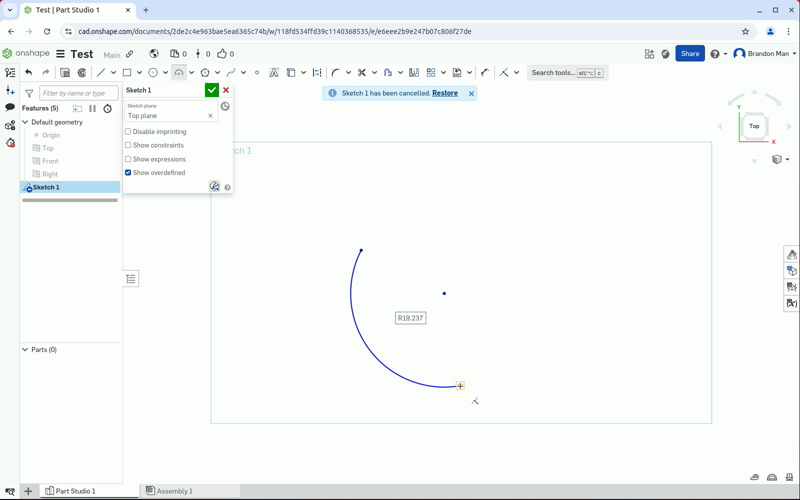
key_down(shift)
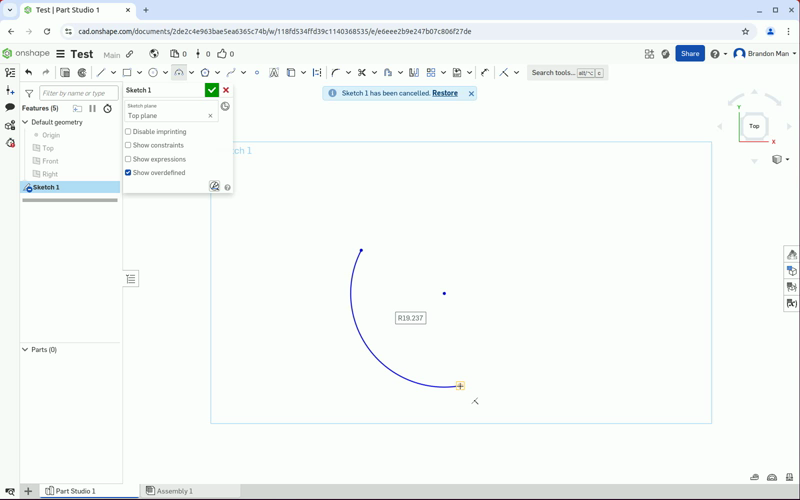
mouse_move(411, 291)
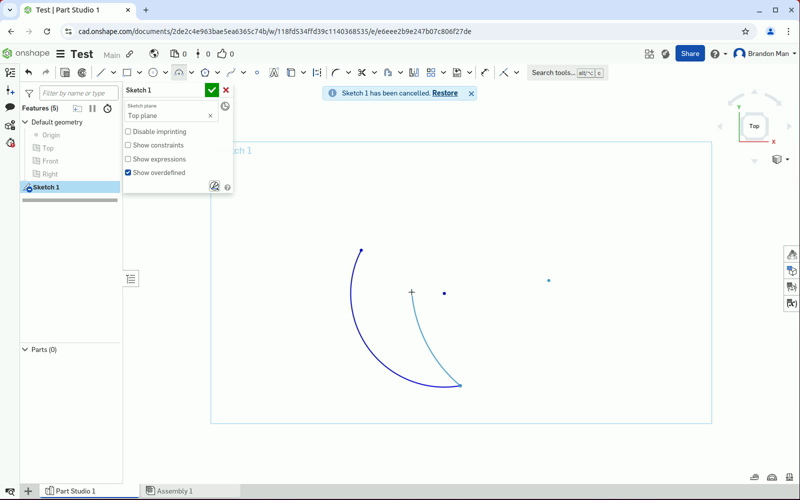
click(411, 291)
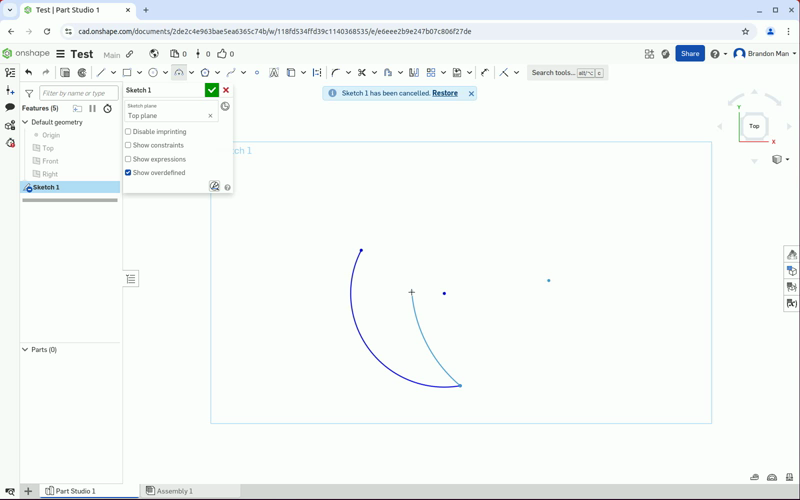
mouse_move(424, 344)
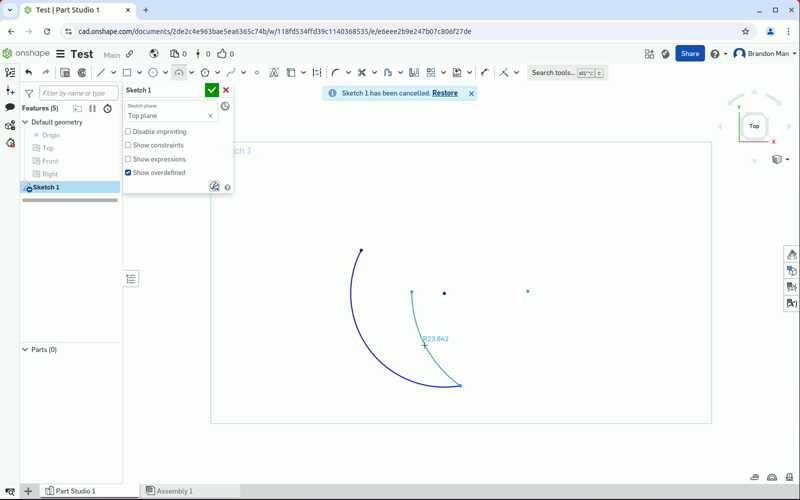
click(424, 344)
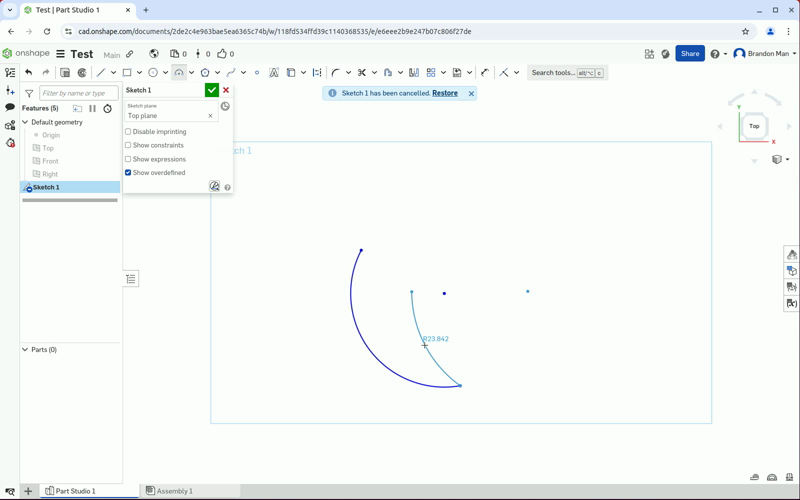
key_up(shift)
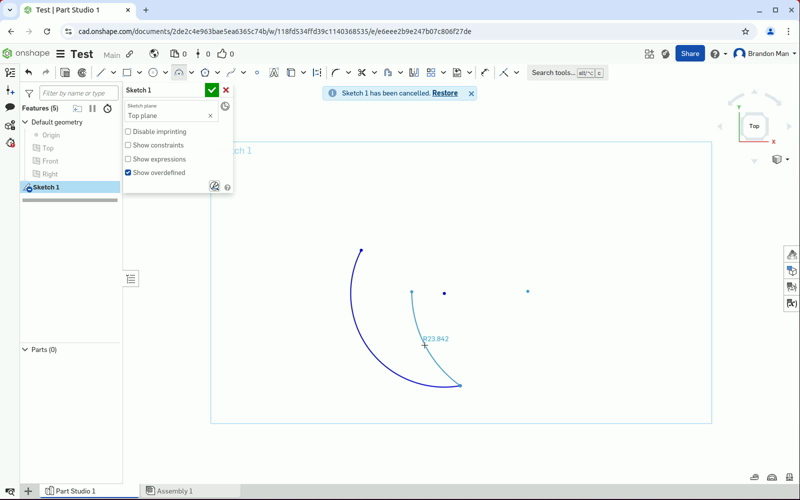
key(esc)
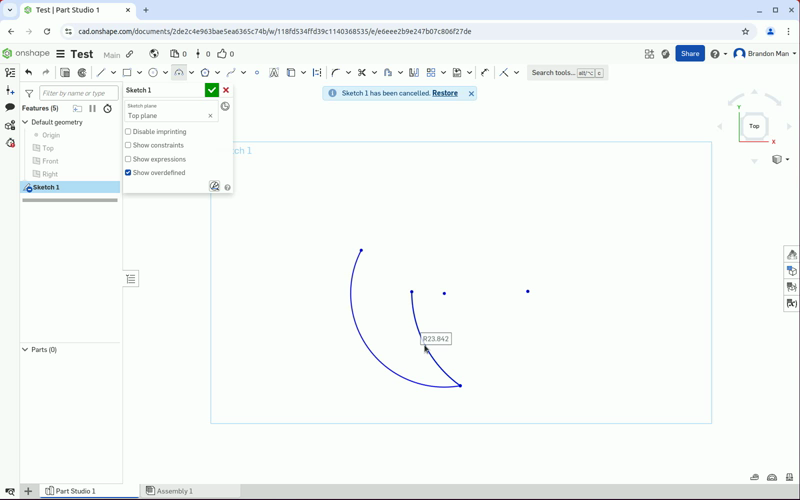
key(l)
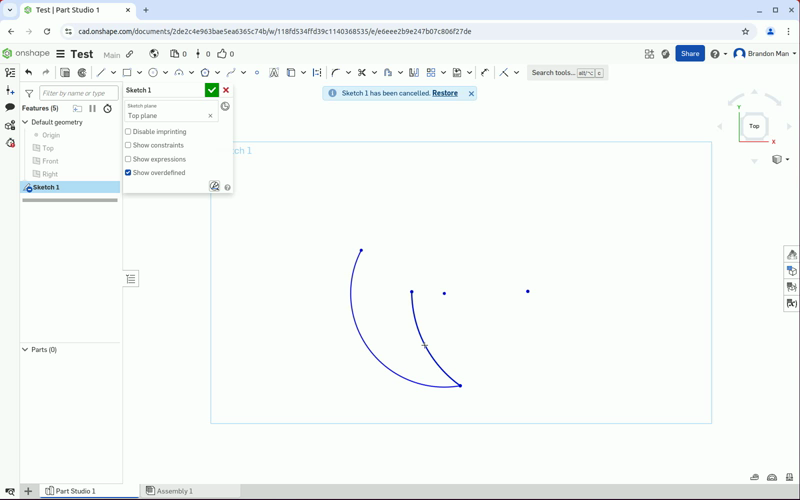
mouse_move(411, 291)
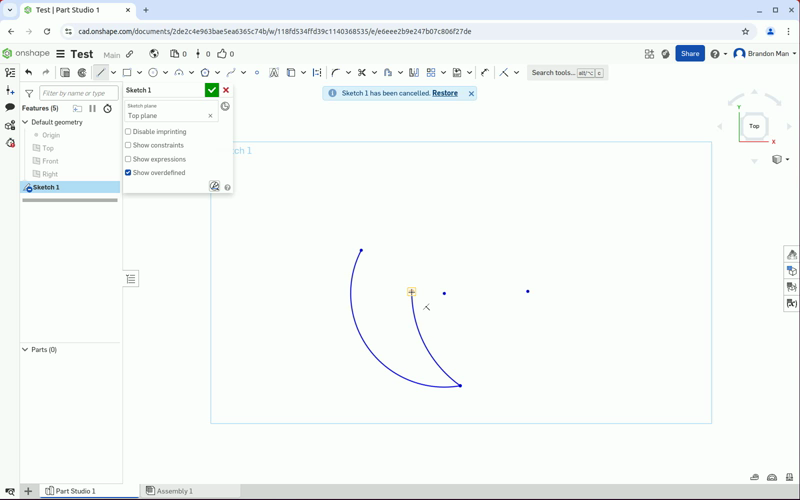
click(411, 291)
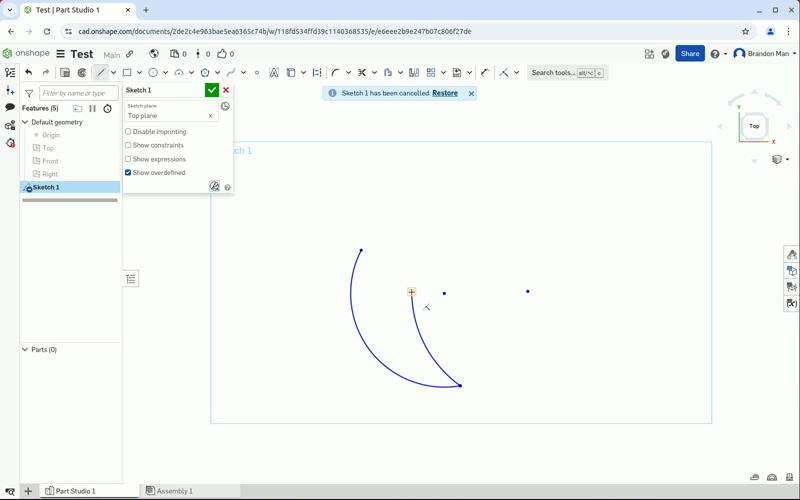
key_down(shift)
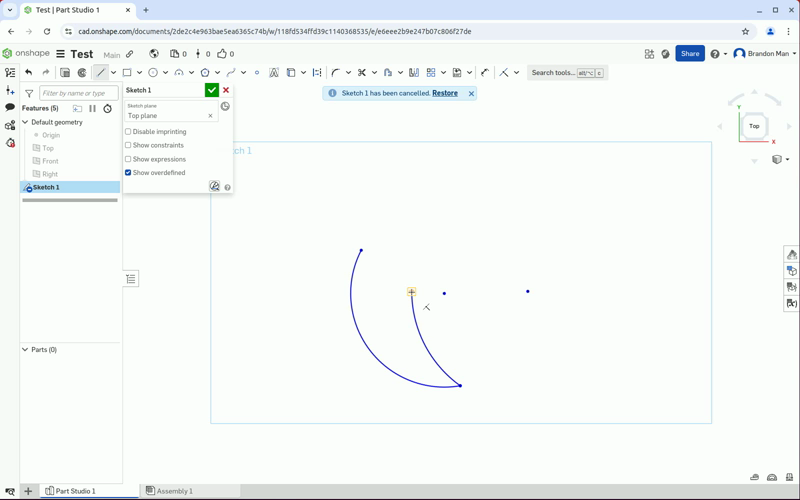
mouse_move(441, 291)
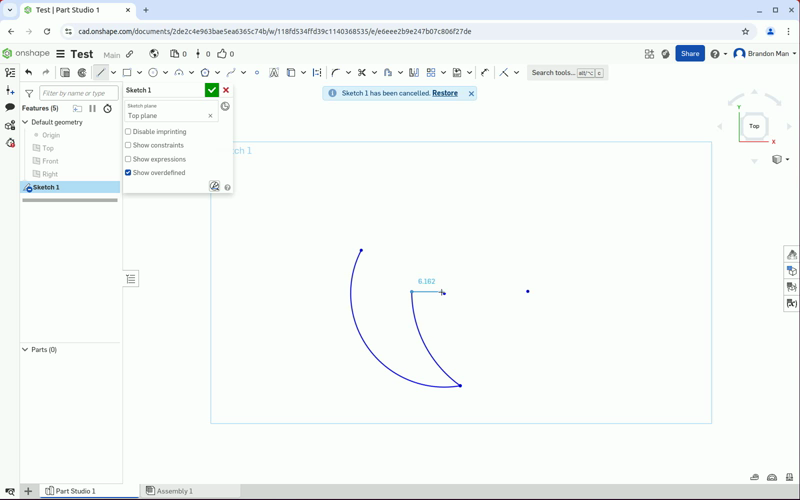
mouse_move(430, 291)
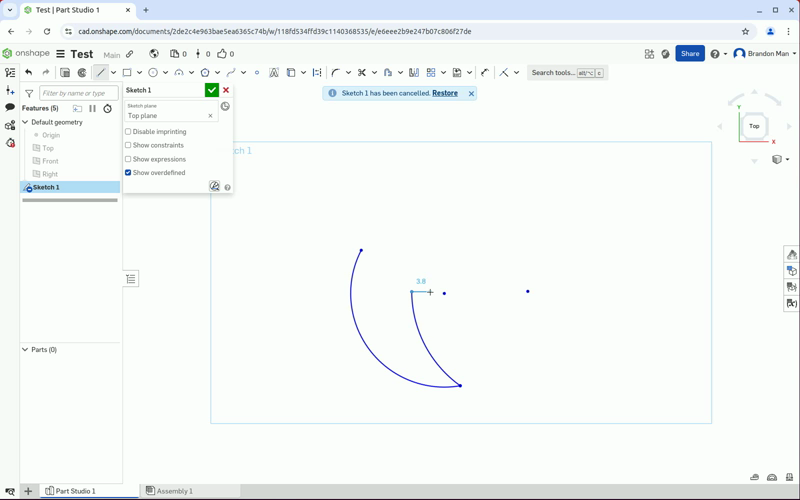
click(430, 291)
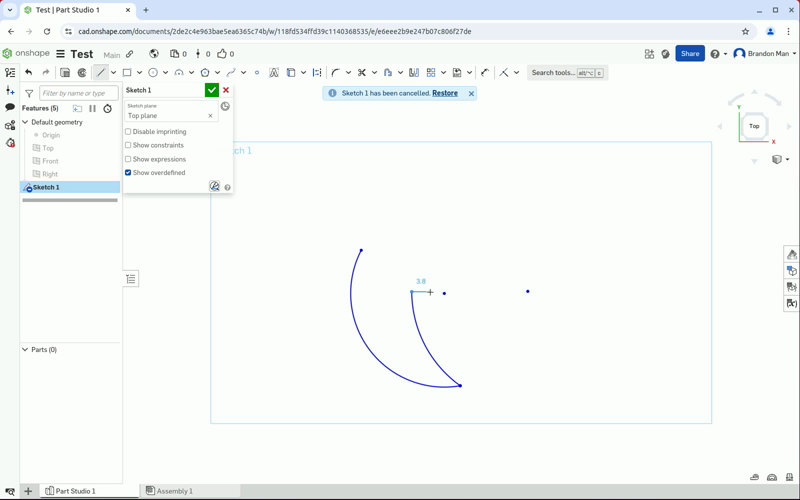
key_up(shift)
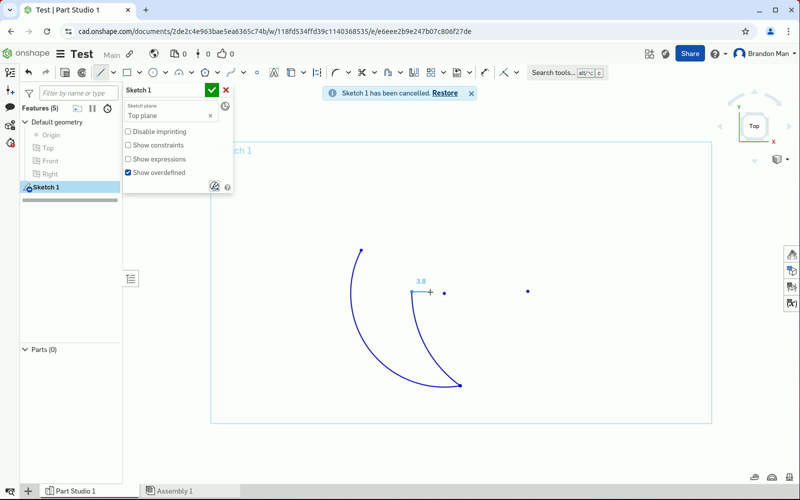
key(esc)
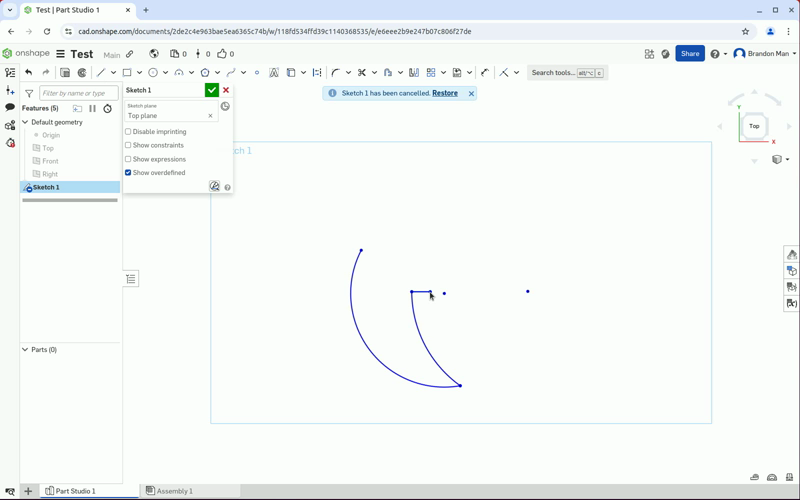
key(a)
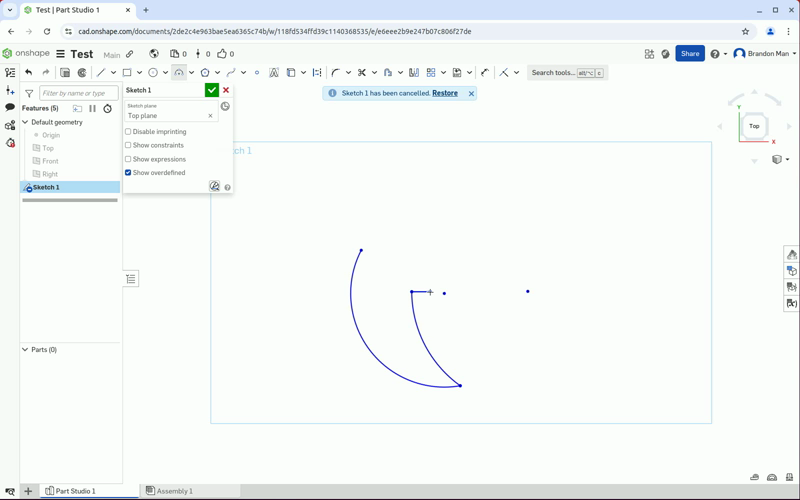
mouse_move(430, 291)
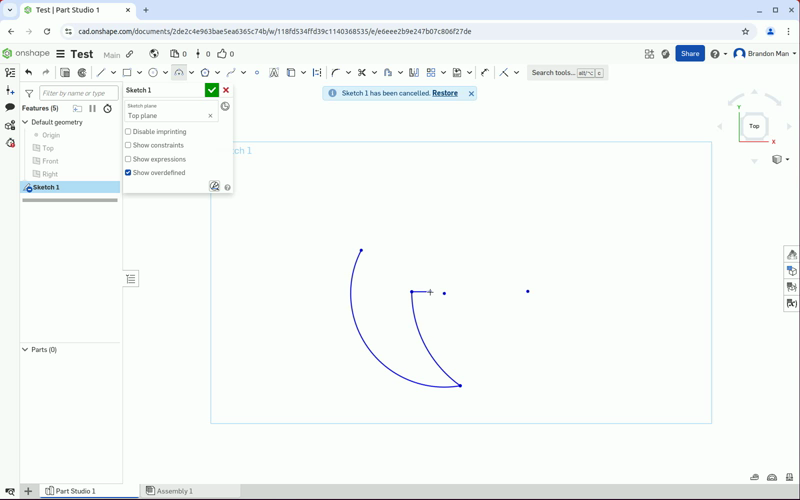
click(430, 291)
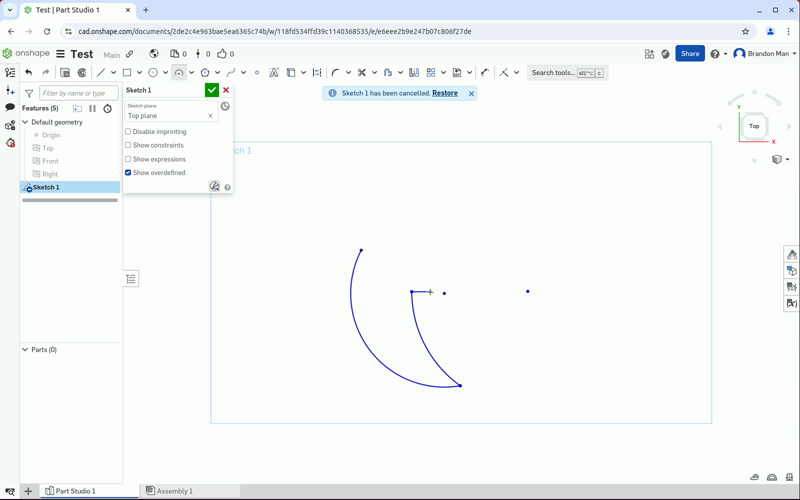
key_down(shift)
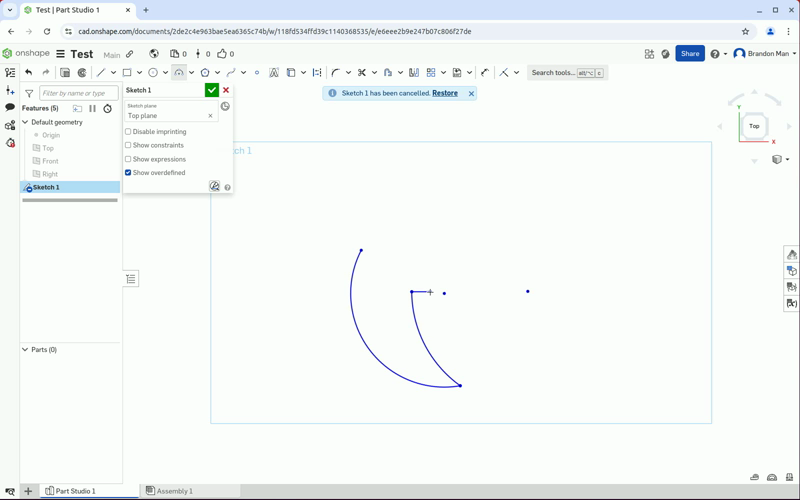
mouse_move(436, 264)
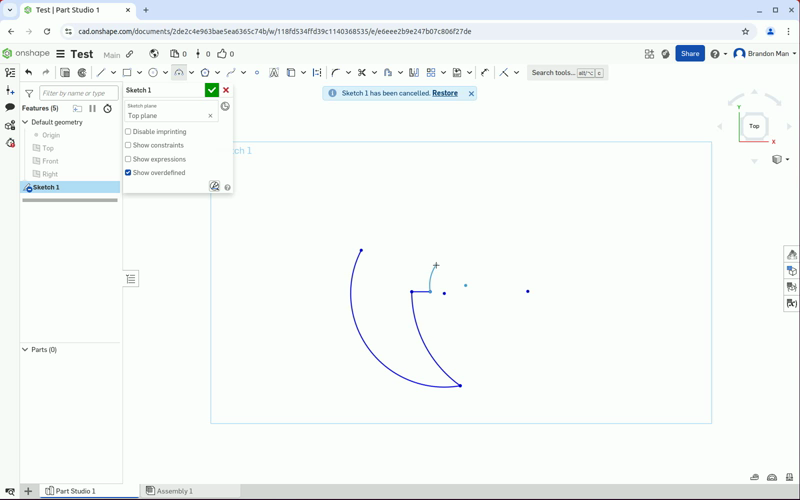
click(436, 264)
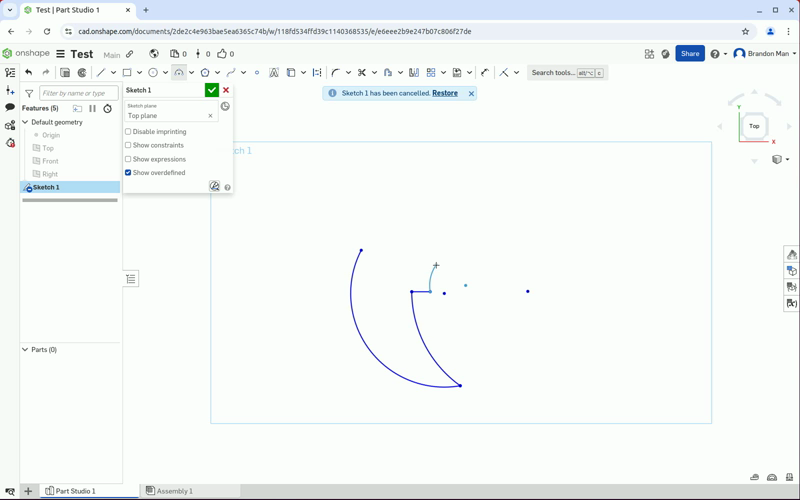
mouse_move(429, 277)
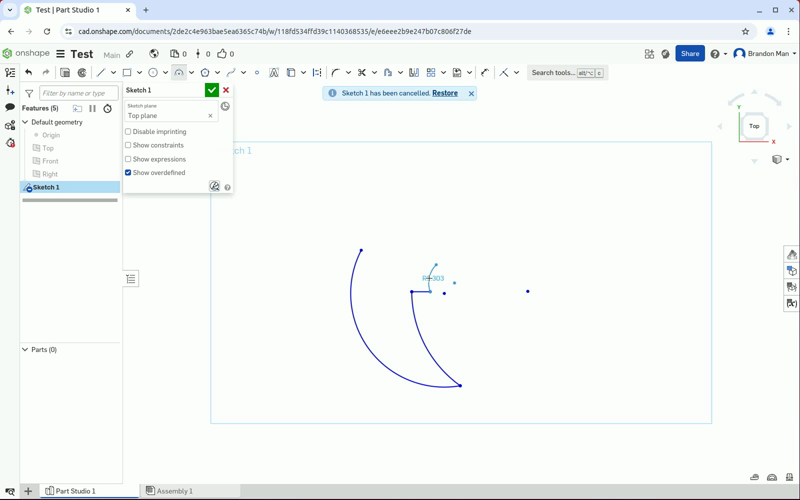
click(429, 277)
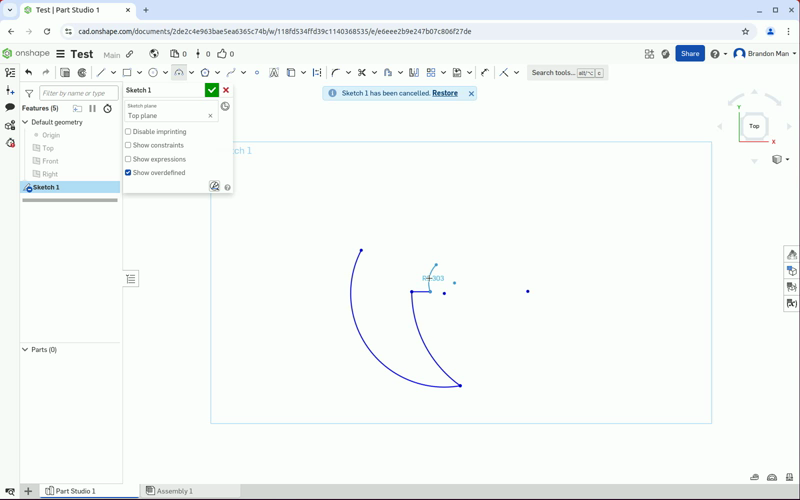
key_up(shift)
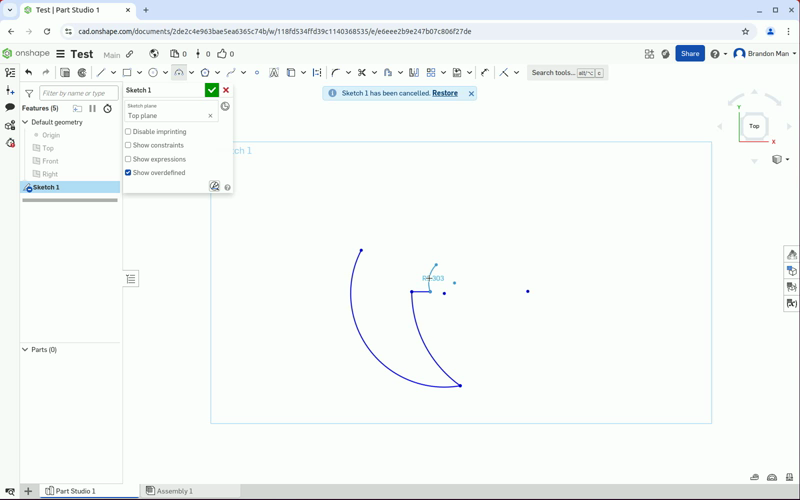
key(esc)
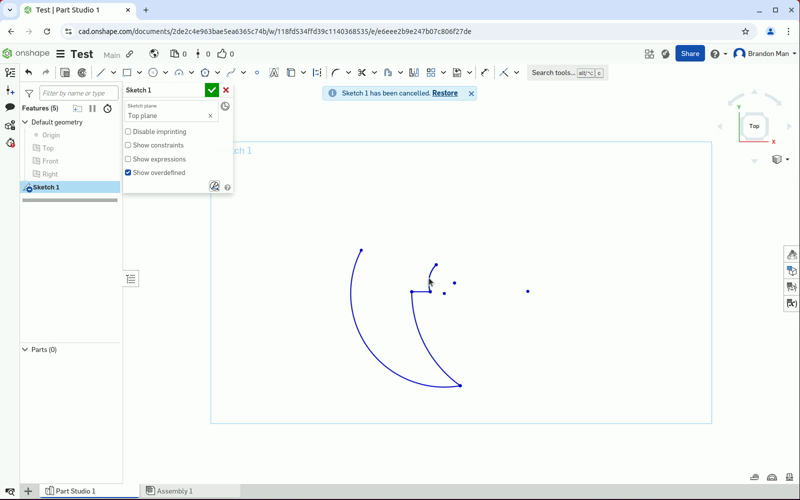
key(l)
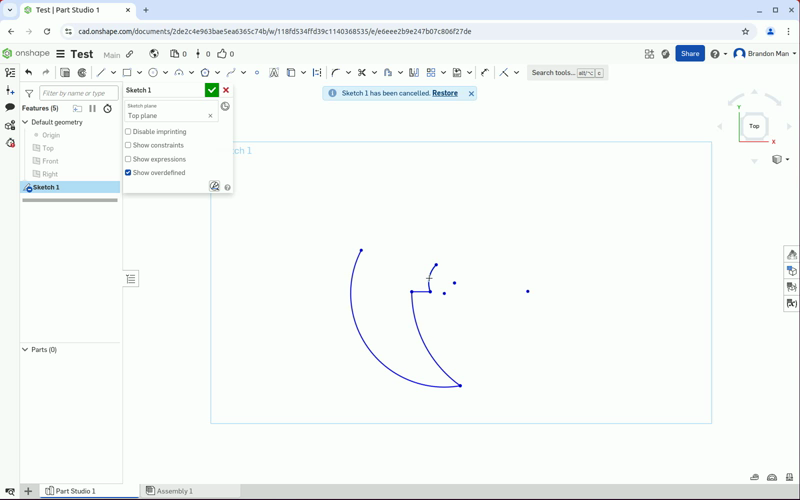
mouse_move(436, 264)
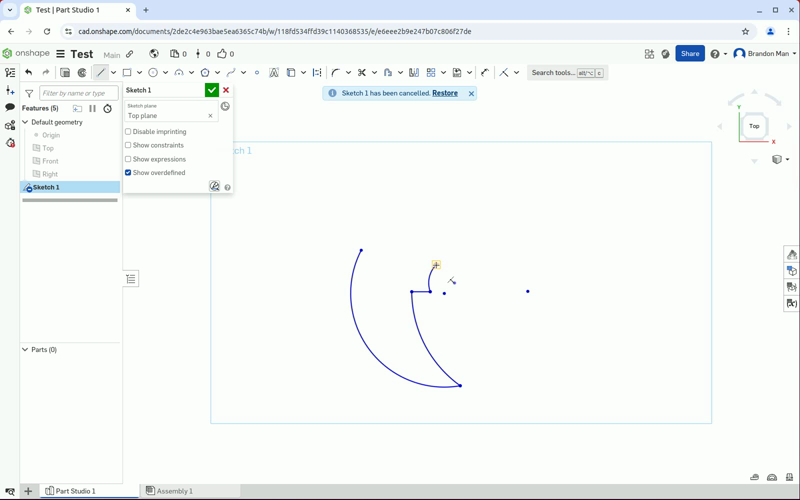
click(436, 264)
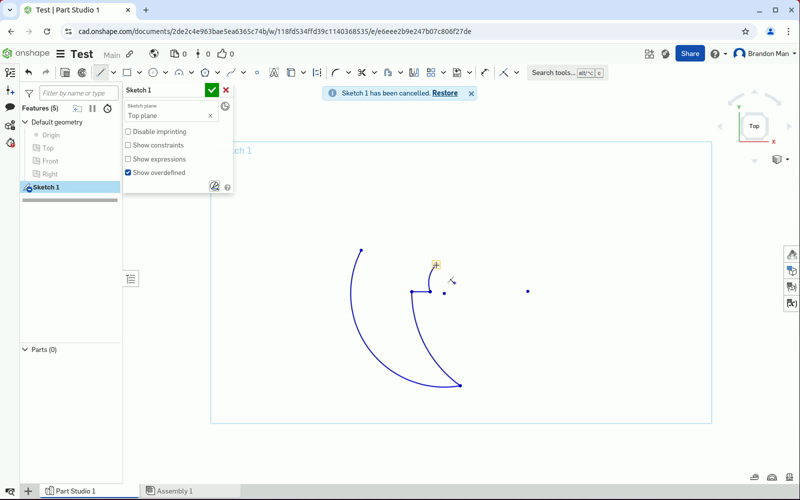
key_down(shift)
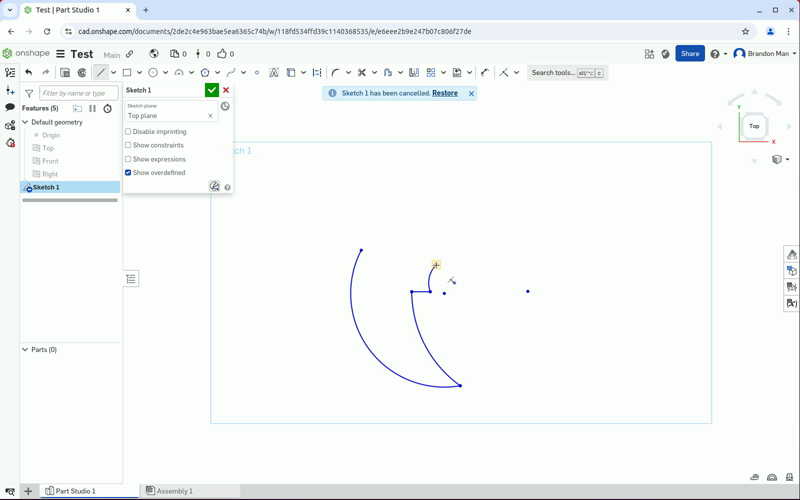
mouse_move(466, 264)
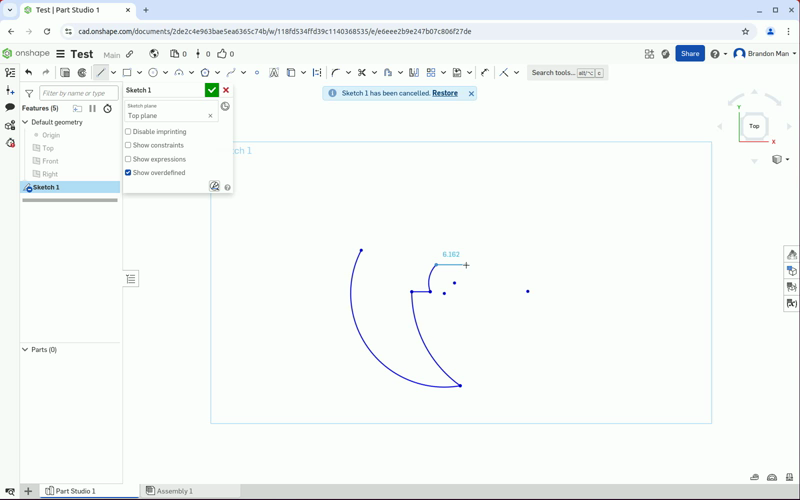
mouse_move(400, 264)
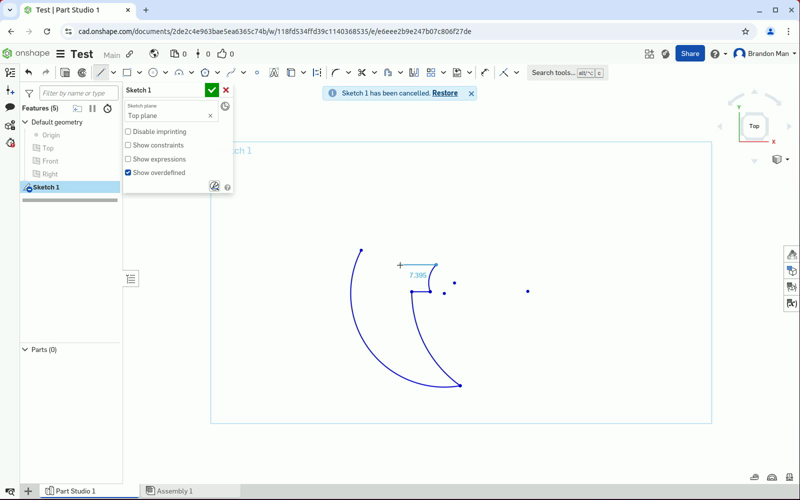
click(400, 264)
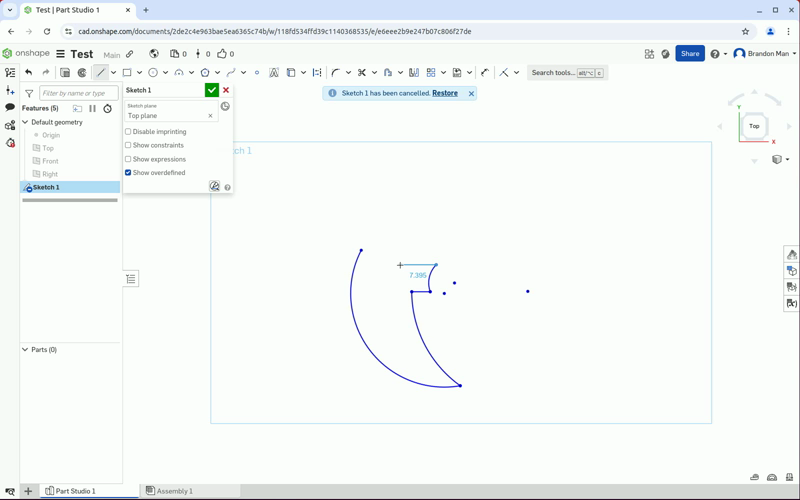
key_up(shift)
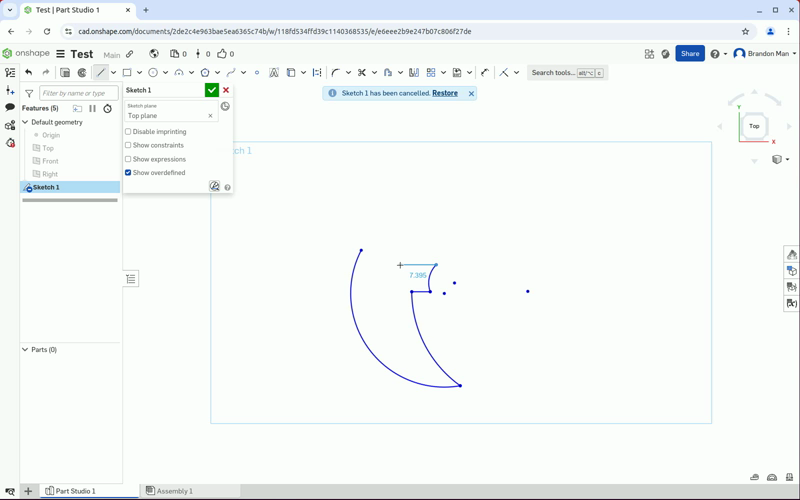
key(esc)
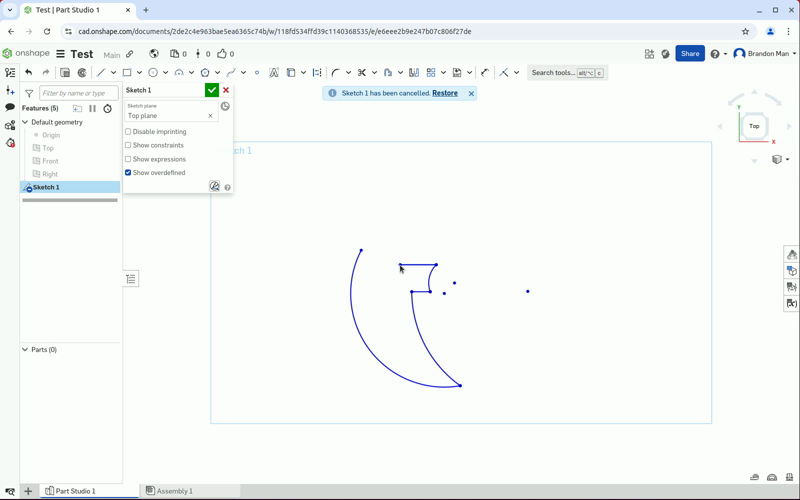
key(a)
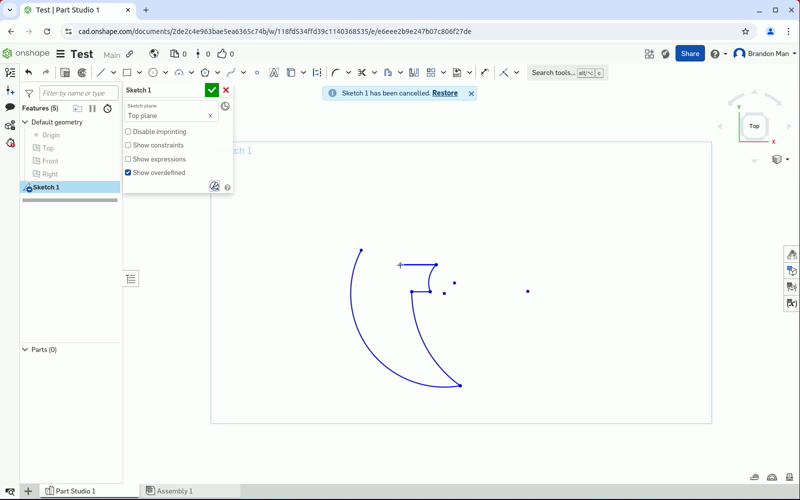
mouse_move(400, 264)
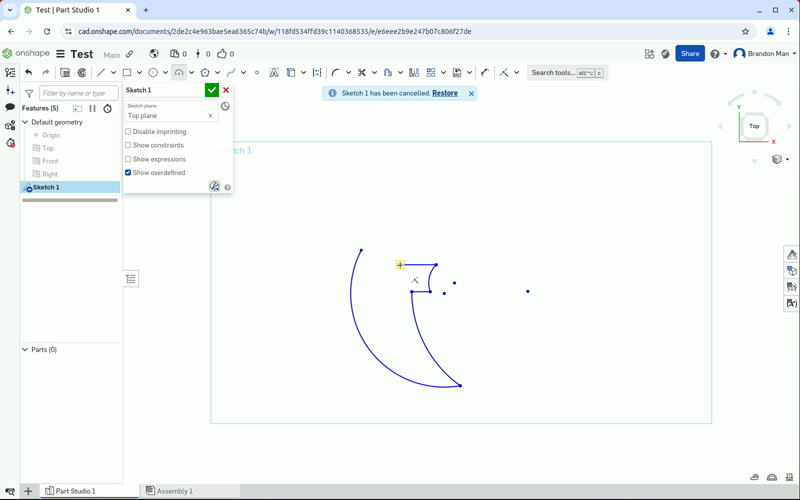
click(400, 264)
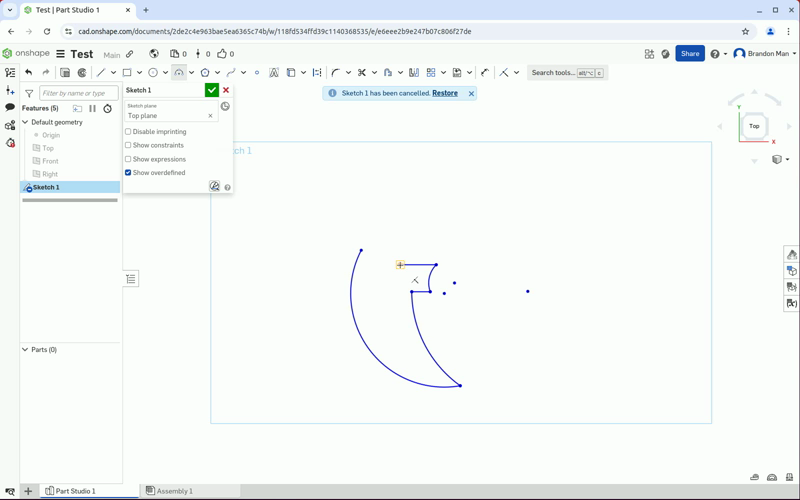
mouse_move(361, 250)
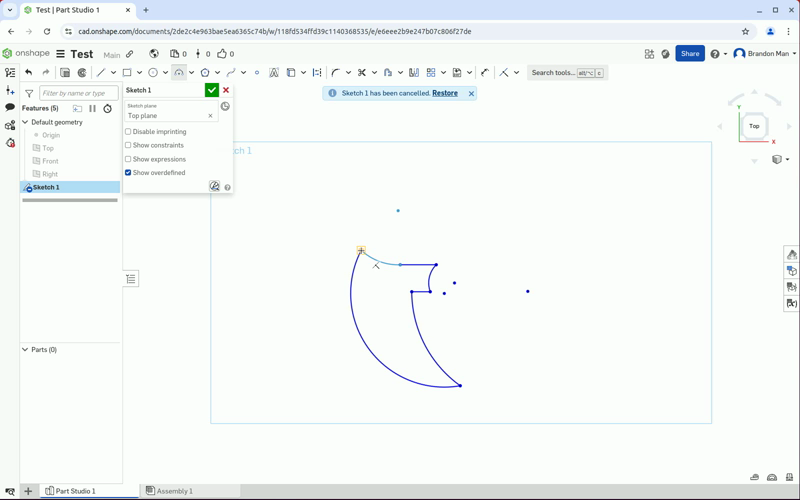
click(361, 250)
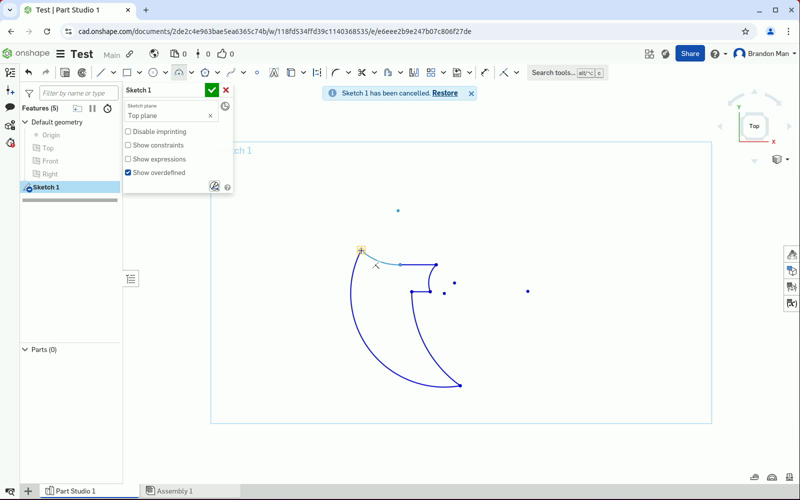
key_down(shift)
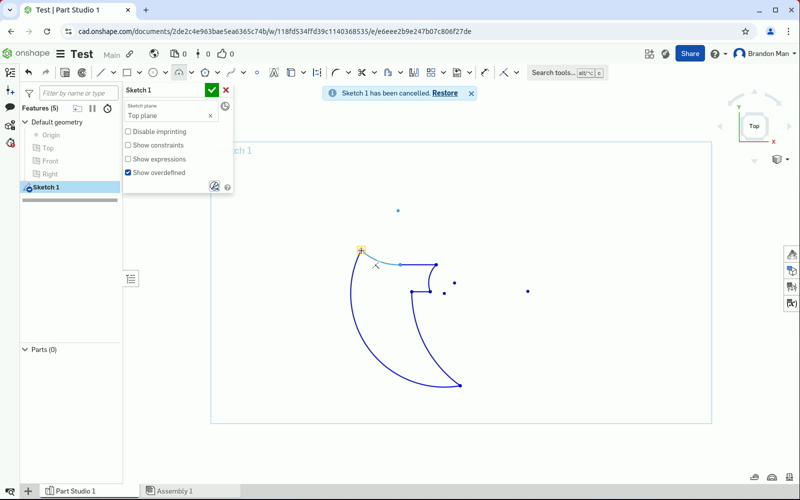
mouse_move(379, 260)
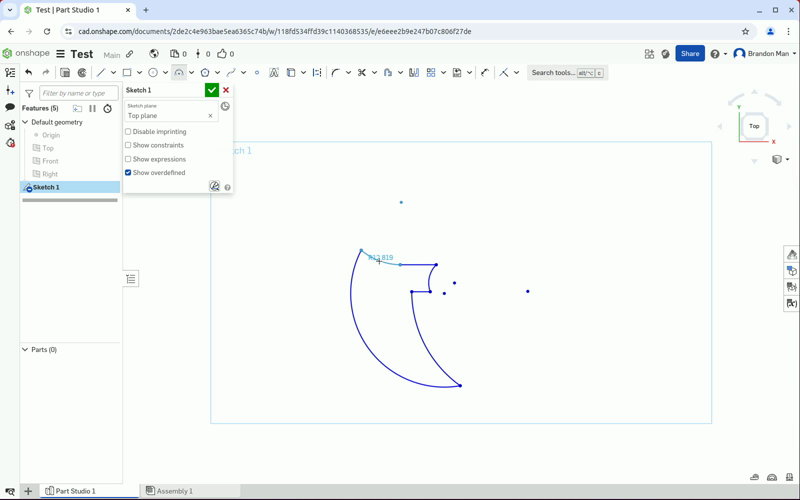
click(379, 260)
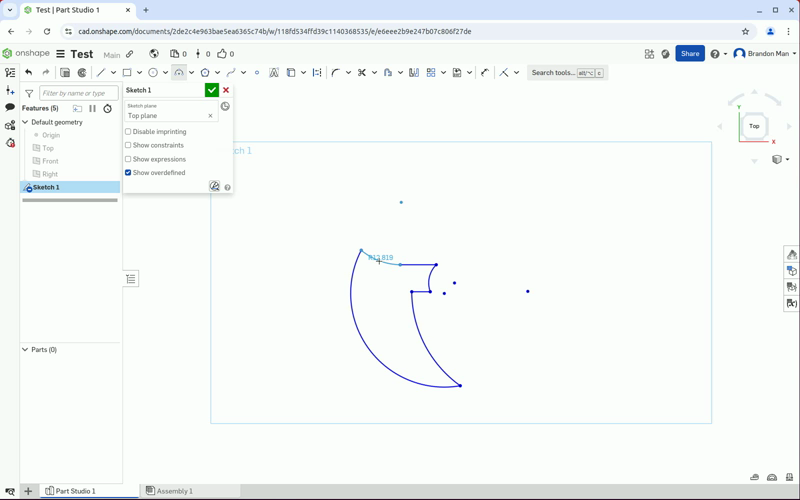
key_up(shift)
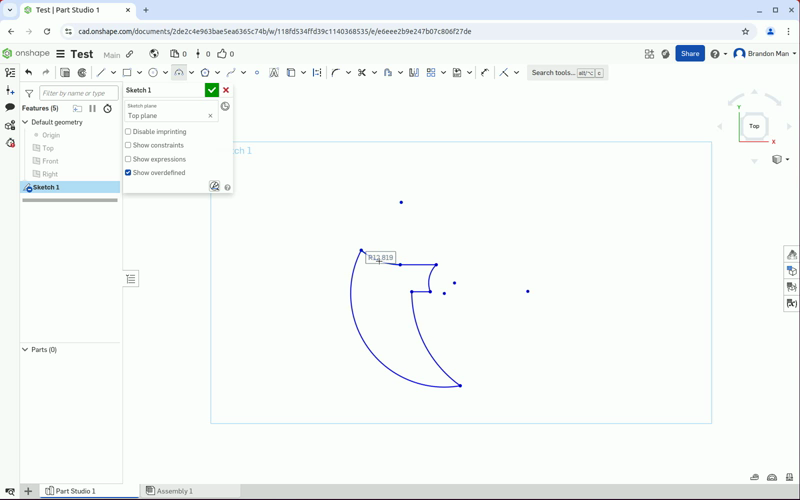
key(esc)
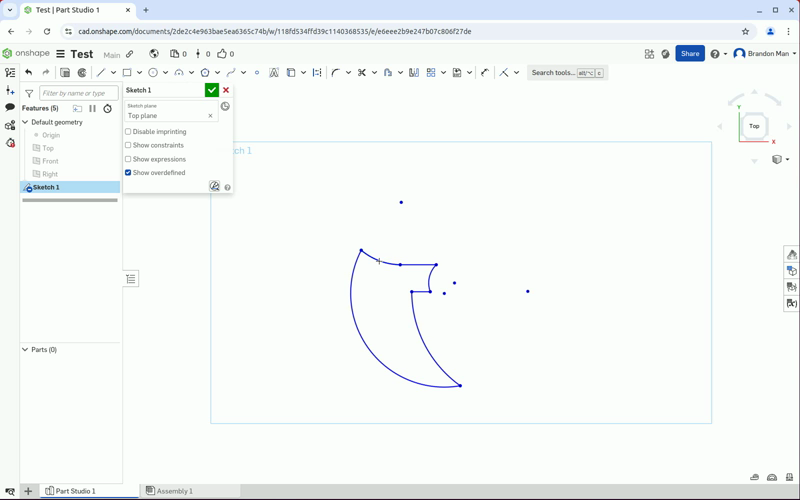
mouse_move(400, 323)
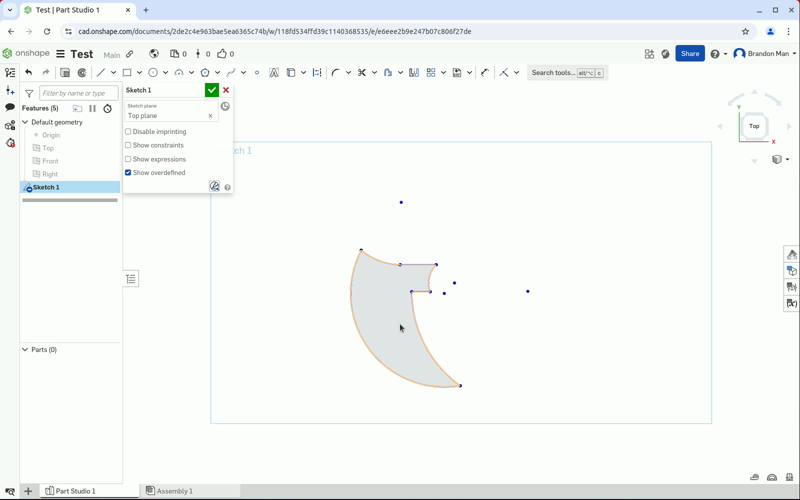
click(400, 323)
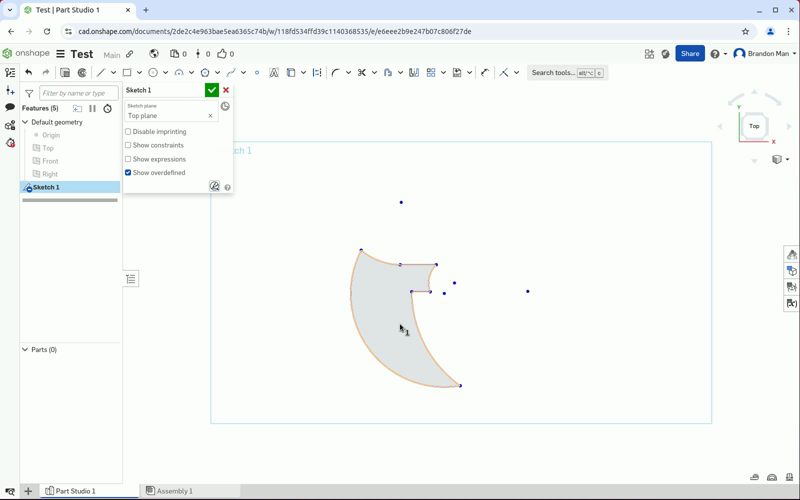
mouse_move(73, 352)
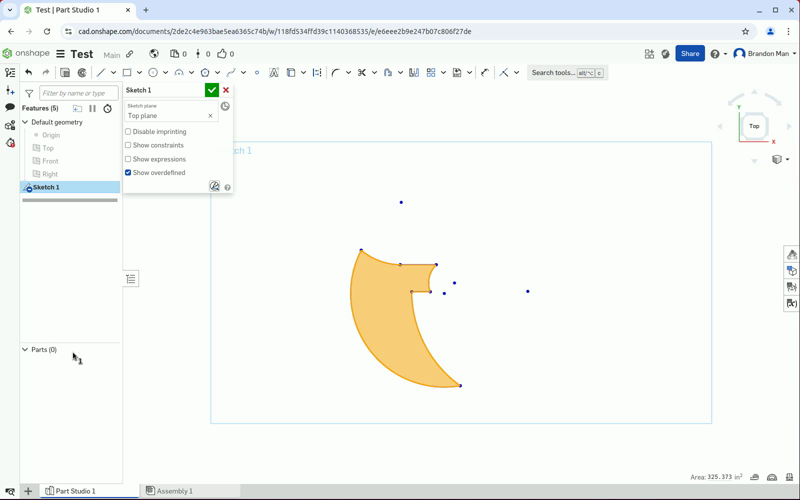
key(shift+y)
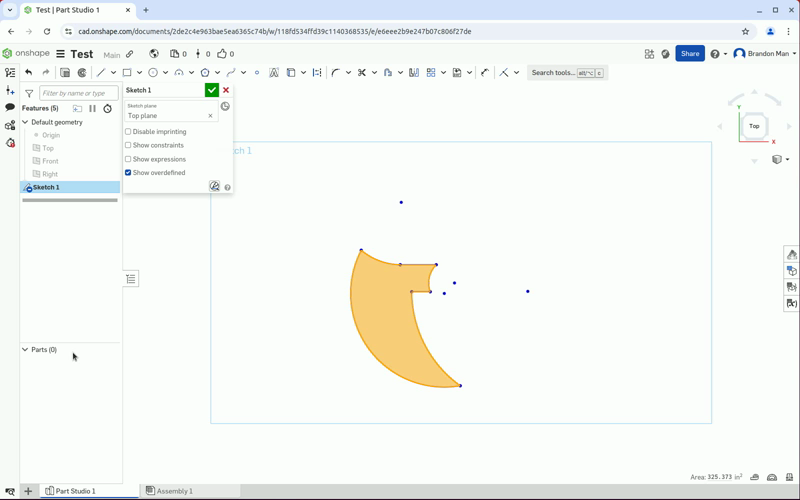
key(shift+e)
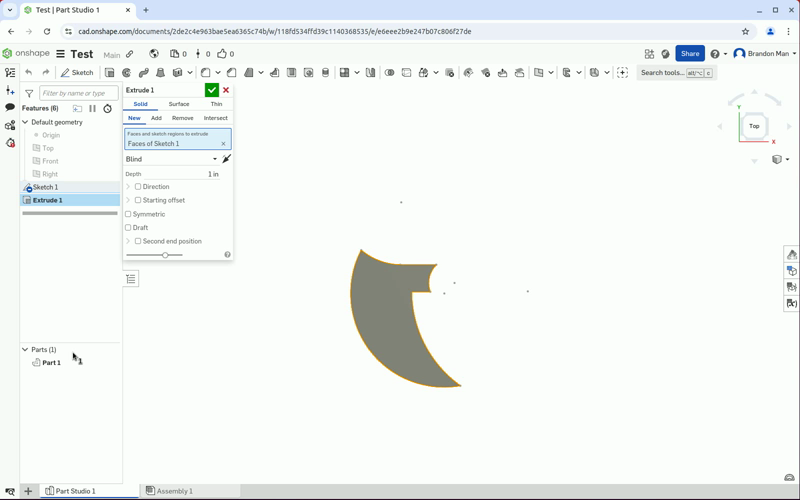
mouse_move(143, 106)
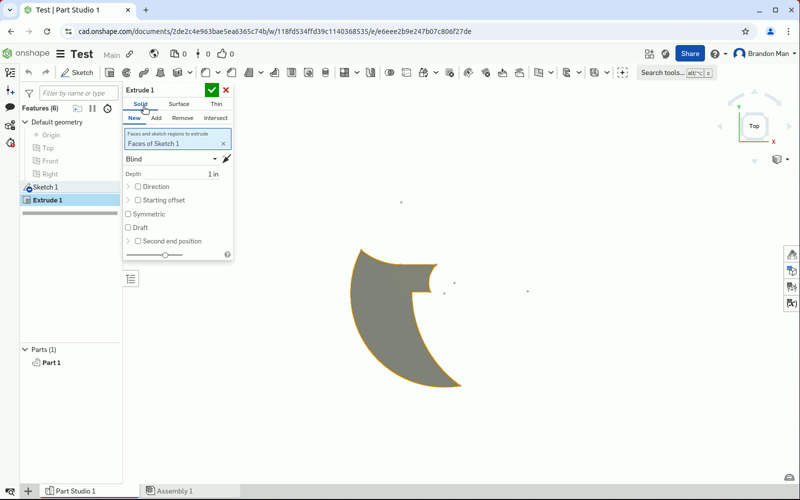
click(143, 106)
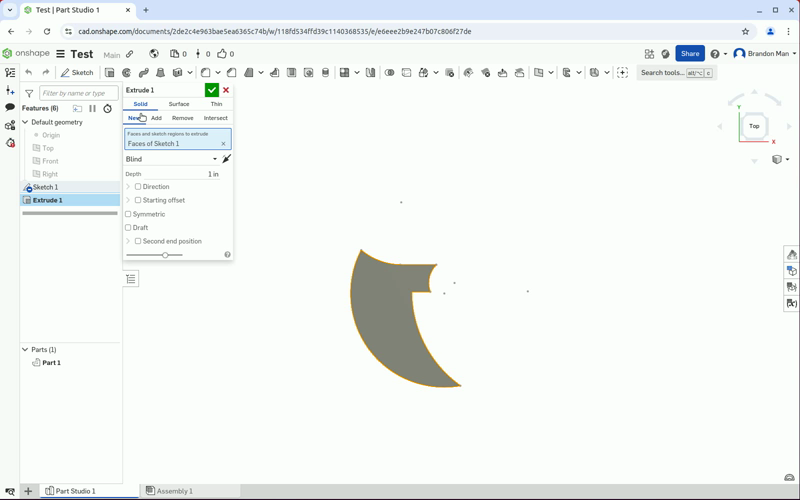
mouse_move(137, 120)
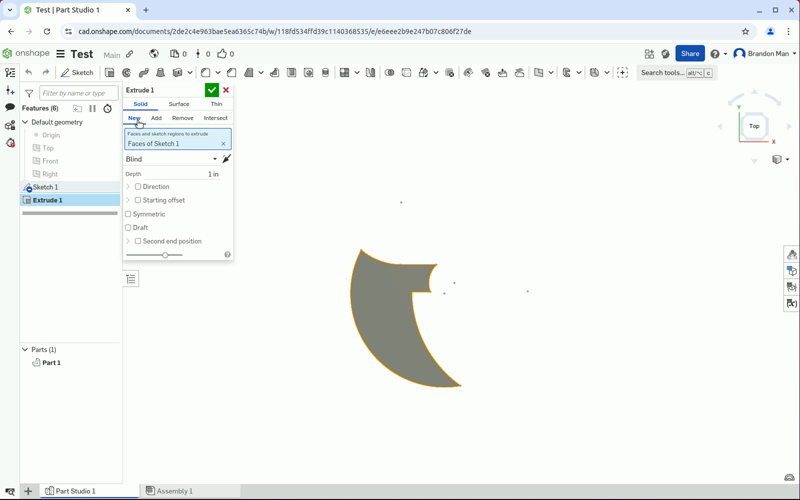
click(137, 120)
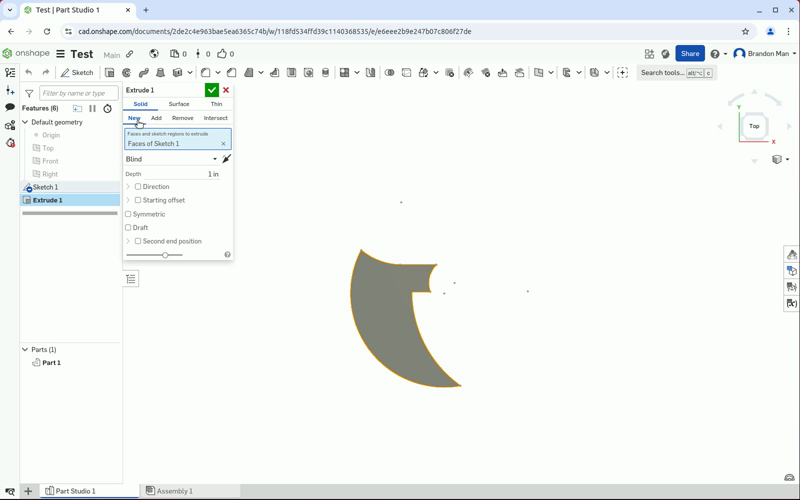
key(tab, 4)
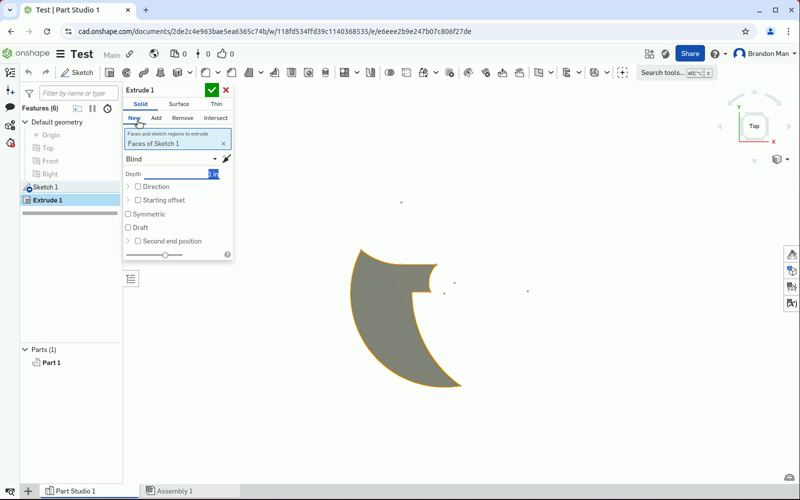
text(3.37)
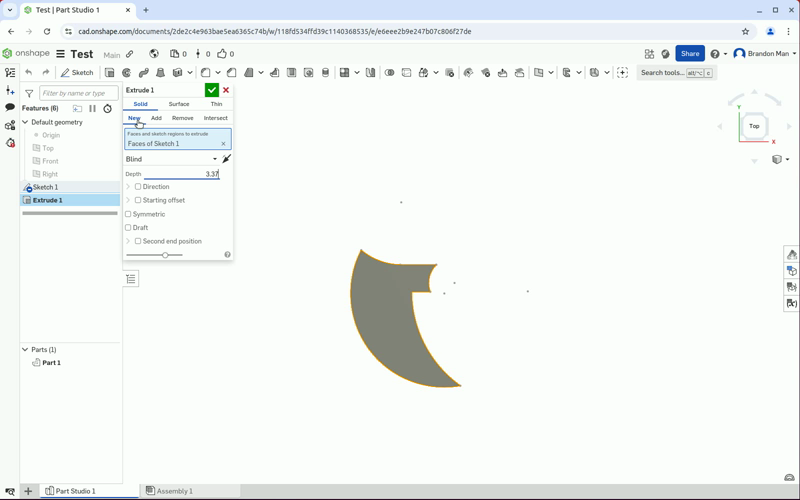
key(enter)
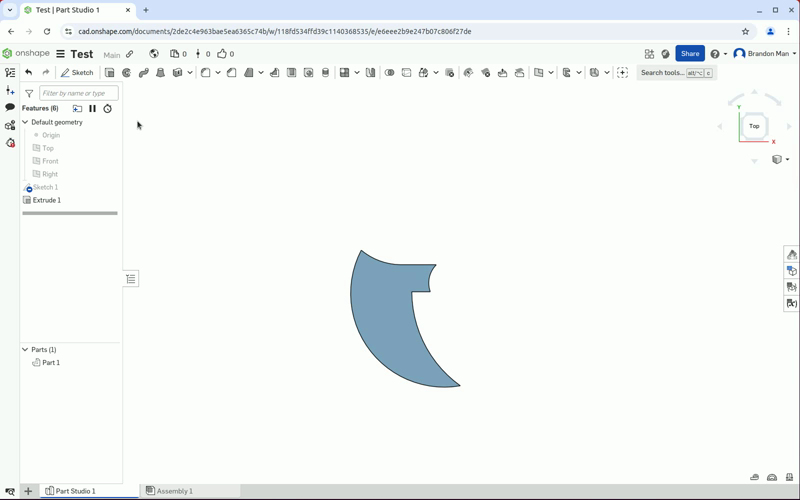
key(shift+h)
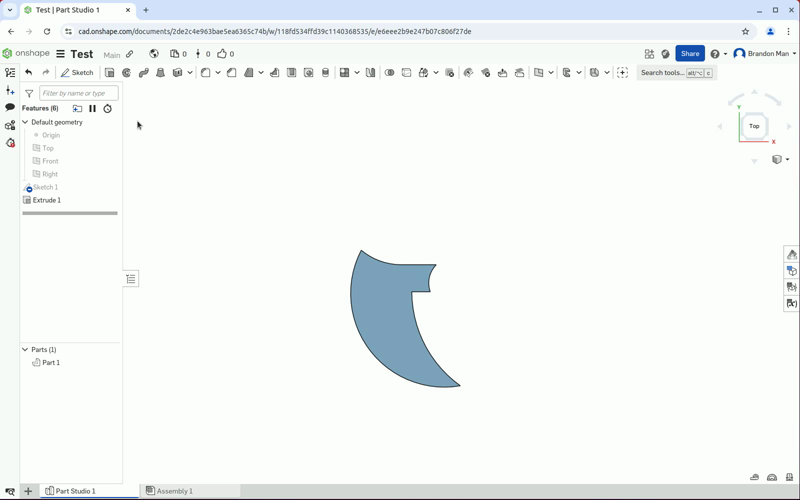
key(shift+h)
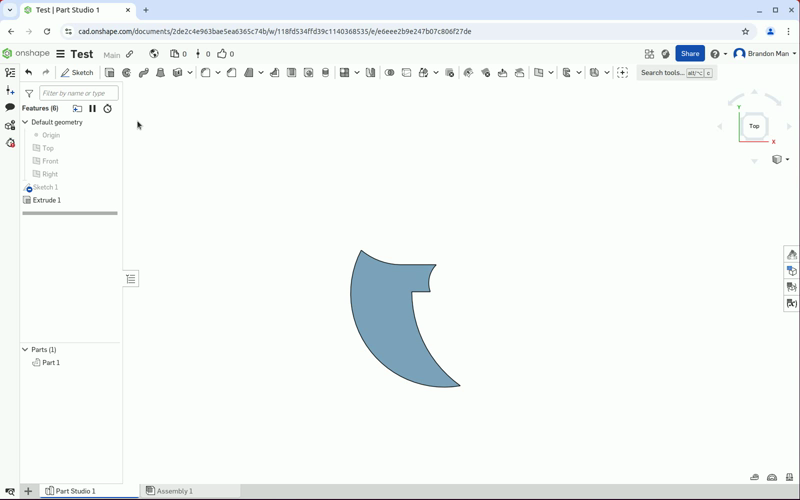
mouse_move(73, 189)
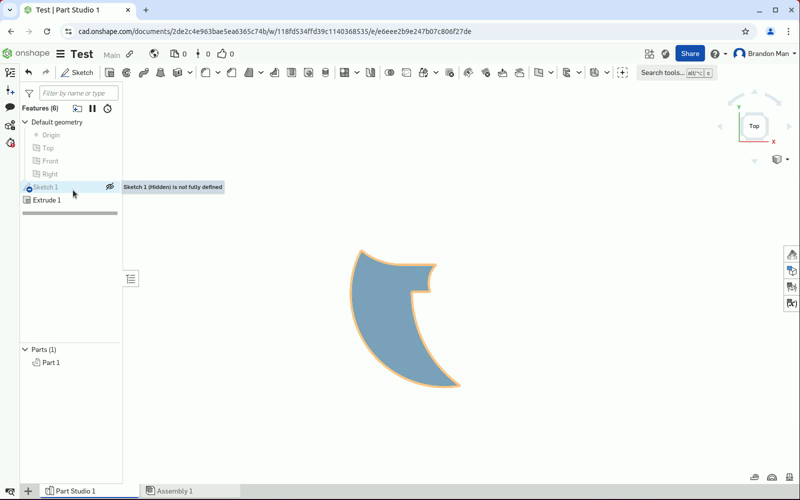
click(73, 189)
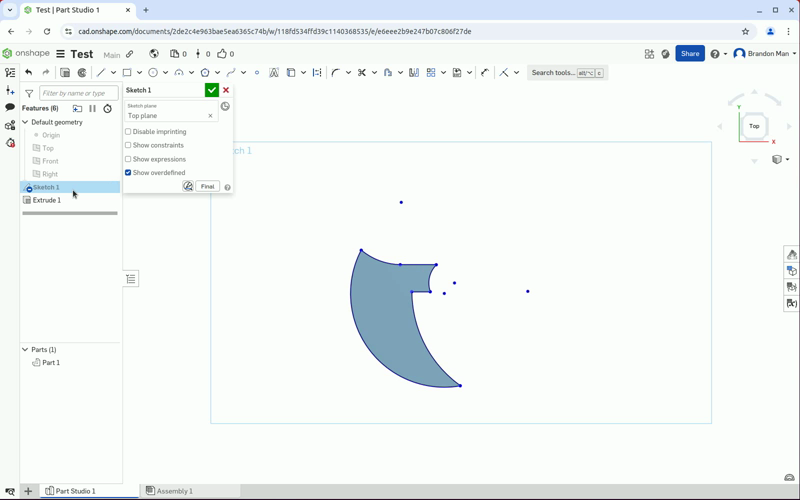
mouse_move(229, 92)
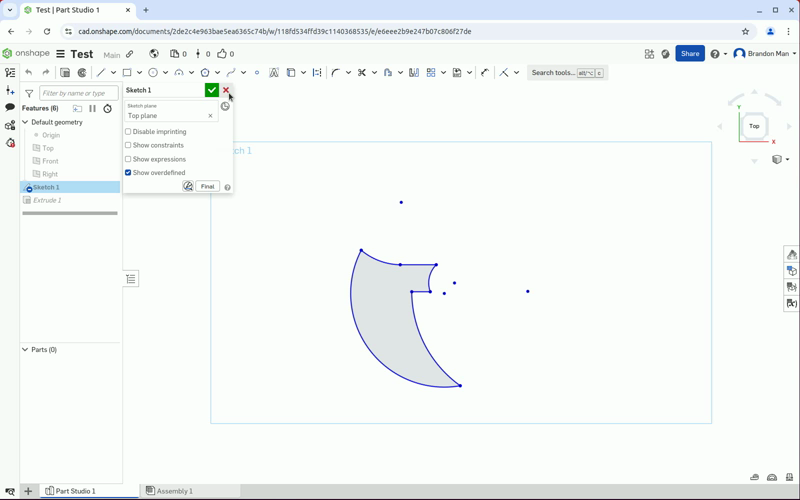
click(229, 92)
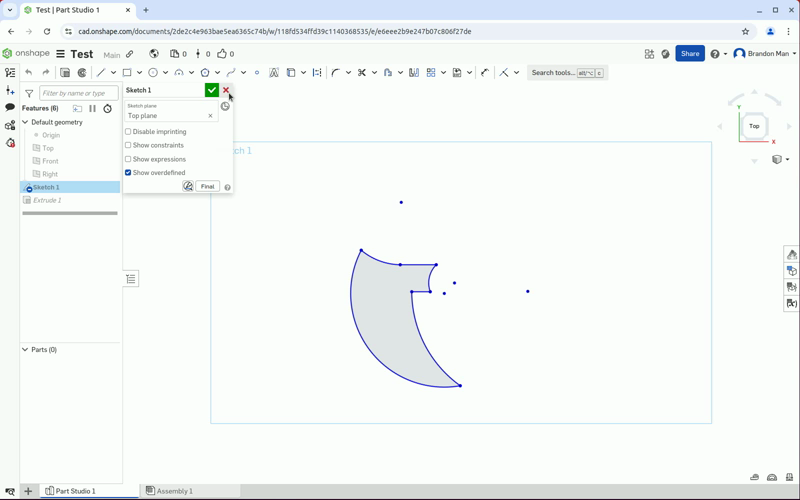
key(shift+s)
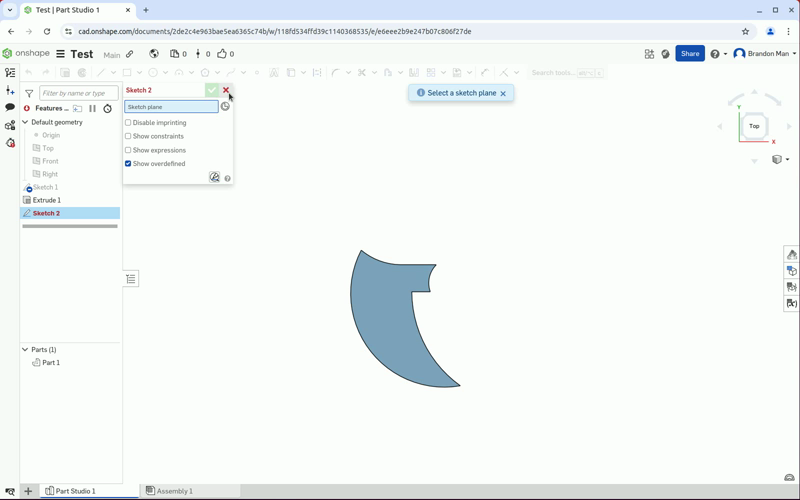
mouse_move(73, 150)
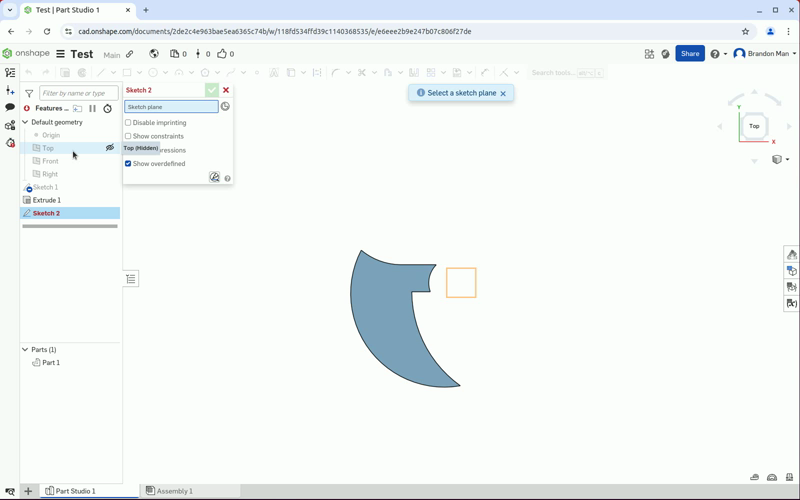
click(73, 150)
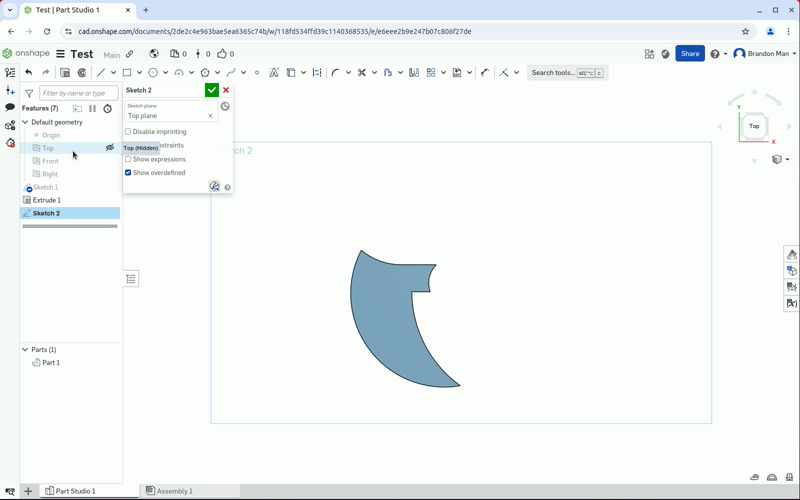
mouse_move(73, 352)
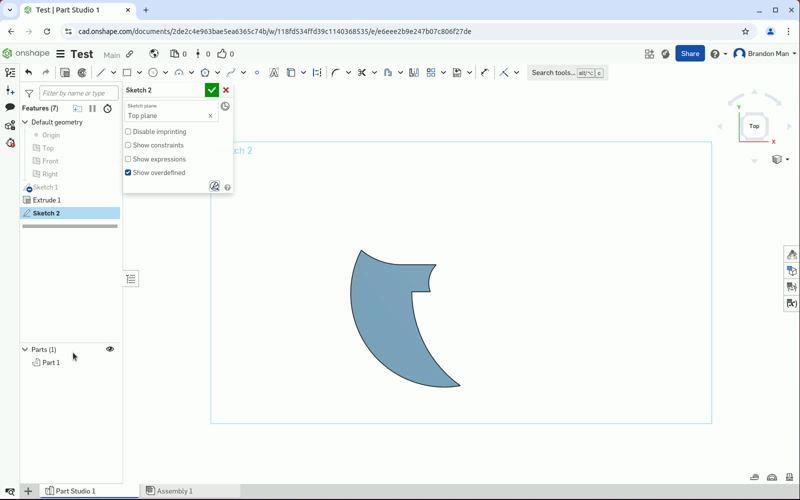
key(y)
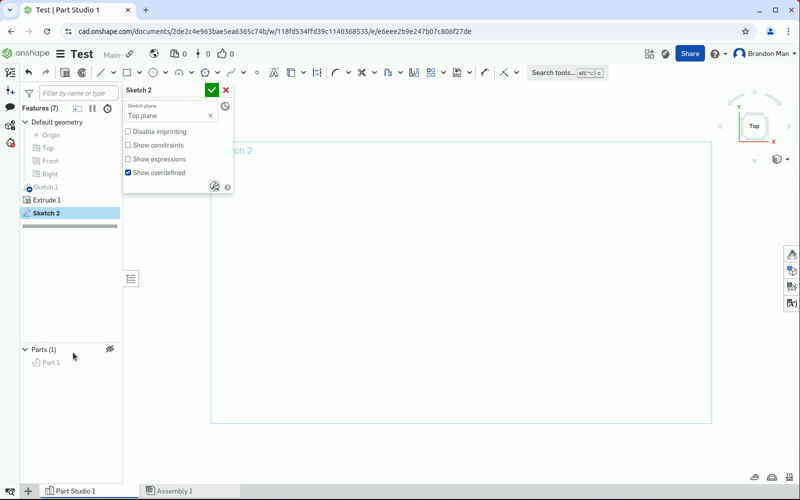
key(c)
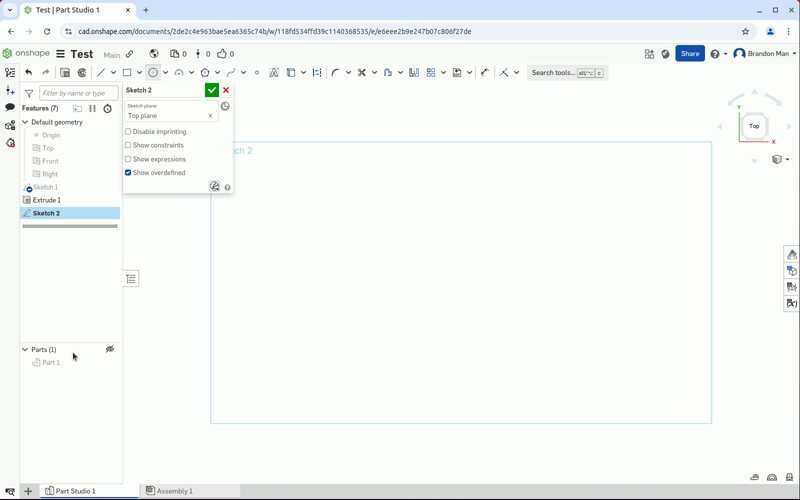
key_down(shift)
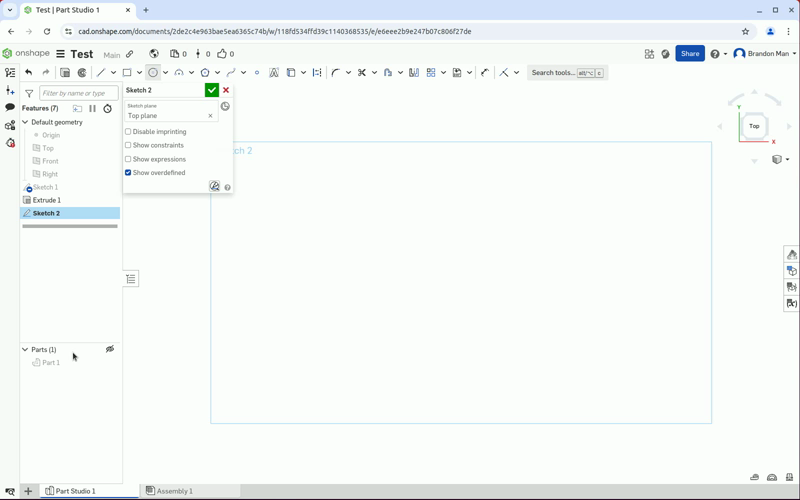
mouse_move(461, 282)
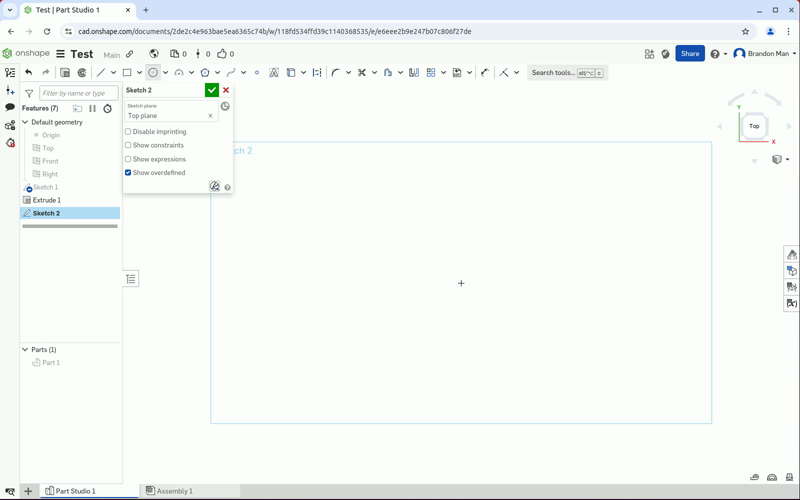
click(461, 282)
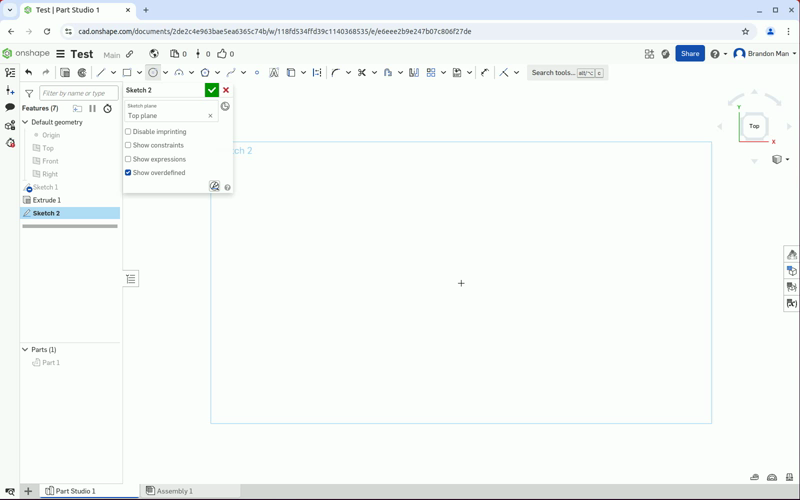
key_up(shift)
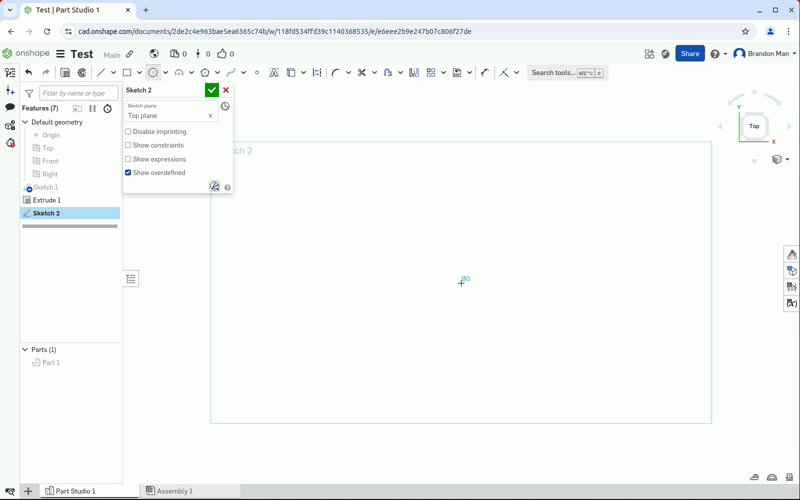
mouse_move(492, 282)
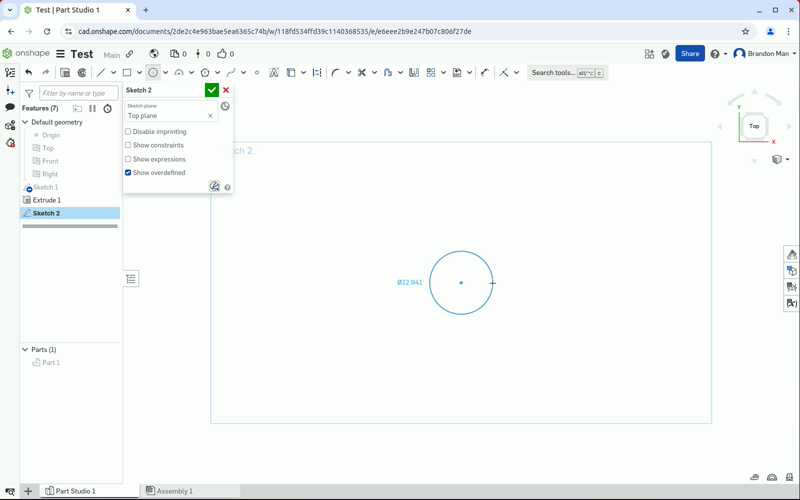
click(492, 282)
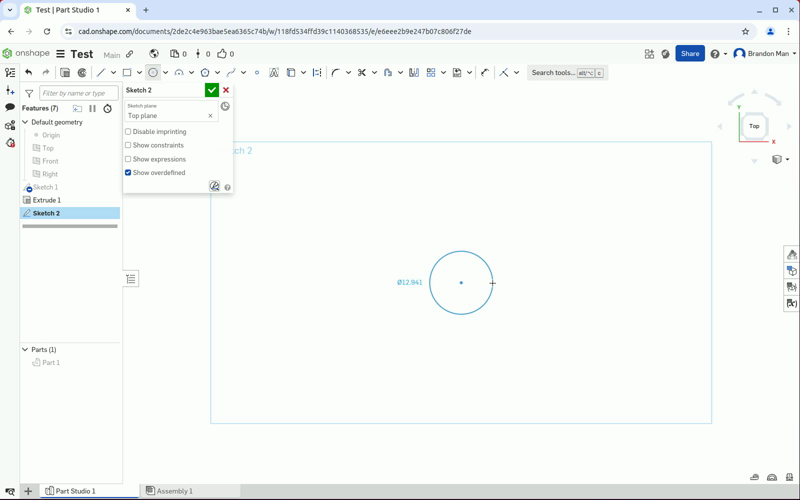
key(esc)
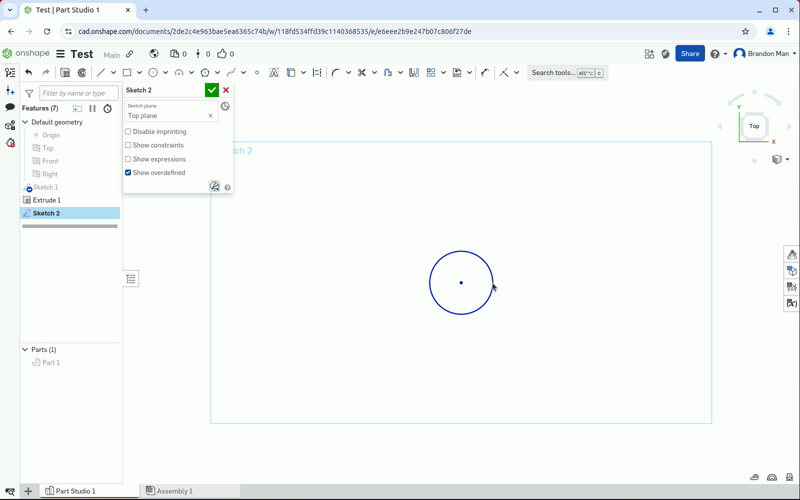
key(c)
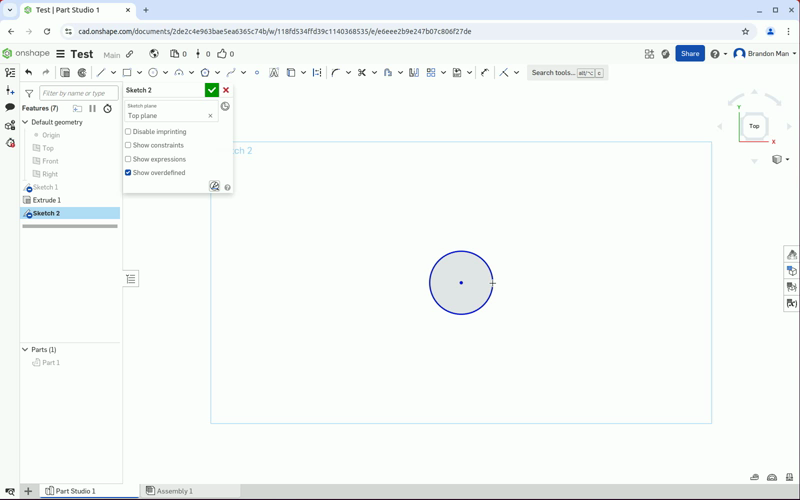
key_down(shift)
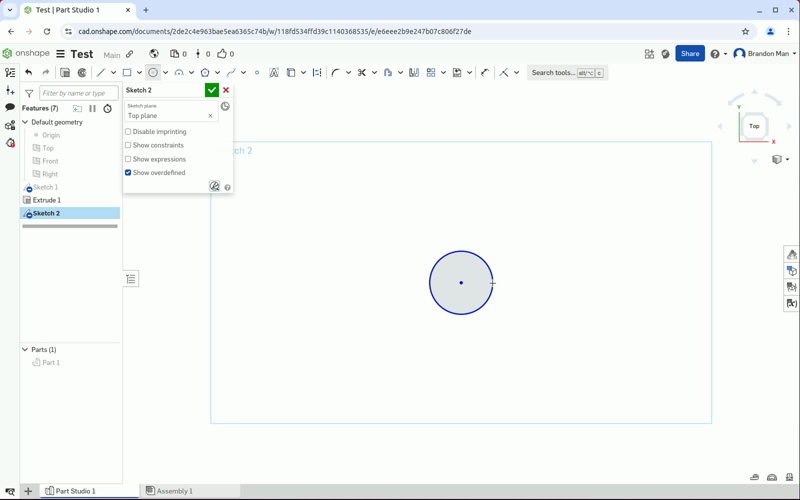
mouse_move(461, 282)
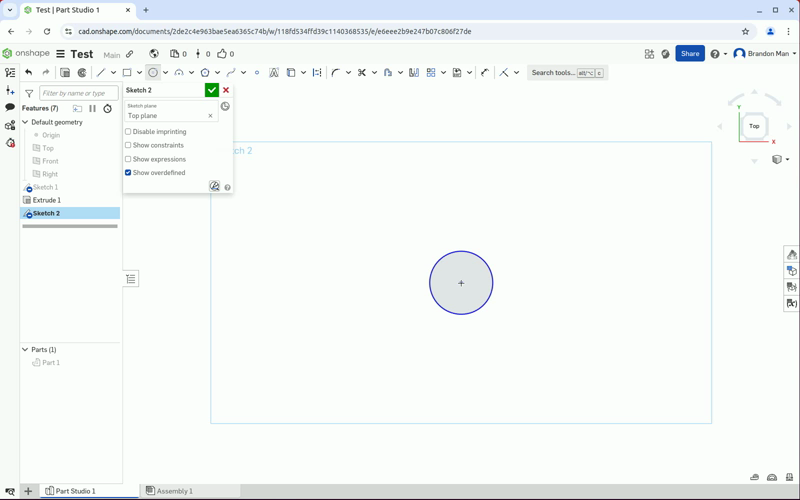
click(461, 282)
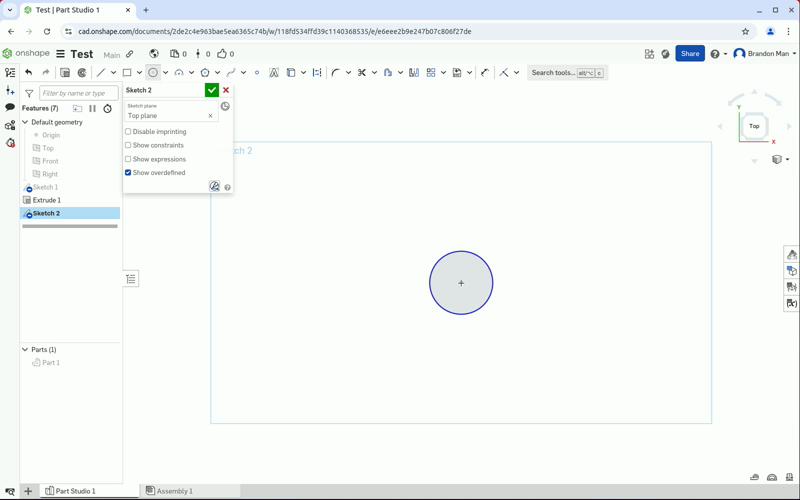
key_up(shift)
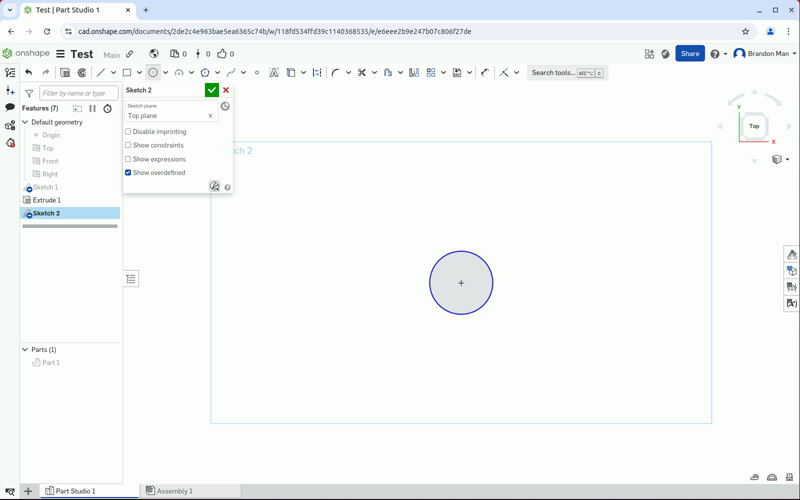
mouse_move(487, 282)
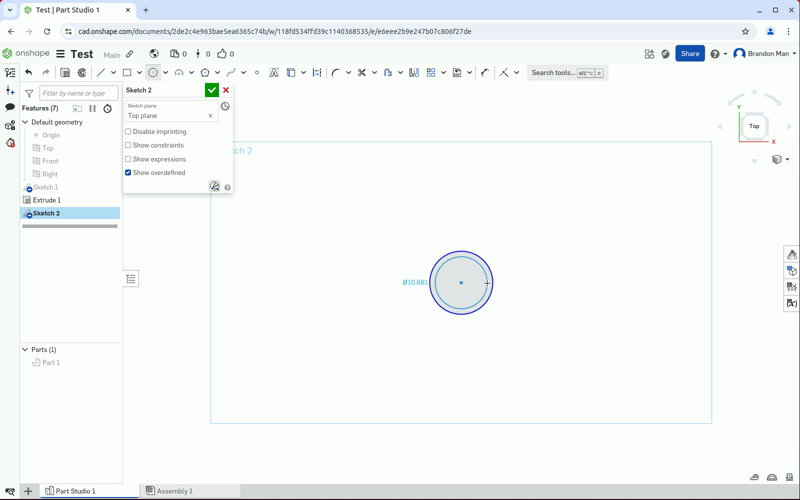
click(487, 282)
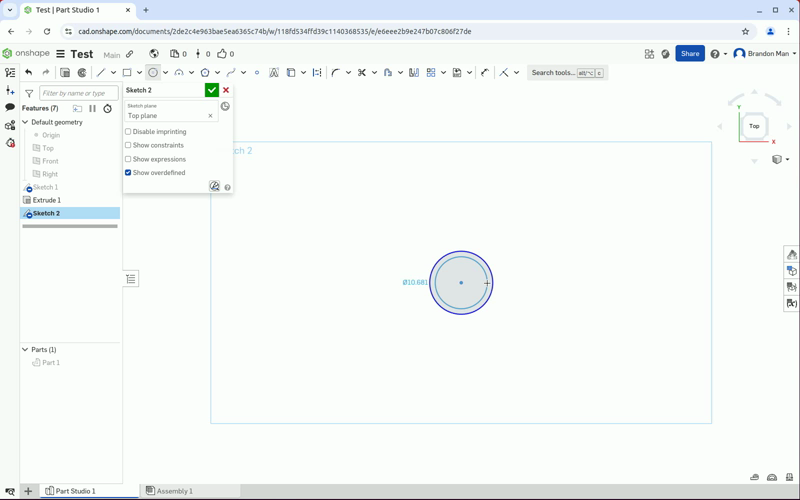
key(esc)
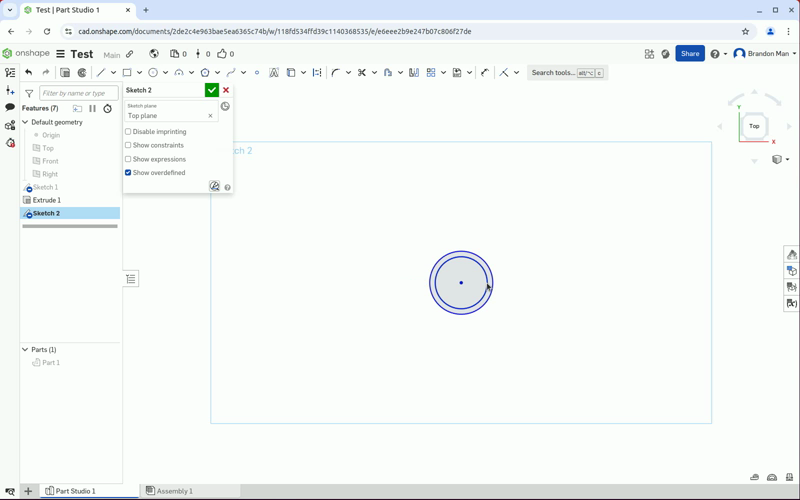
mouse_move(476, 307)
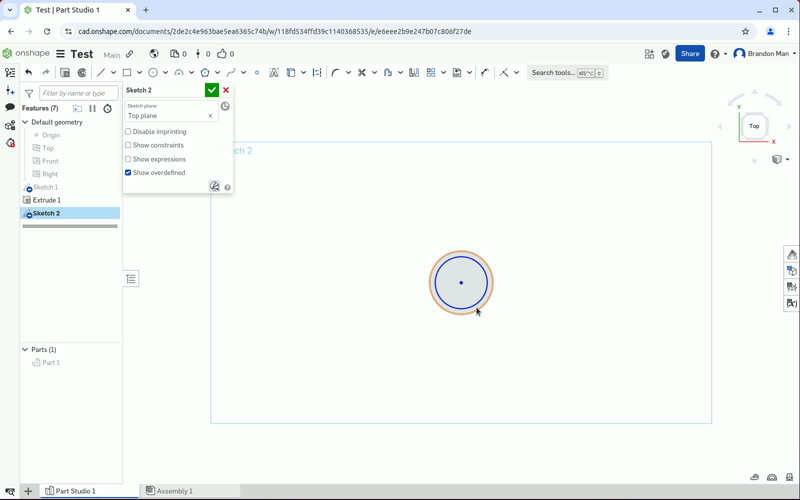
scroll(6)
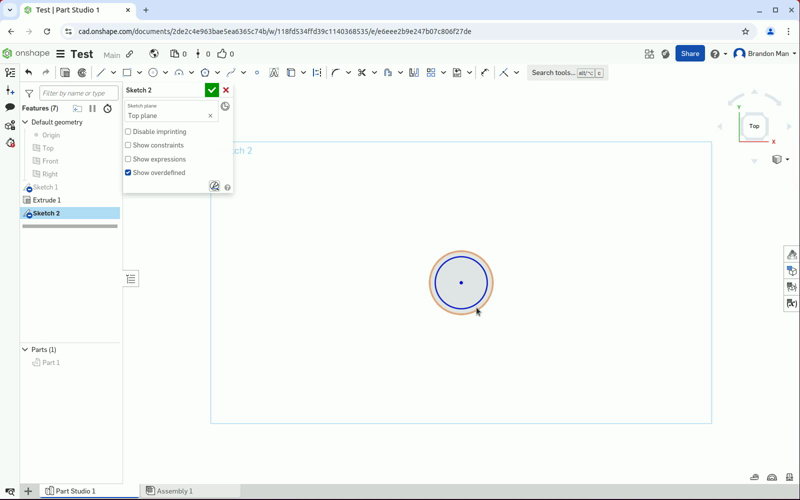
scroll(6)
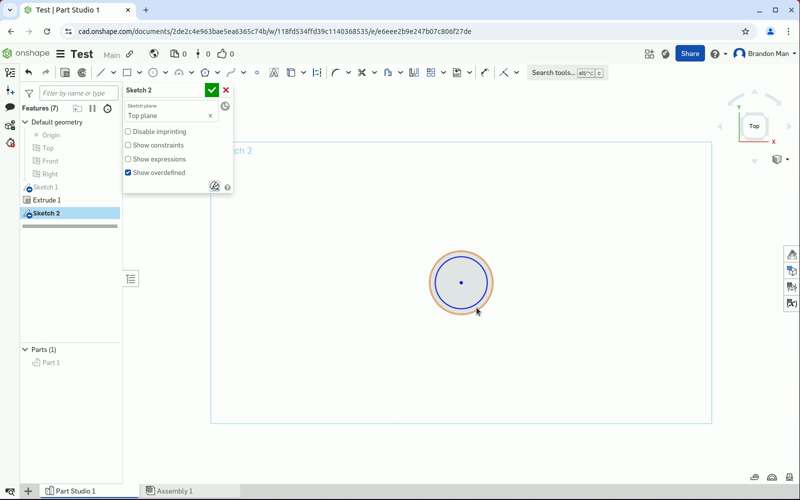
scroll(6)
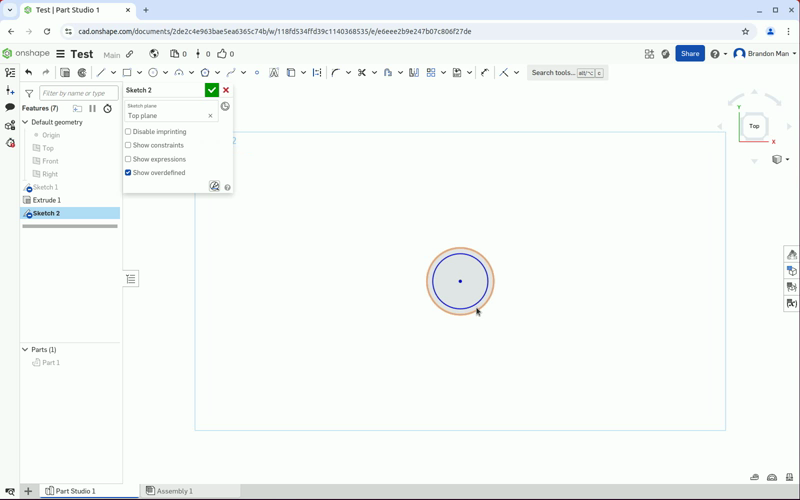
scroll(6)
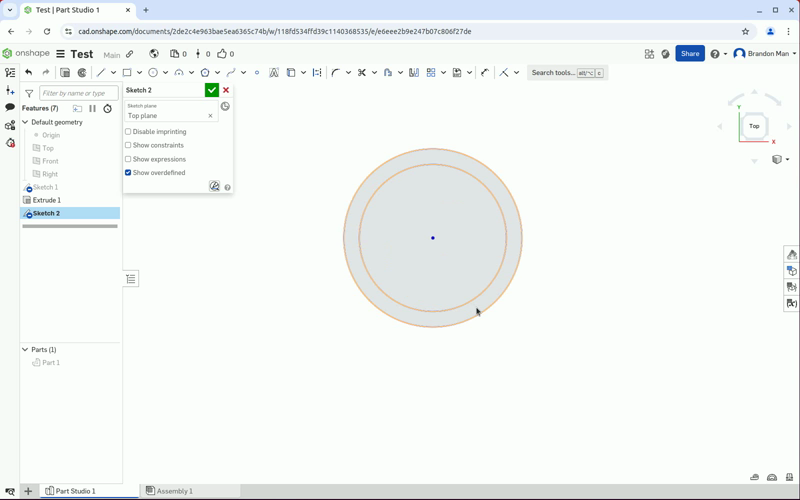
scroll(6)
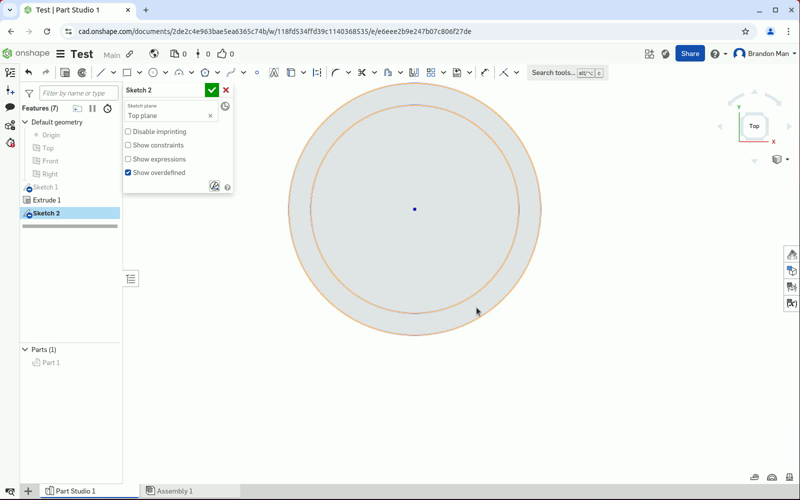
scroll(6)
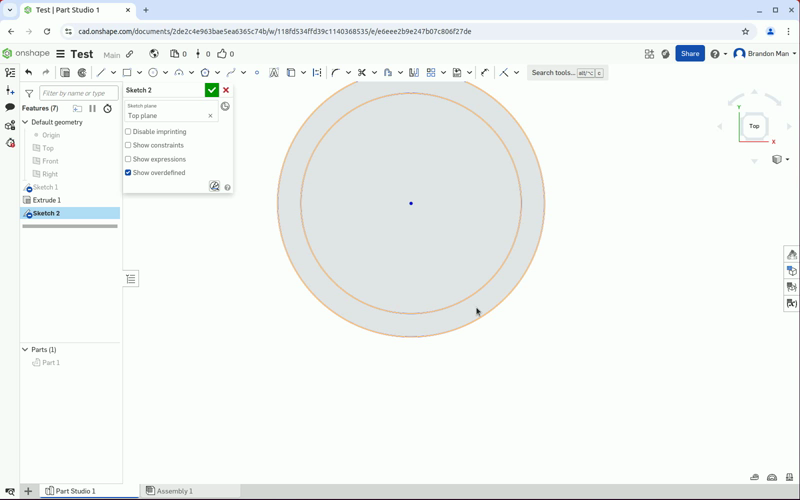
scroll(6)
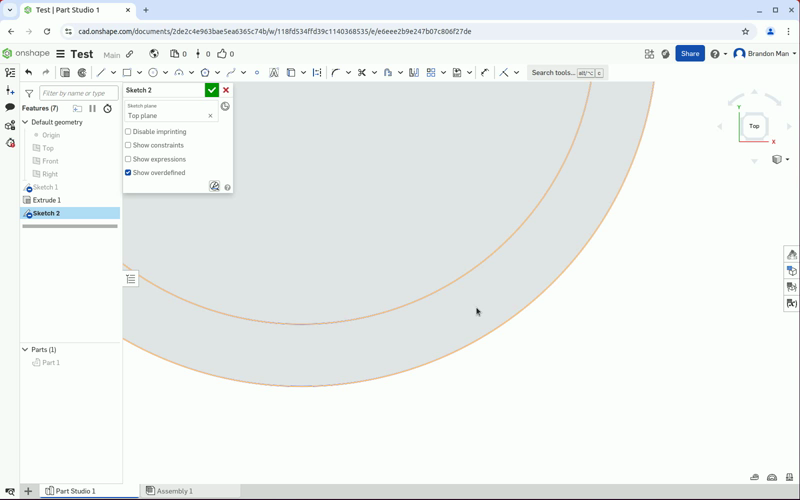
click(476, 307)
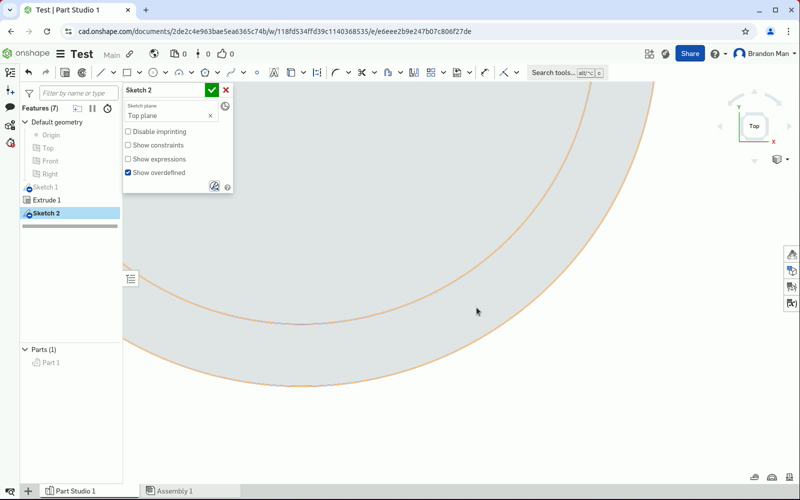
scroll(-6)
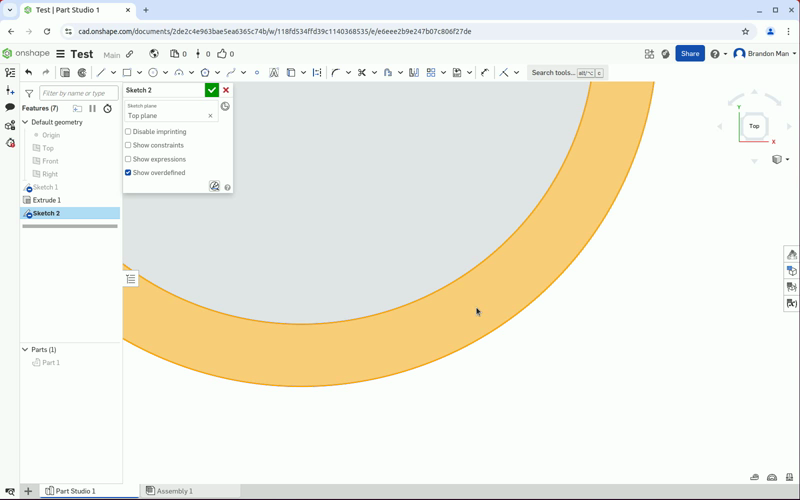
scroll(-6)
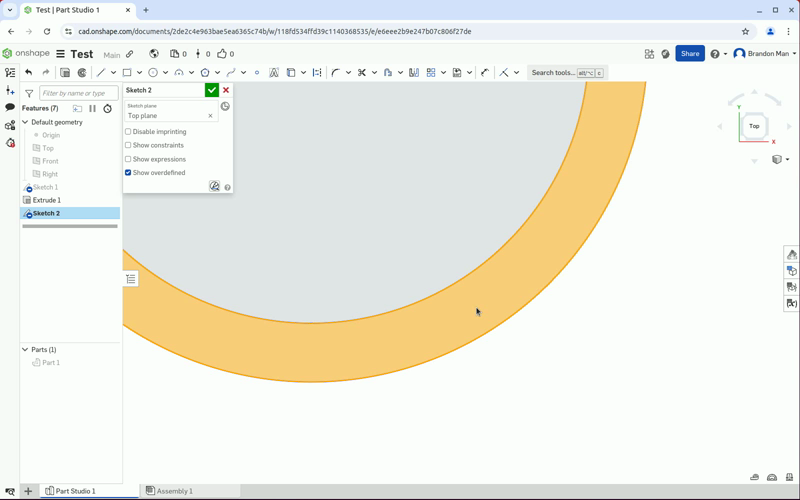
scroll(-6)
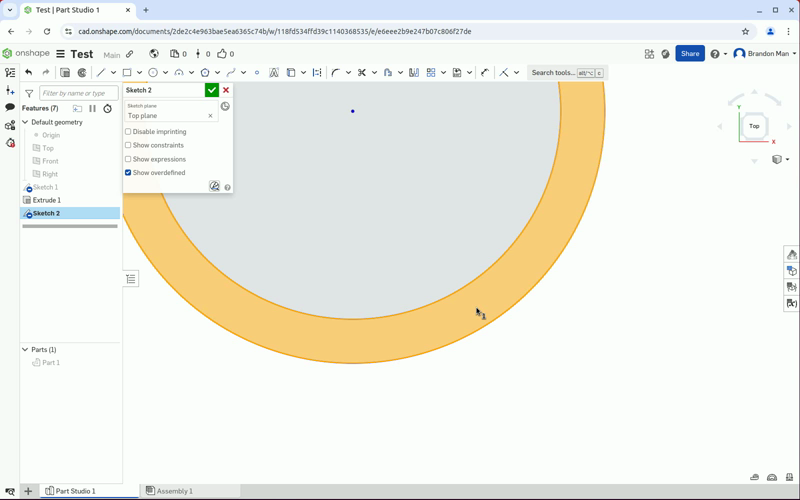
scroll(-6)
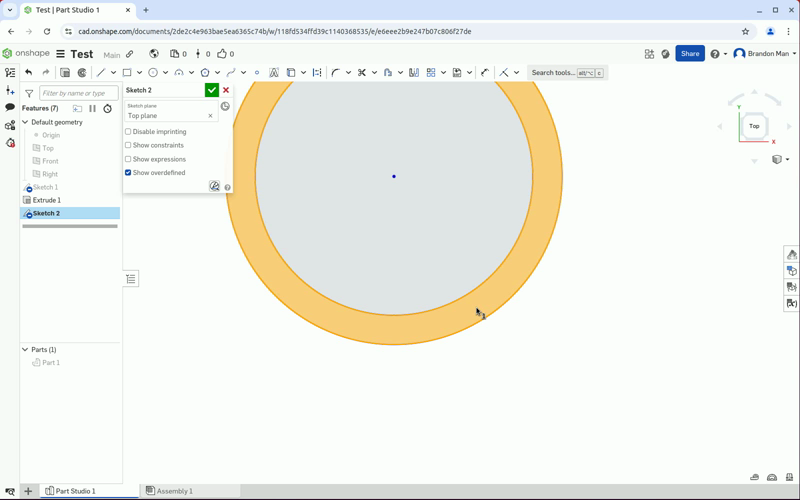
scroll(-6)
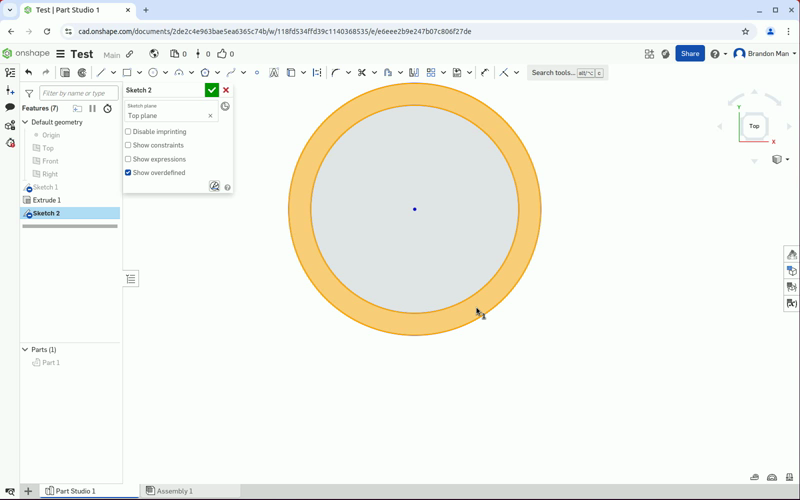
scroll(-6)
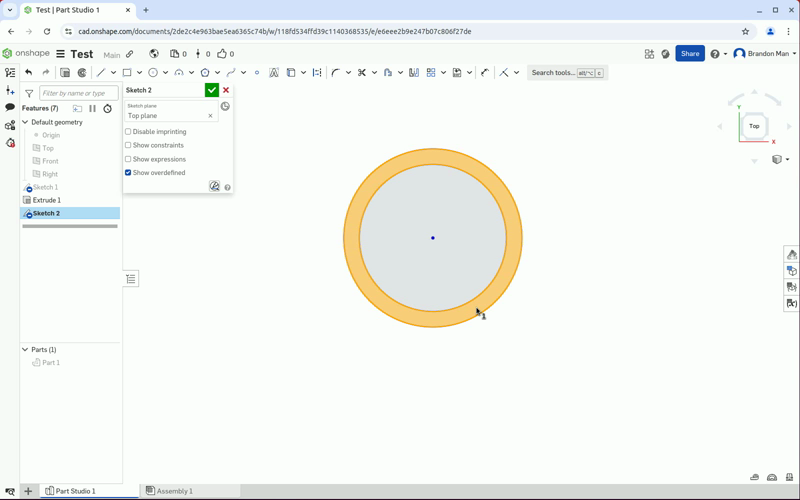
scroll(-6)
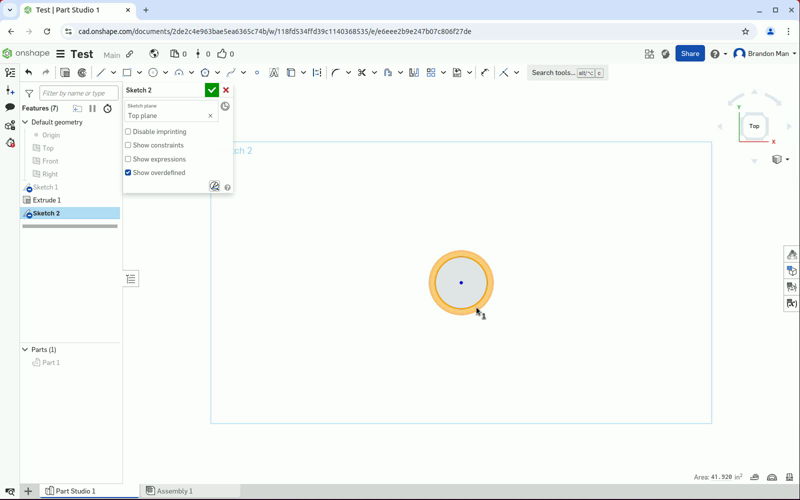
mouse_move(73, 352)
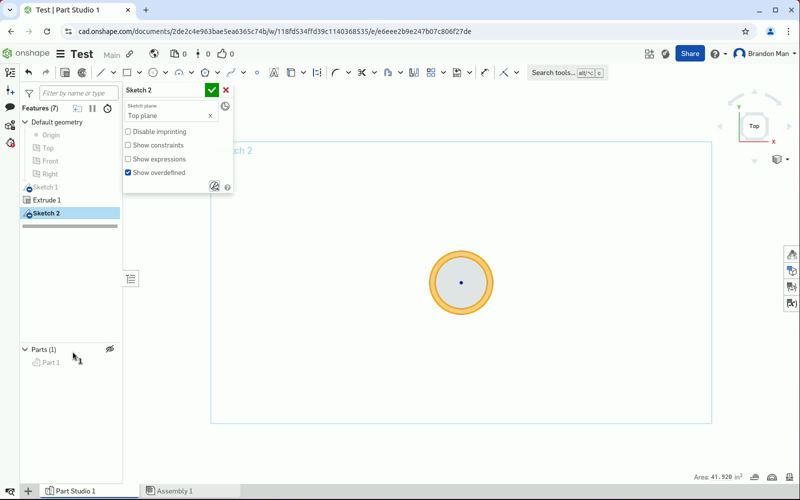
key(shift+y)
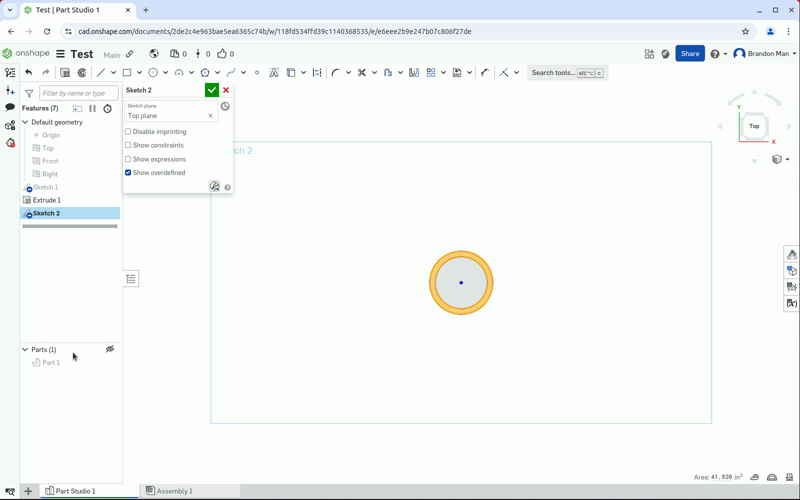
key(shift+e)
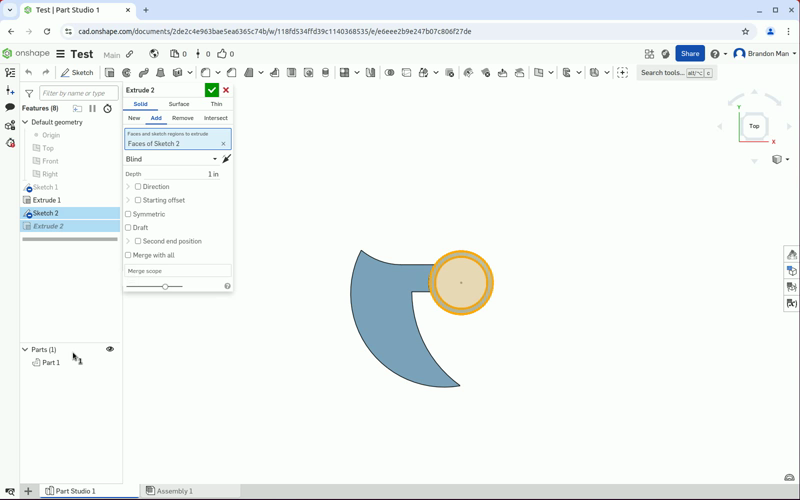
mouse_move(143, 106)
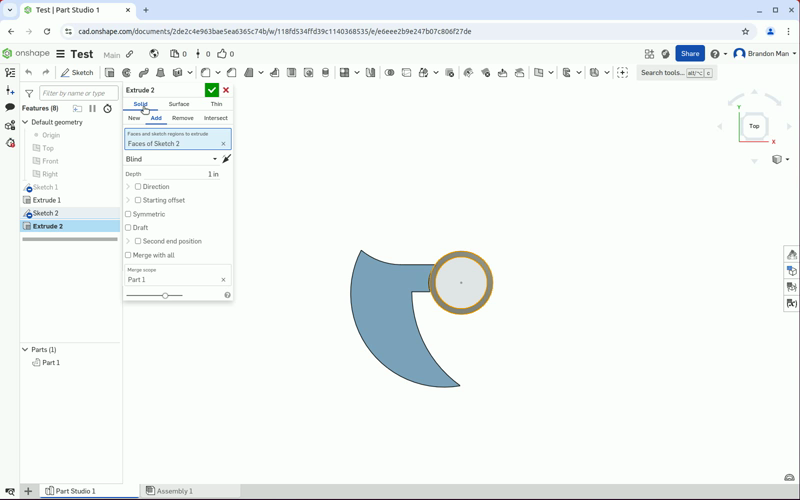
click(143, 106)
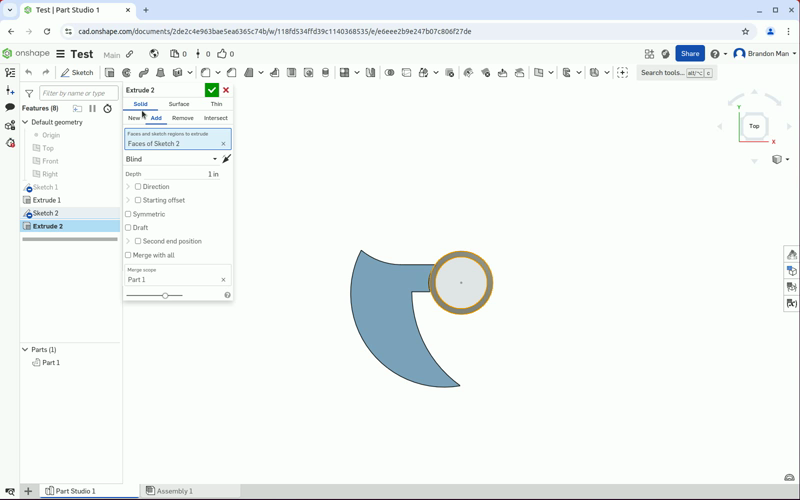
mouse_move(137, 120)
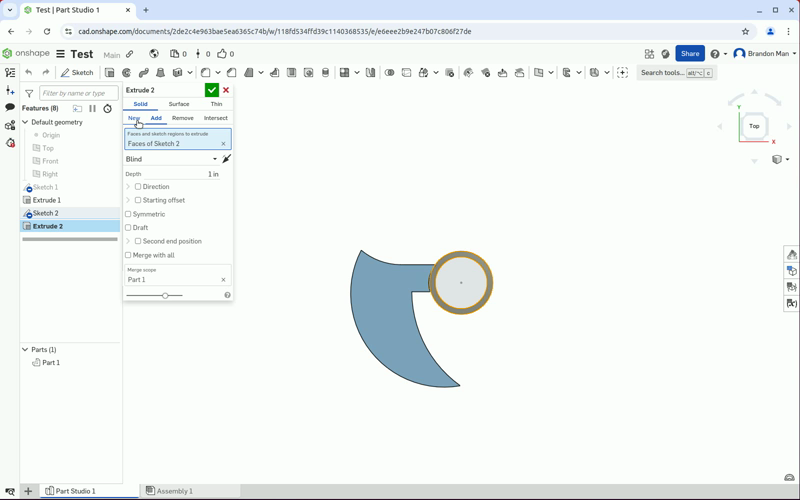
click(137, 120)
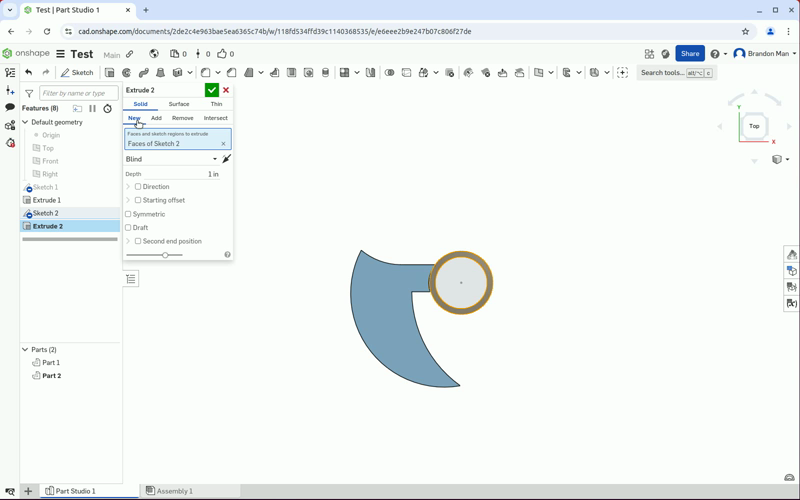
key(tab, 4)
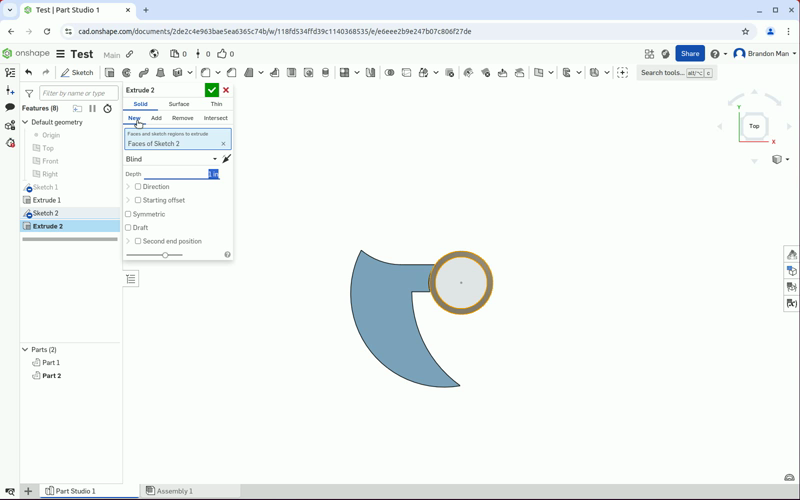
text(3.37)
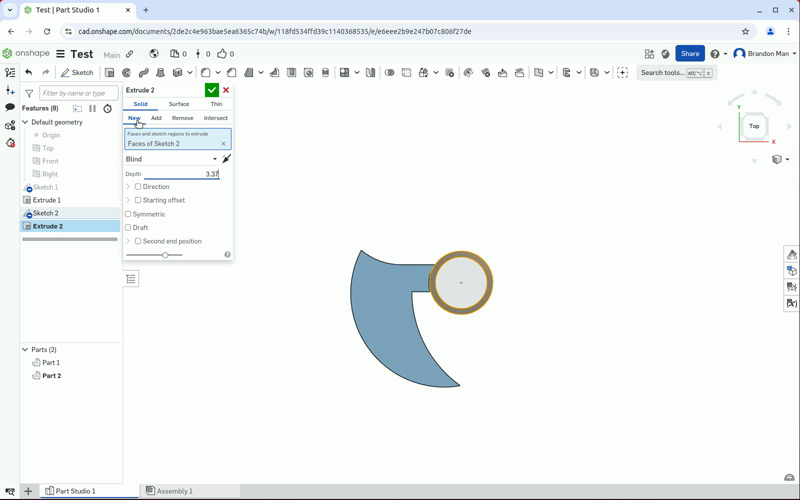
key(enter)
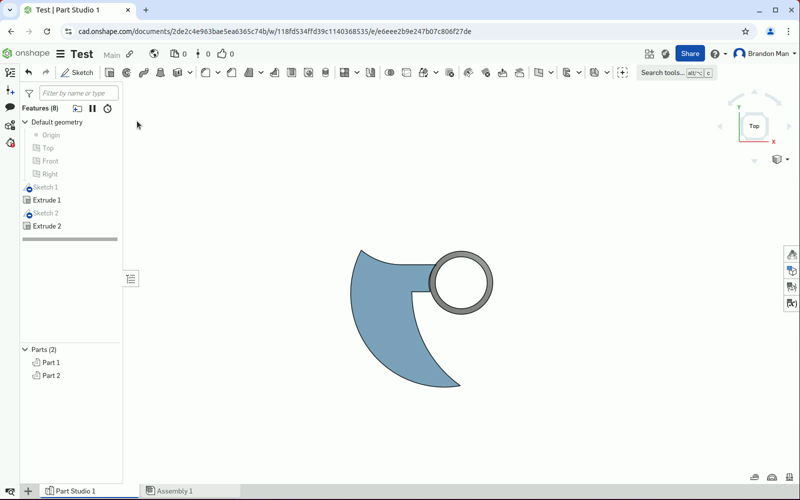
key(shift+h)
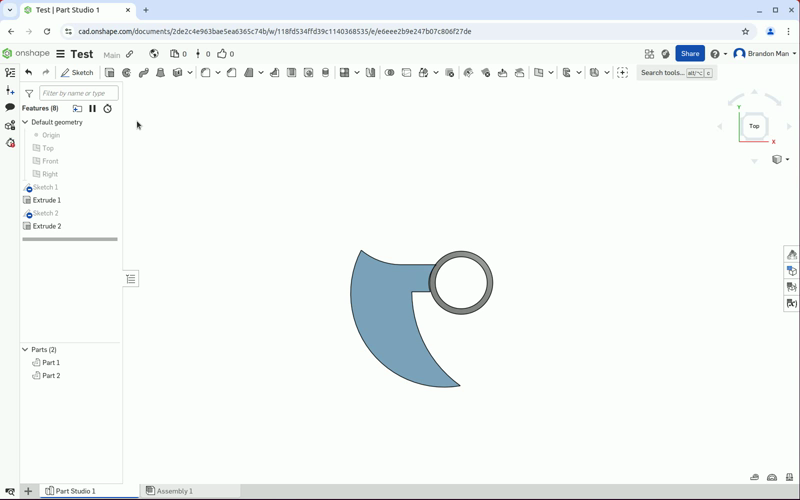
key(shift+h)
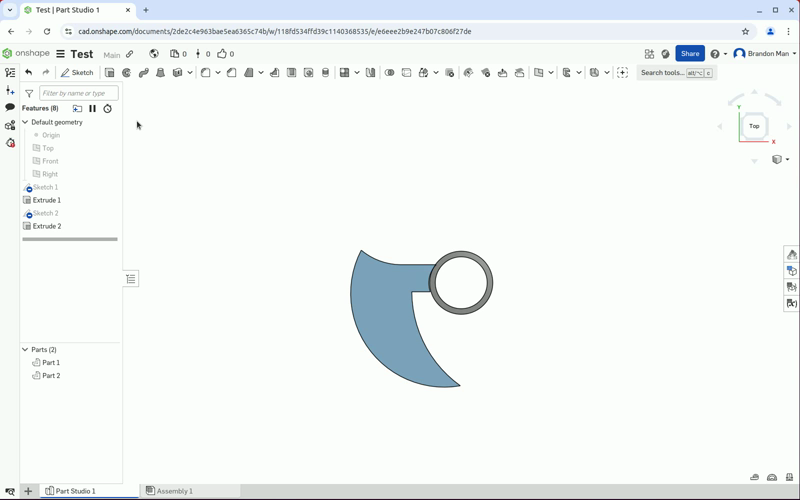
mouse_move(73, 189)
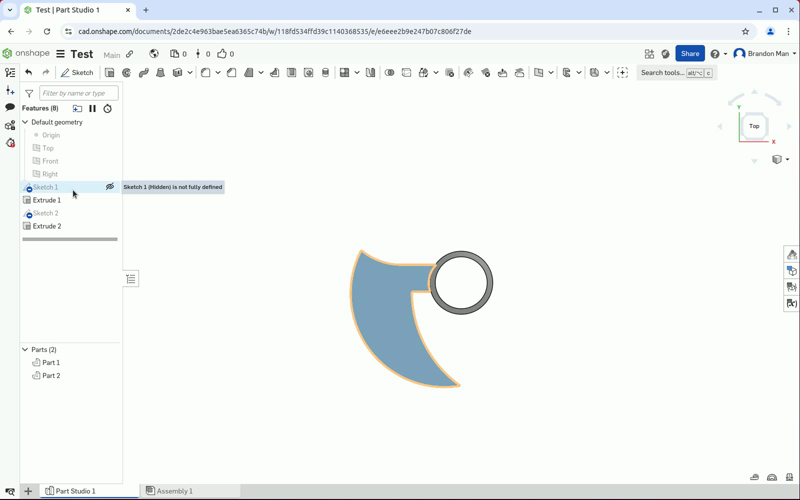
click(73, 189)
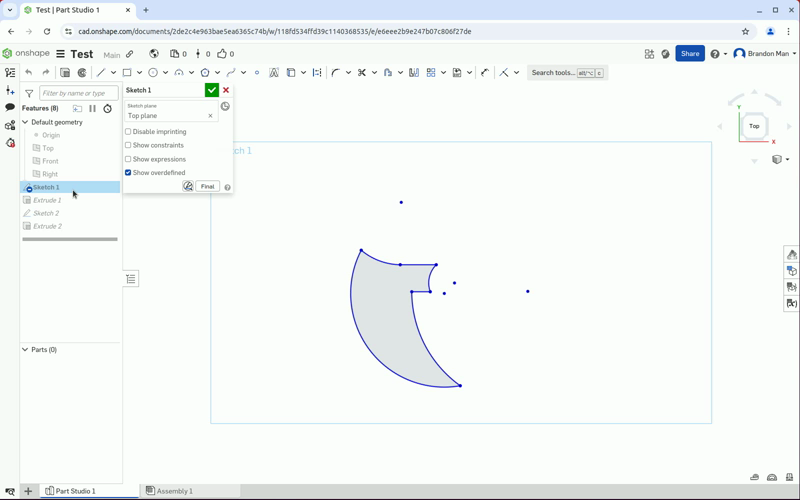
mouse_move(229, 92)
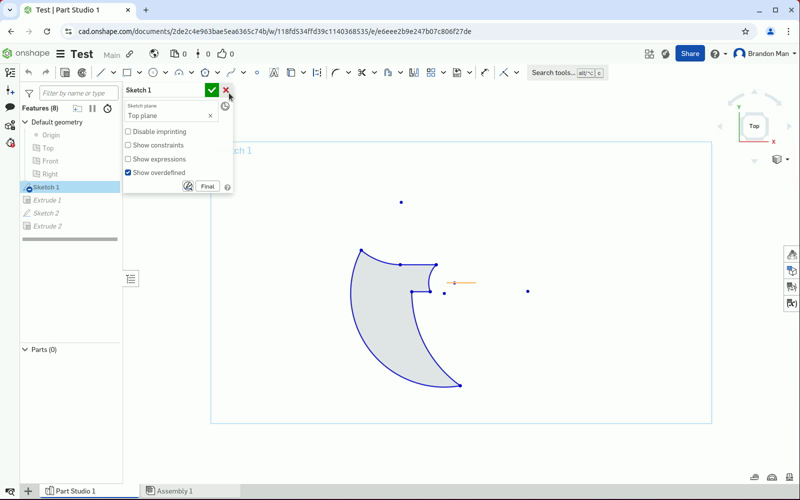
click(229, 92)
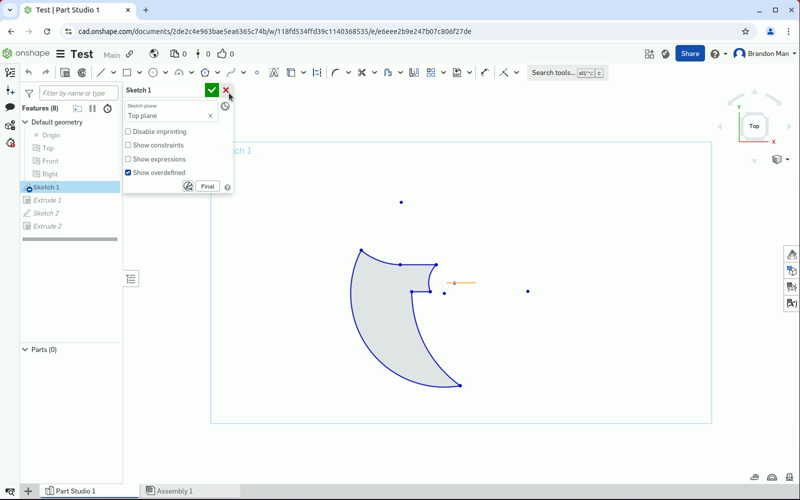
key(shift+s)
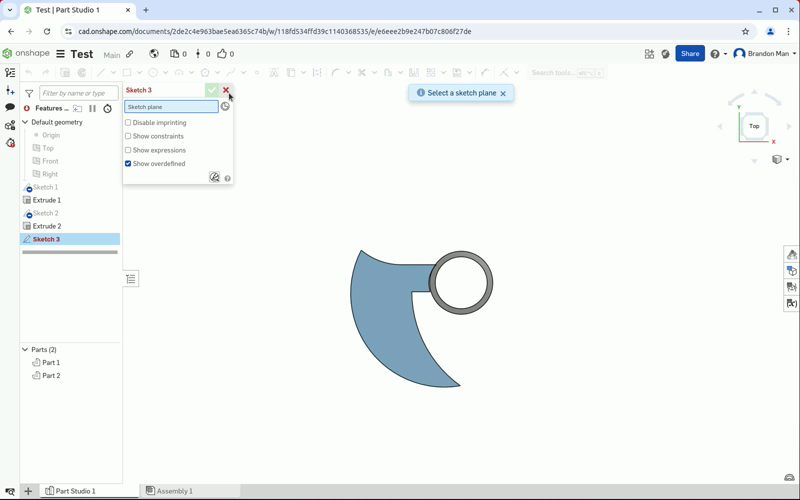
mouse_move(73, 150)
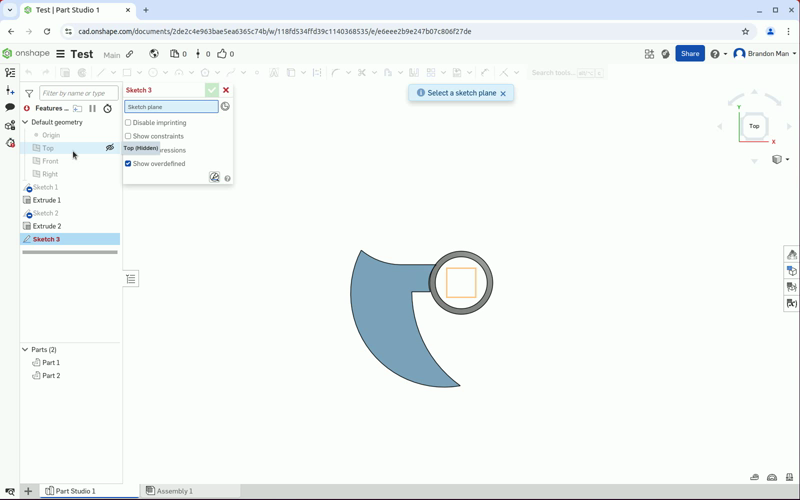
click(73, 150)
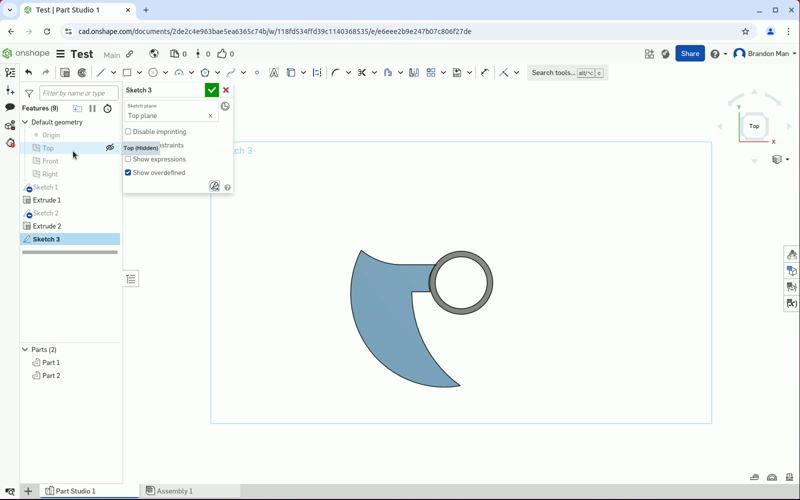
mouse_move(73, 352)
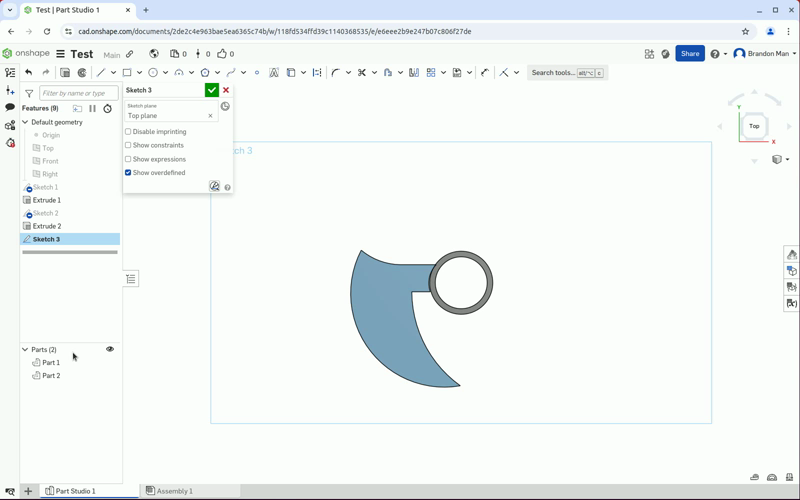
key(y)
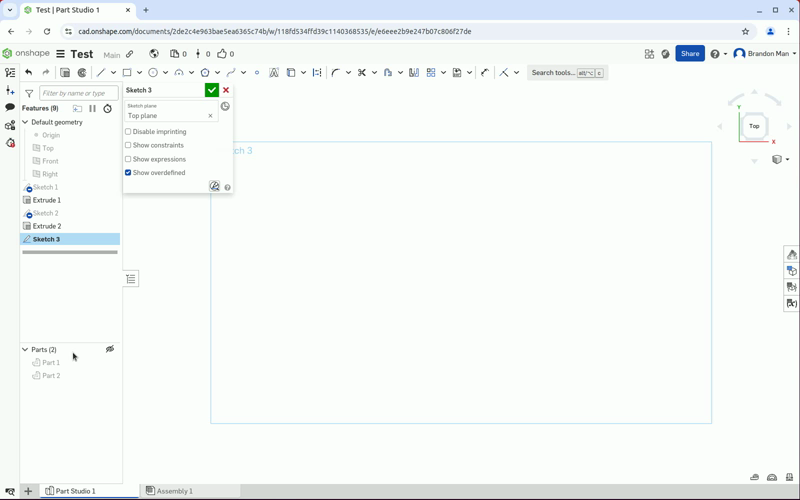
key(a)
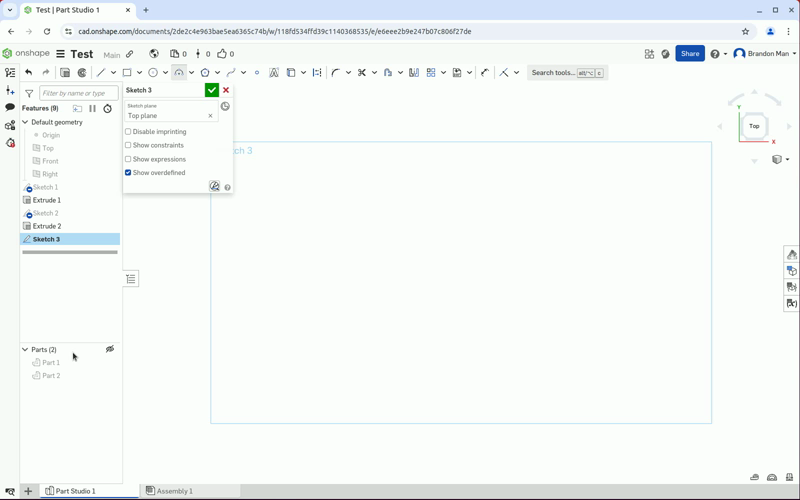
key_down(shift)
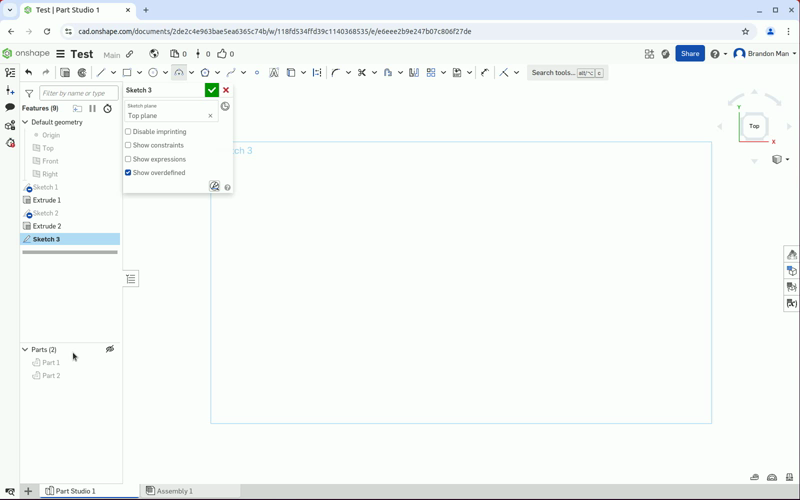
mouse_move(460, 172)
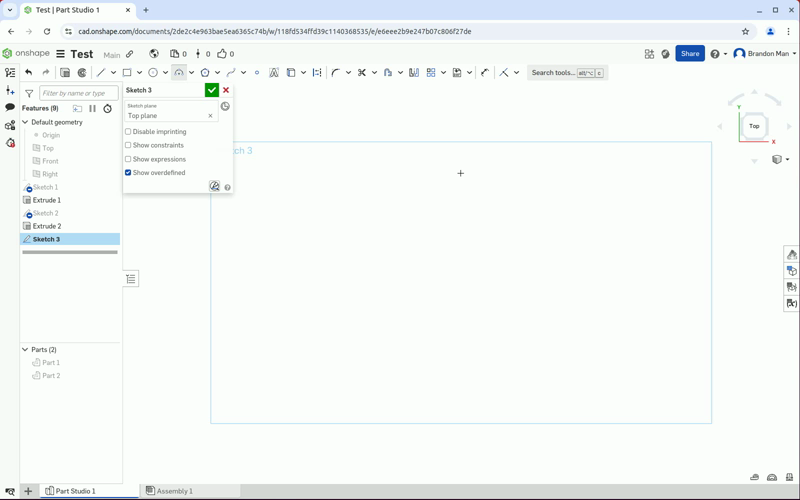
click(460, 172)
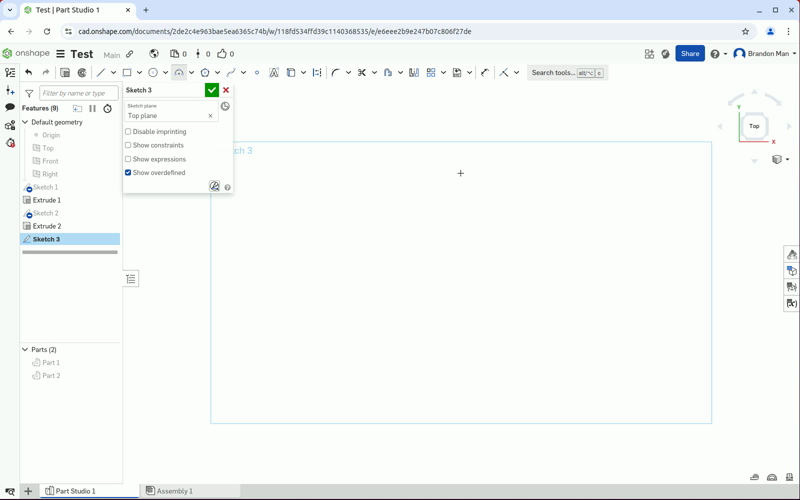
key_up(shift)
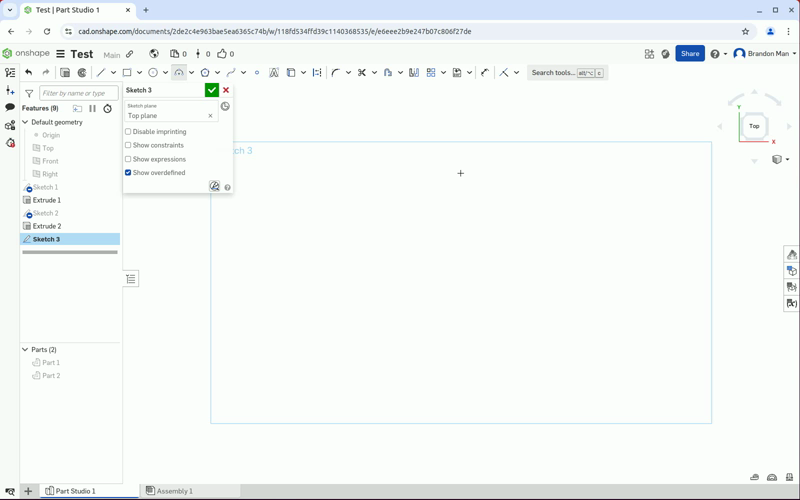
key_down(shift)
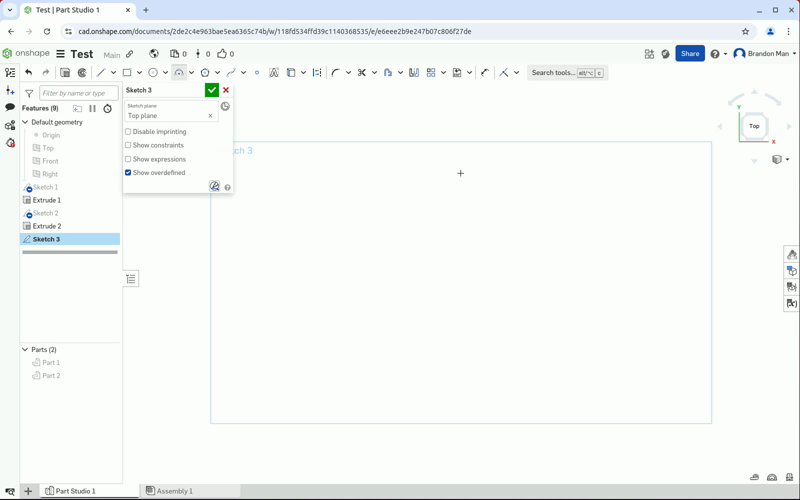
mouse_move(503, 261)
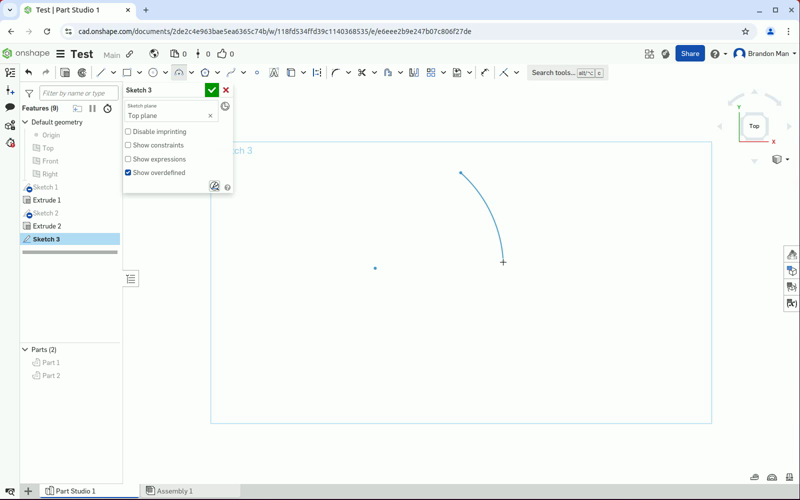
click(503, 261)
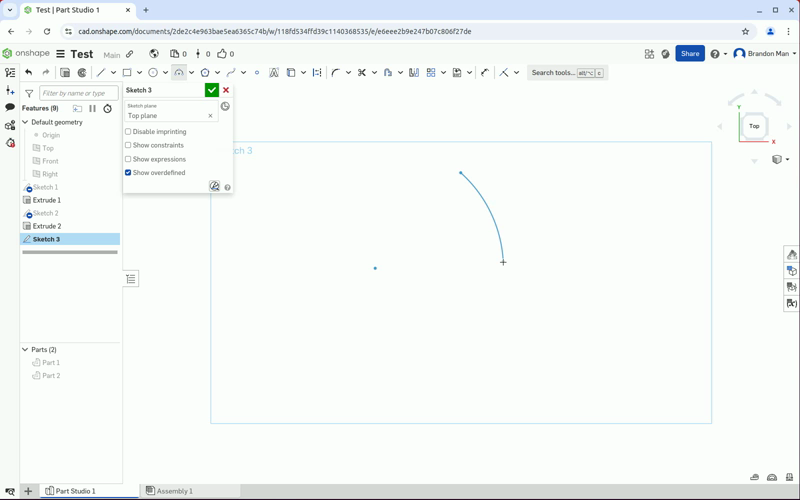
mouse_move(498, 209)
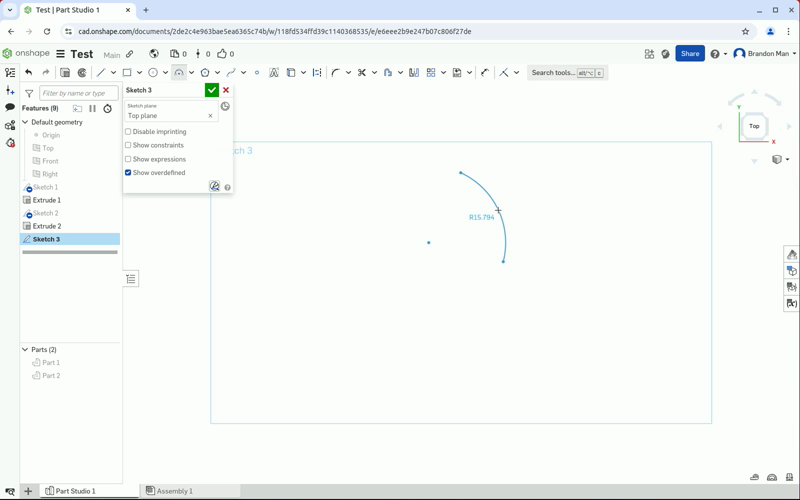
click(498, 209)
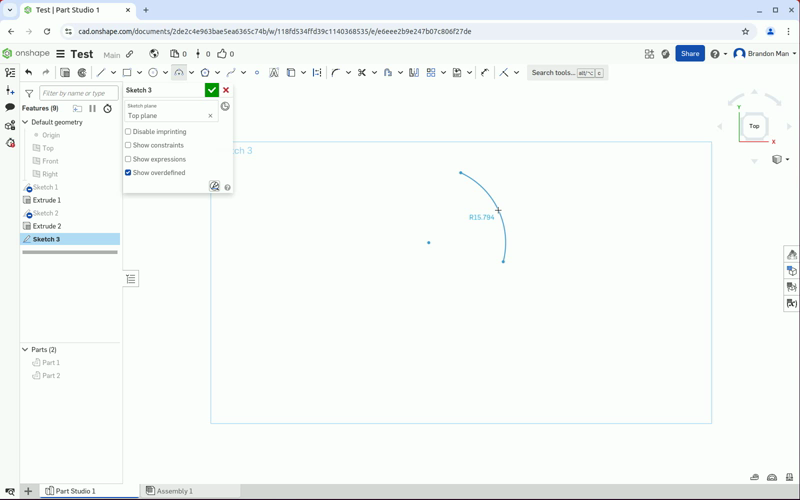
key_up(shift)
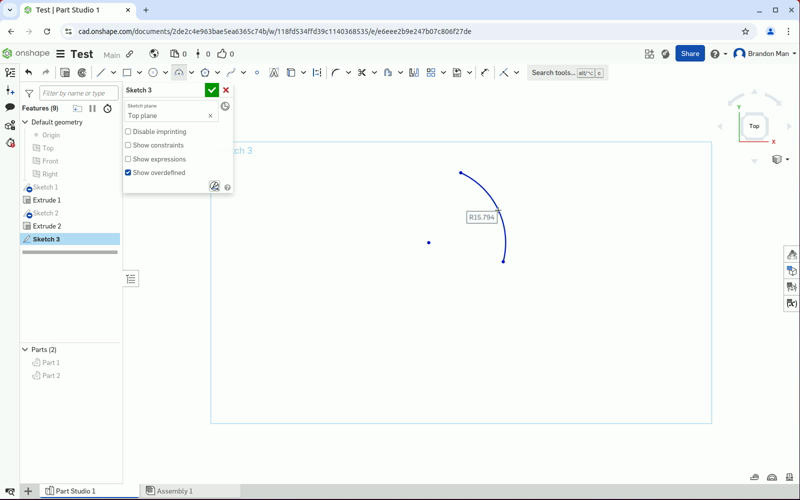
key(esc)
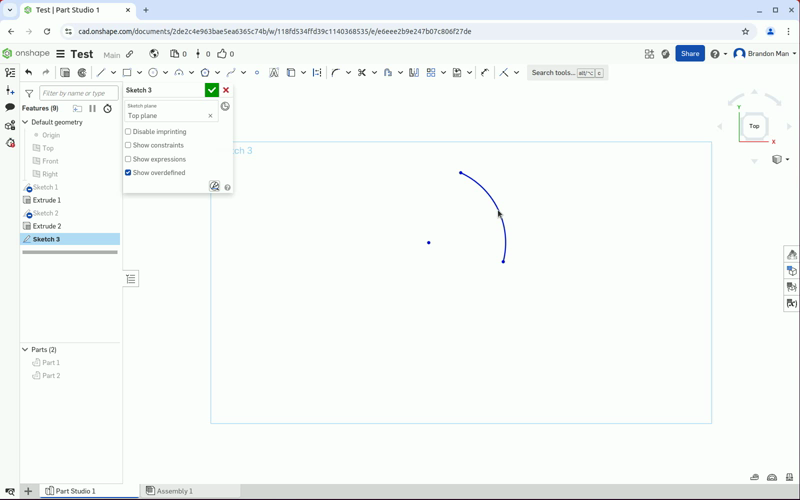
key(l)
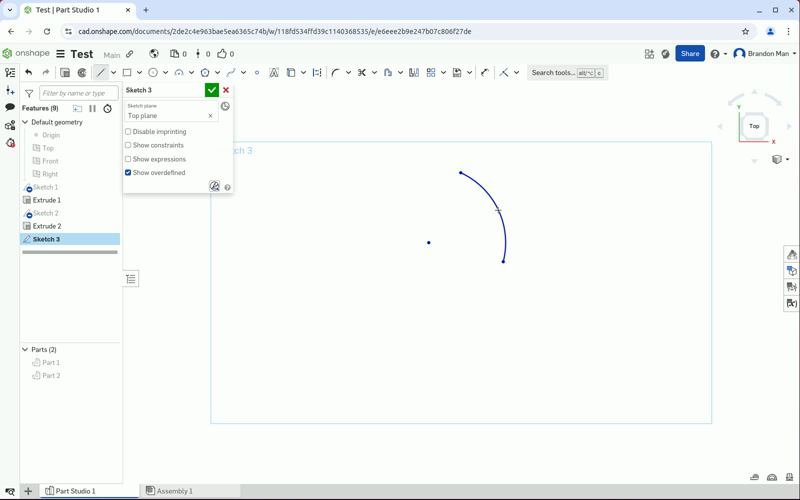
mouse_move(503, 261)
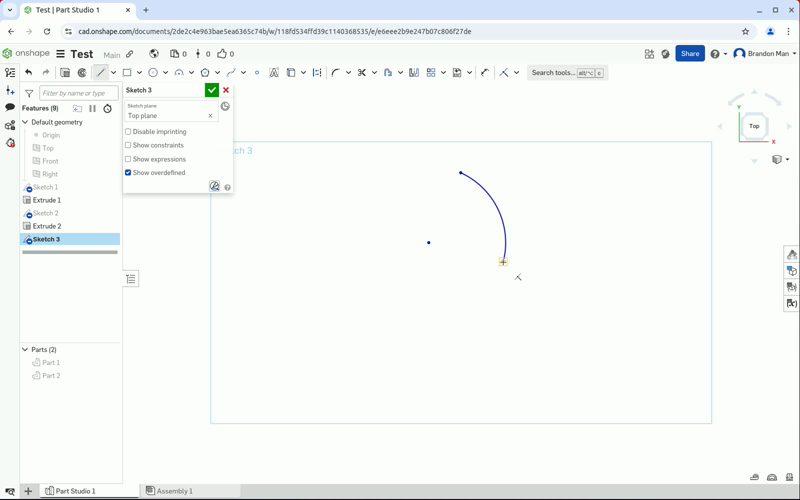
click(503, 261)
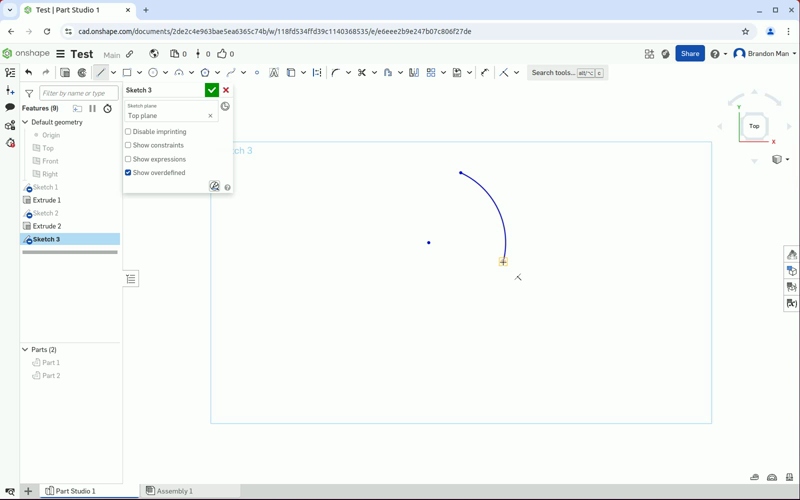
key_down(shift)
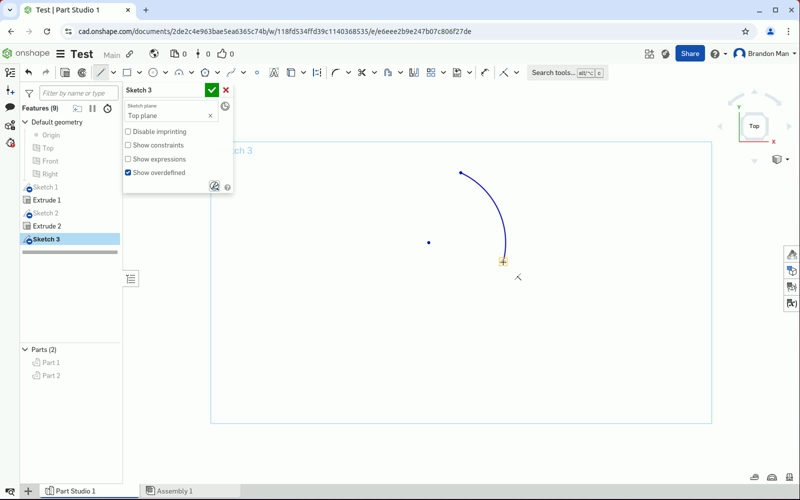
mouse_move(533, 261)
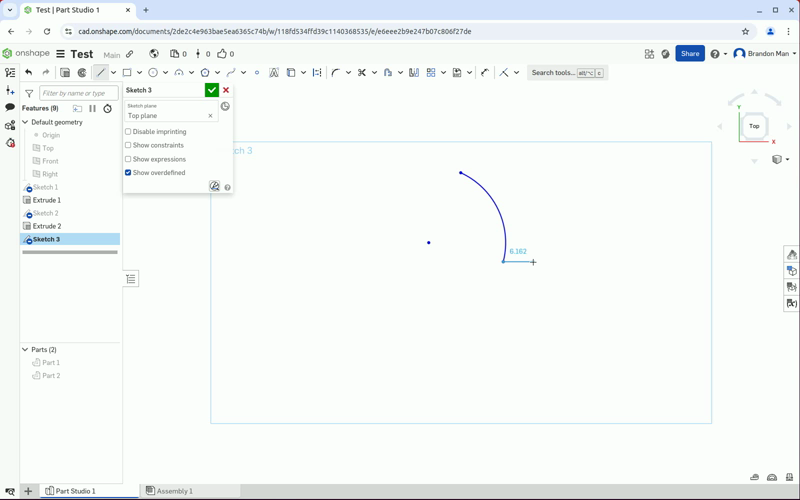
mouse_move(483, 261)
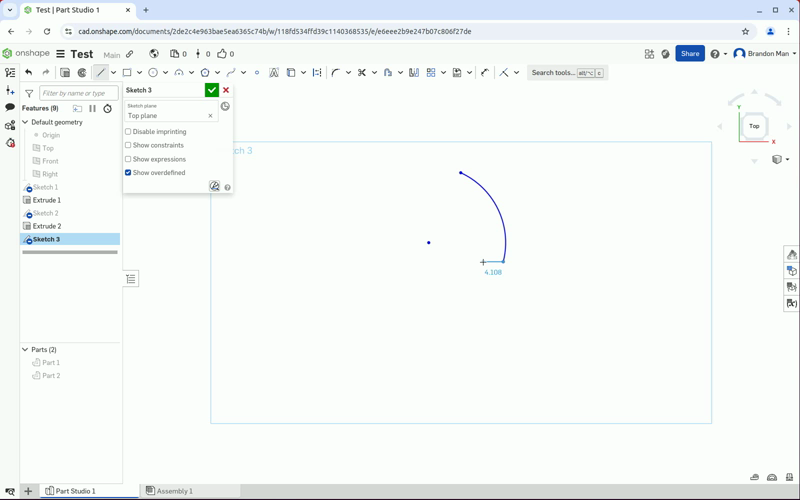
click(483, 261)
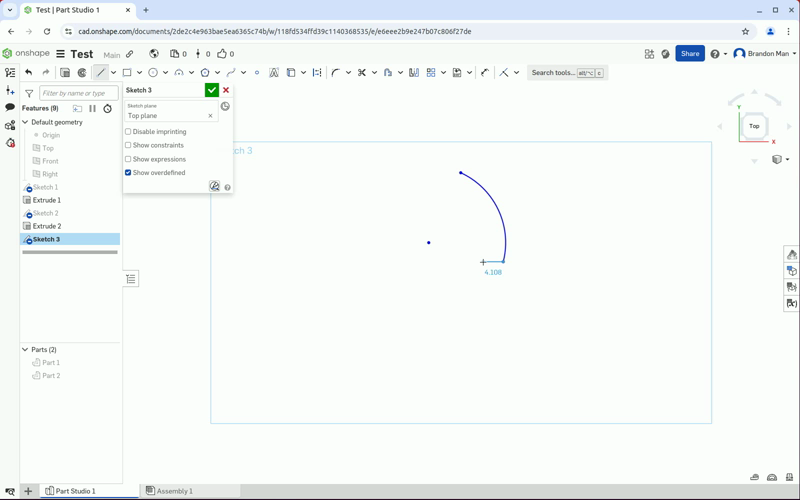
key_up(shift)
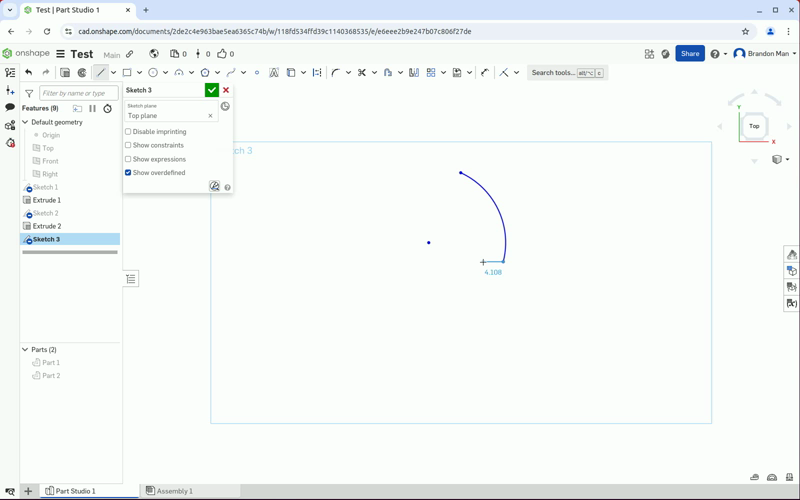
key(esc)
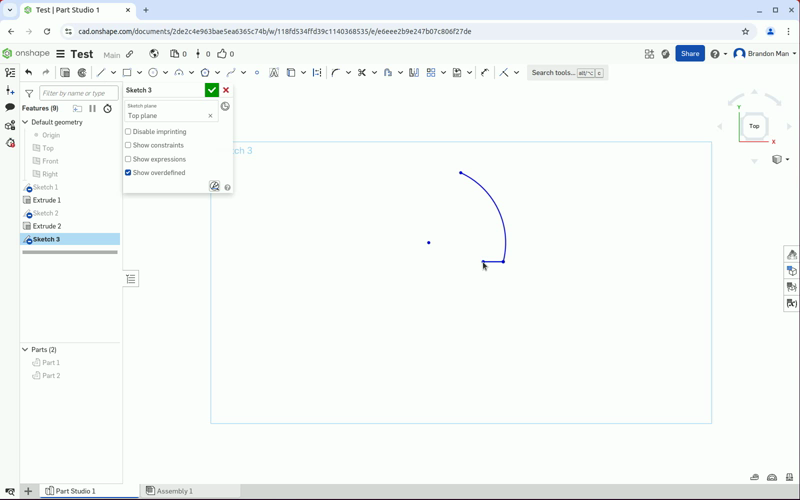
key(a)
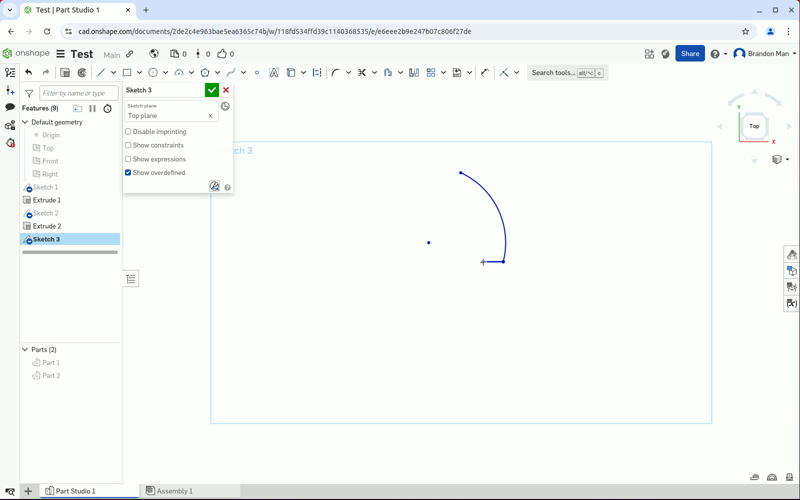
mouse_move(483, 261)
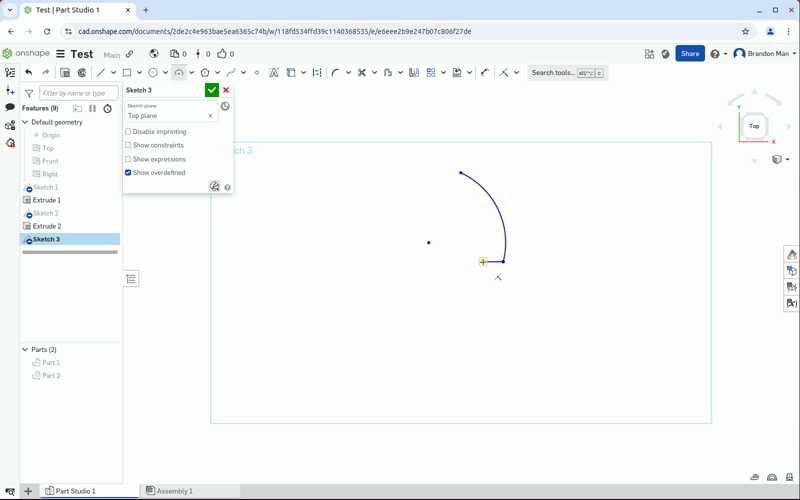
click(483, 261)
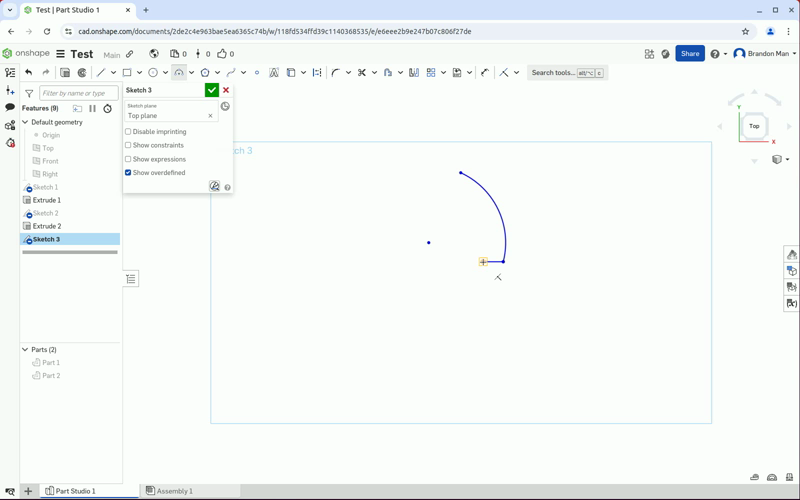
key_down(shift)
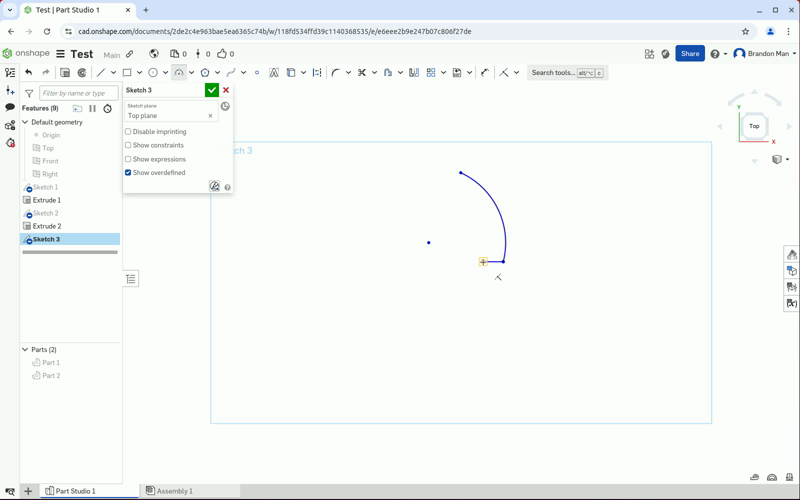
mouse_move(491, 287)
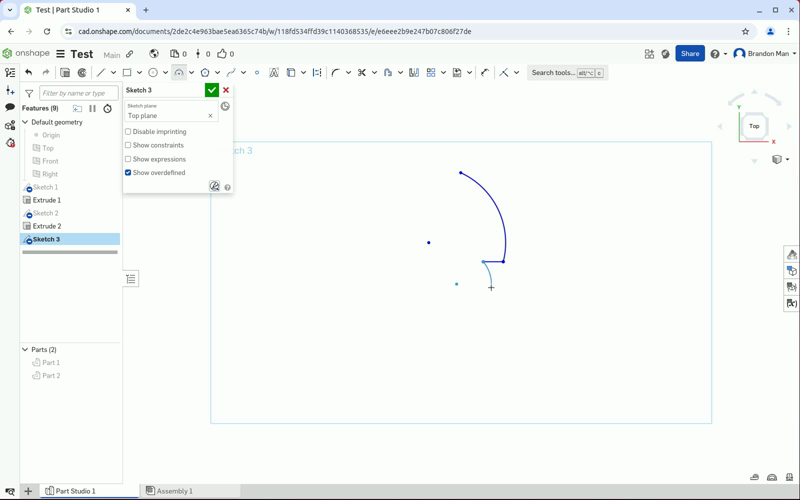
click(491, 287)
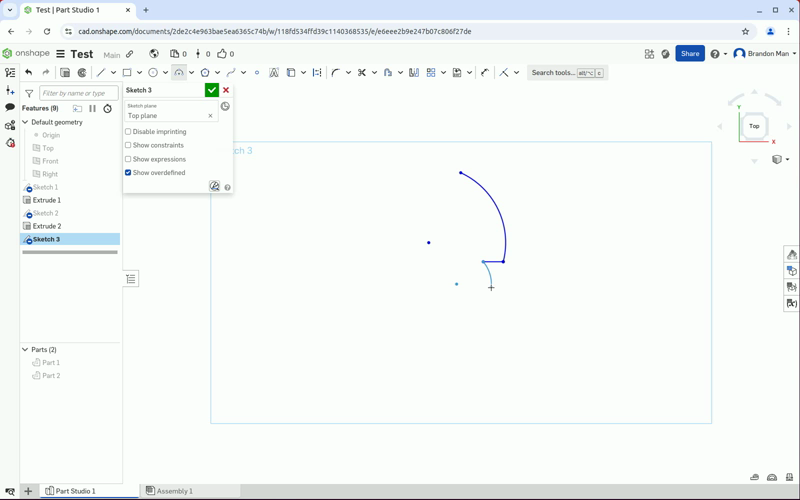
mouse_move(490, 273)
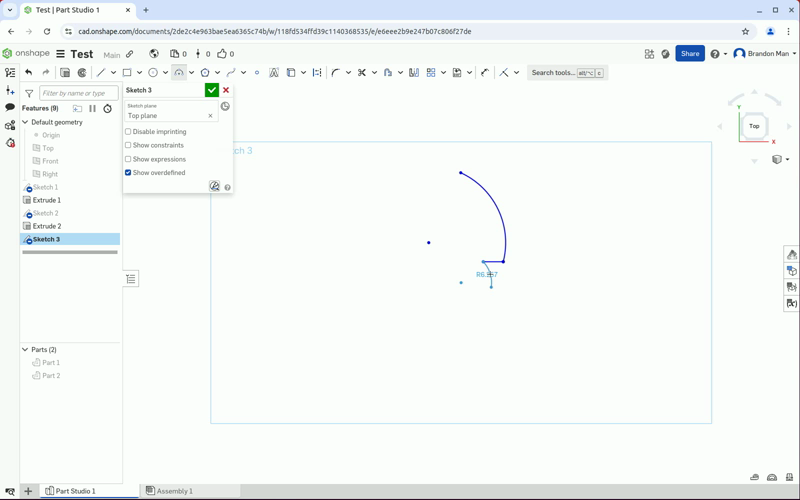
click(490, 273)
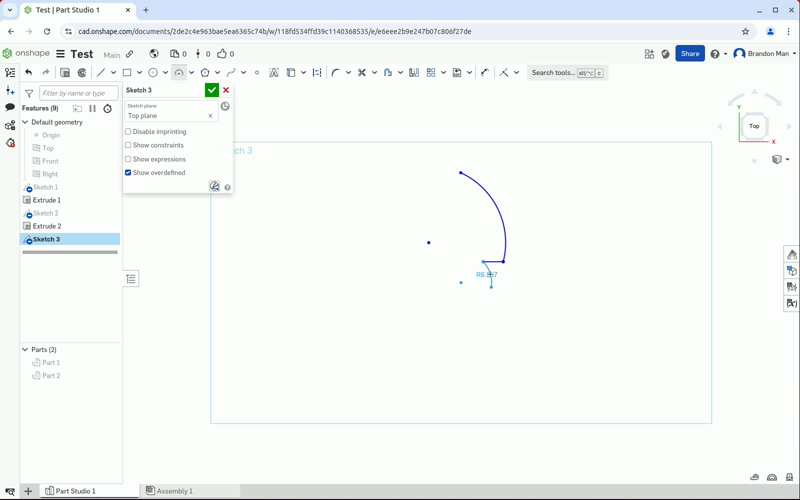
key_up(shift)
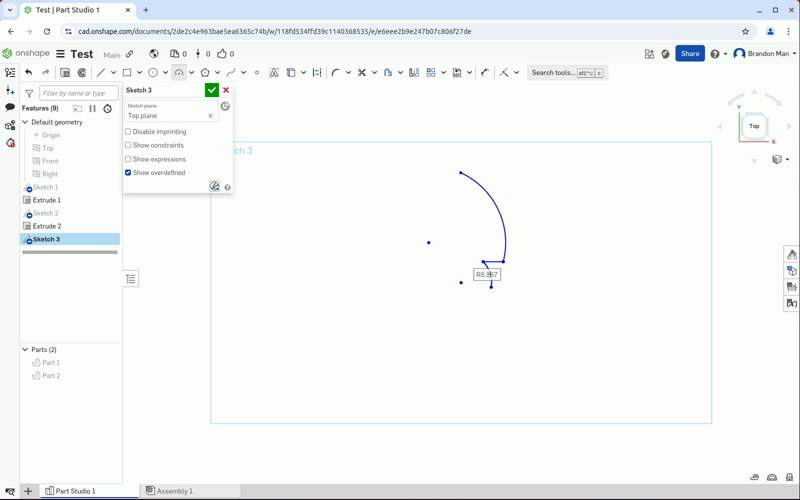
key(esc)
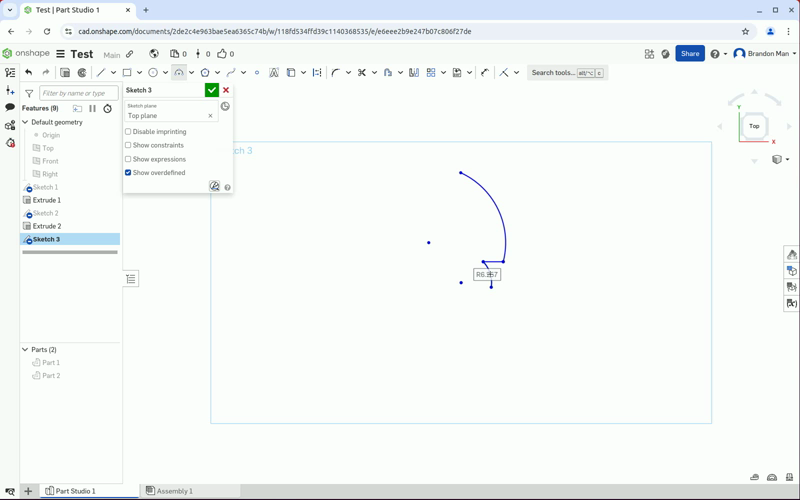
key(l)
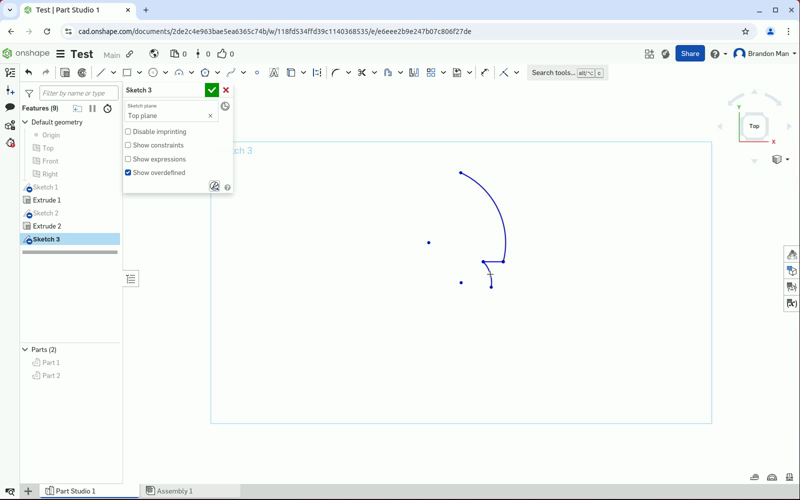
mouse_move(491, 287)
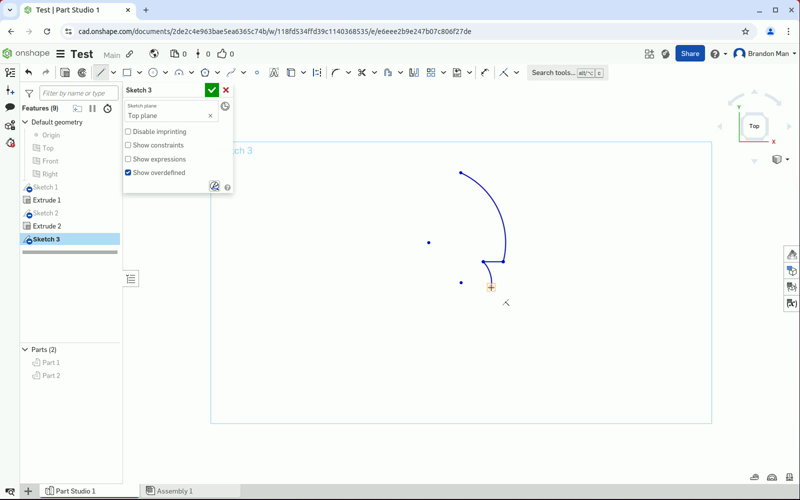
click(491, 287)
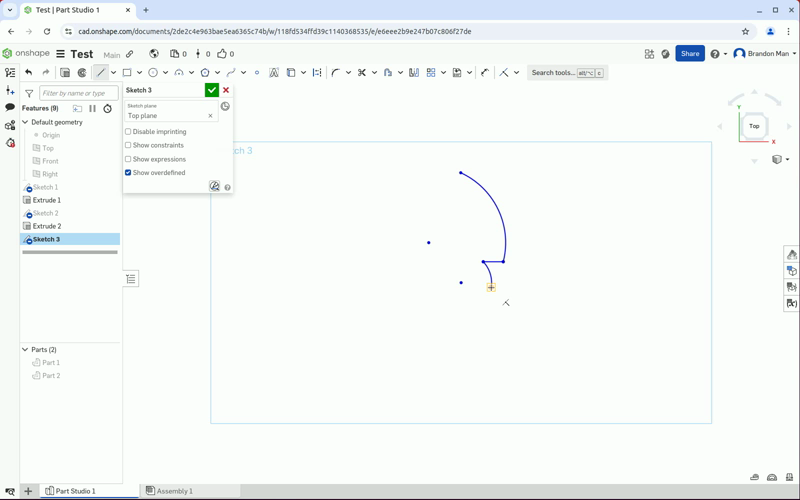
key_down(shift)
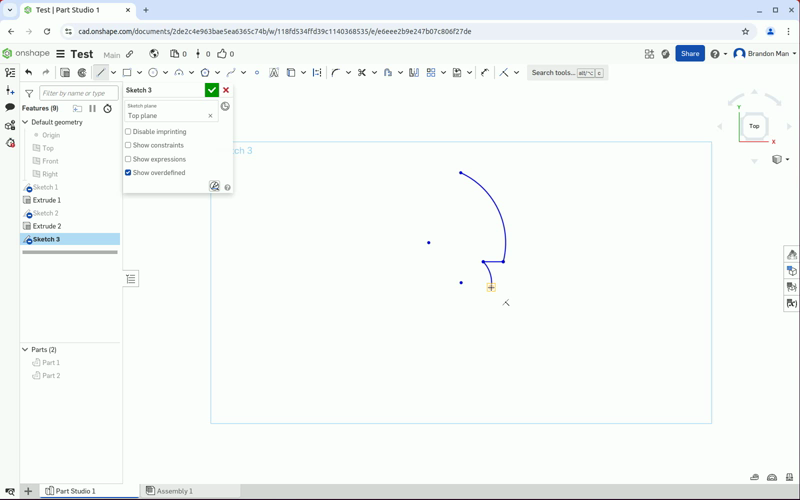
mouse_move(521, 287)
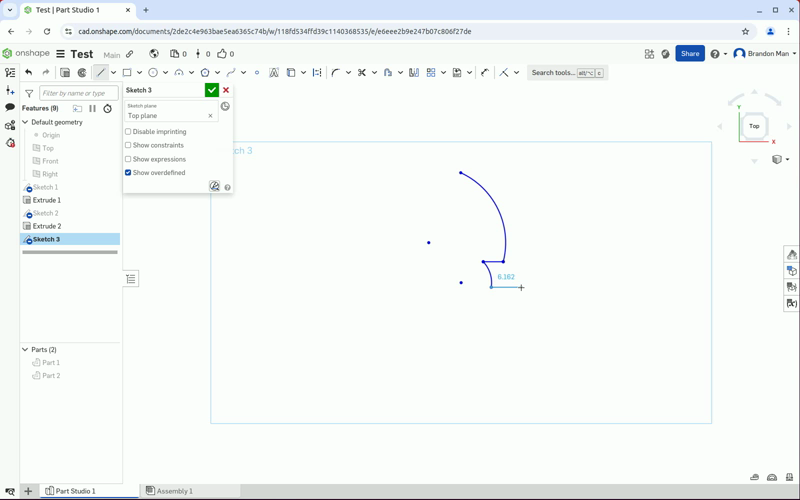
mouse_move(527, 287)
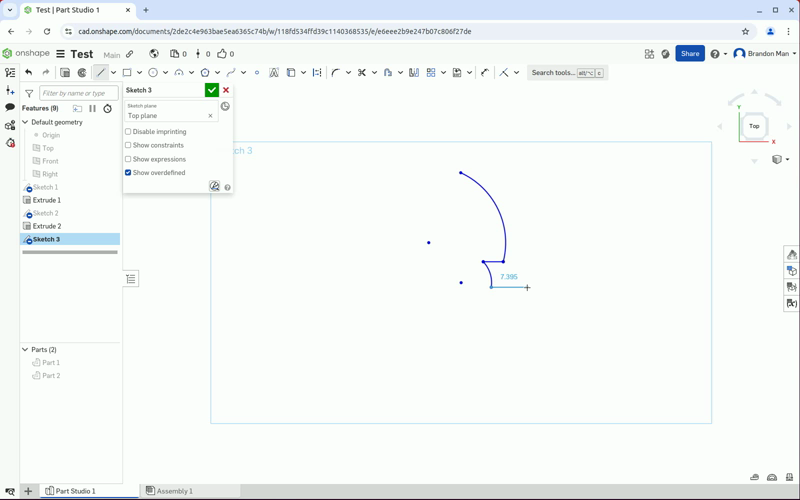
click(527, 287)
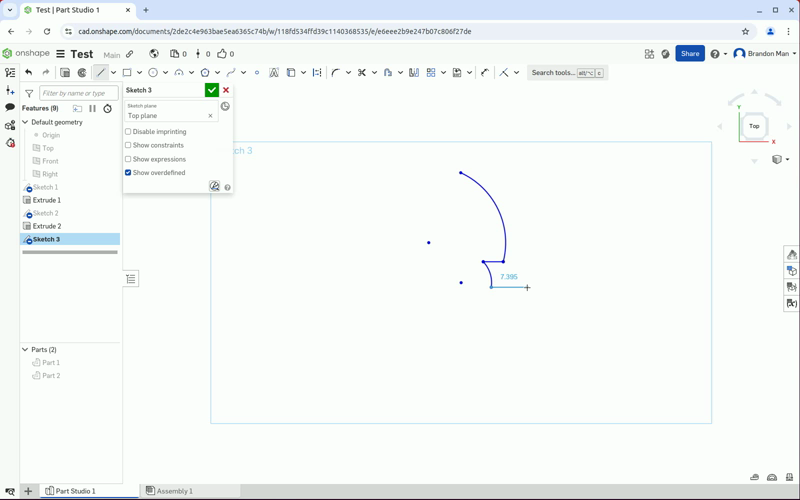
key_up(shift)
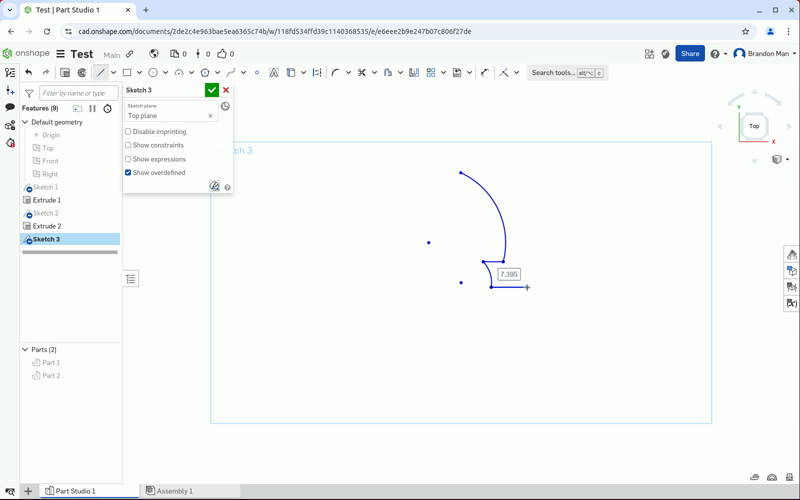
key(esc)
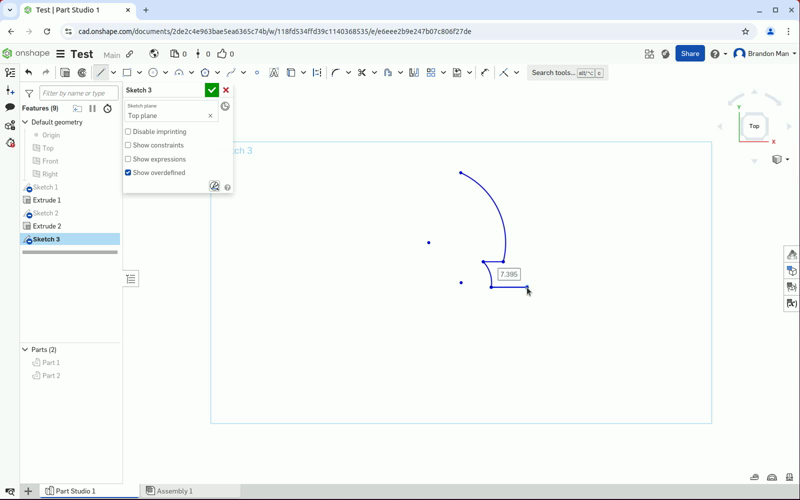
key(a)
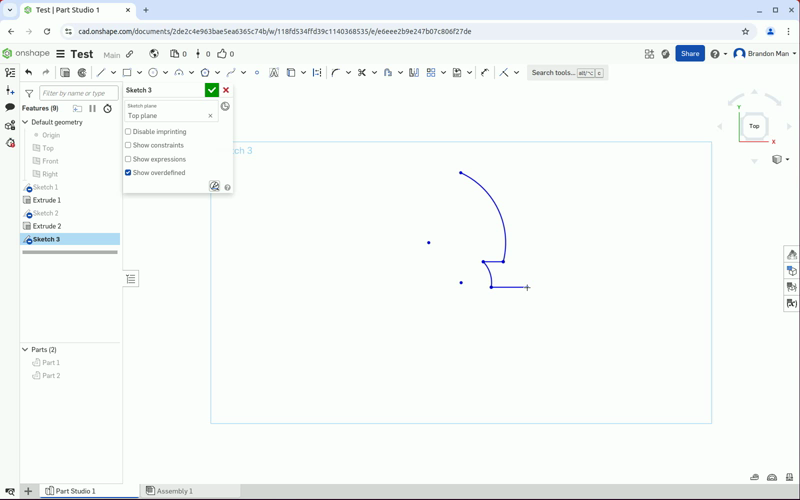
mouse_move(527, 287)
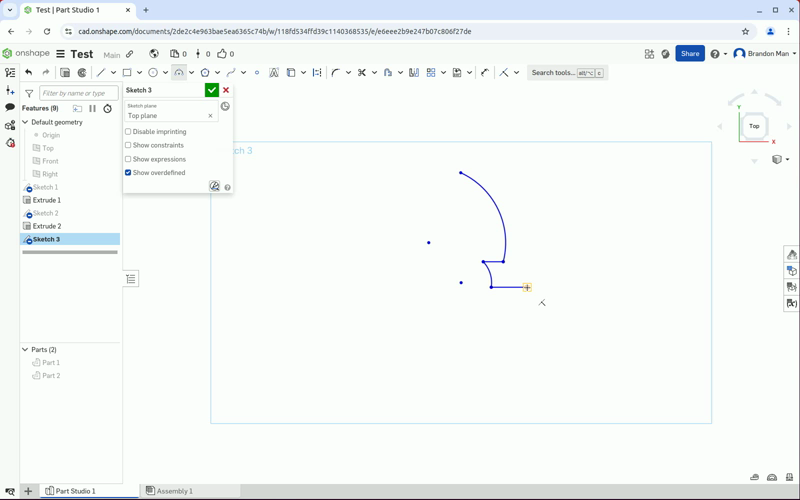
click(527, 287)
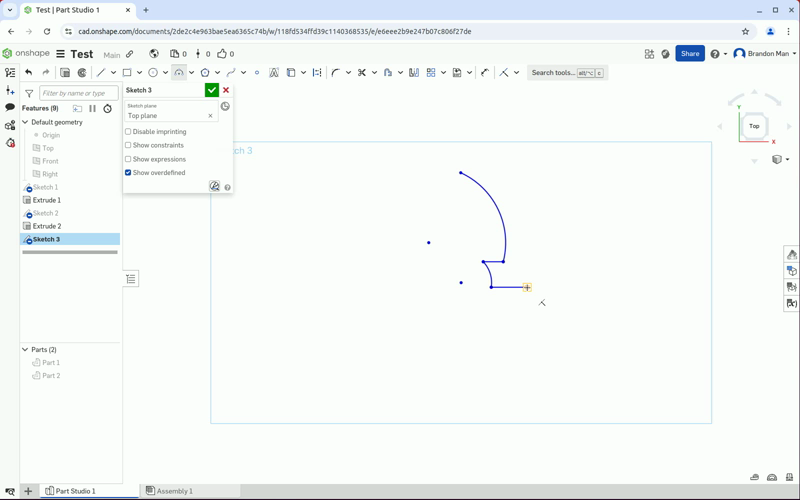
key_down(shift)
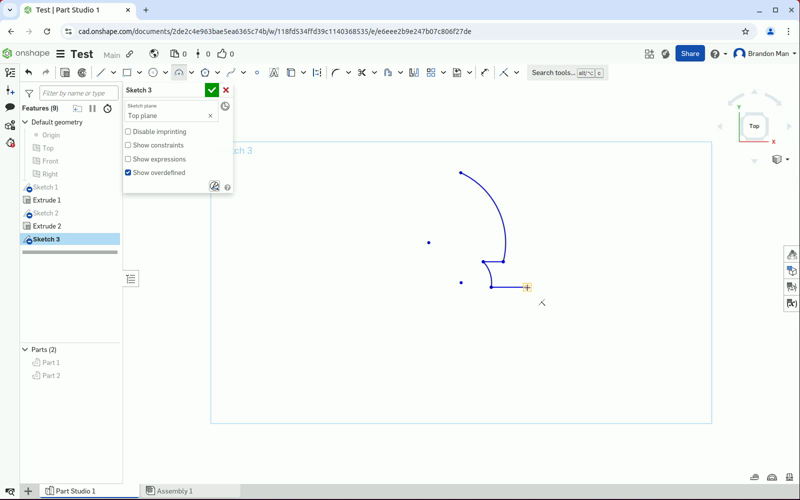
mouse_move(555, 299)
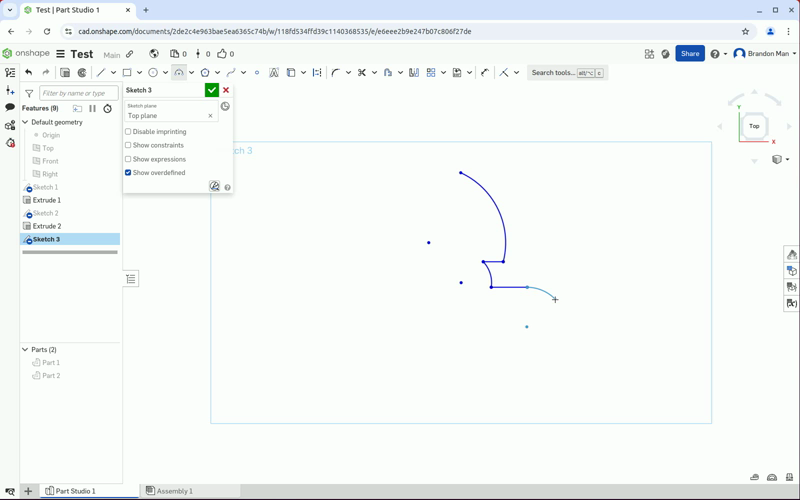
click(555, 299)
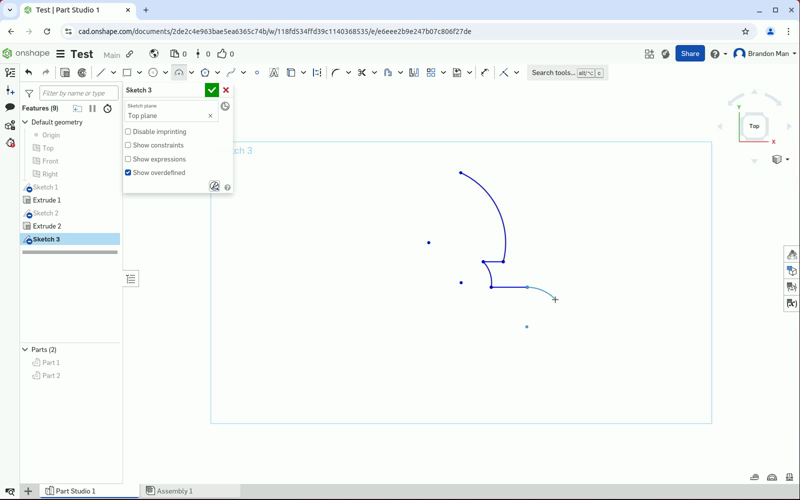
mouse_move(542, 290)
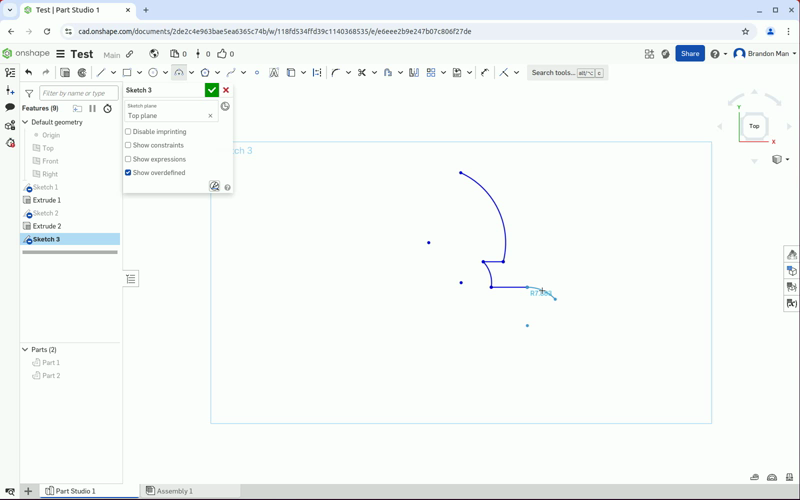
click(542, 290)
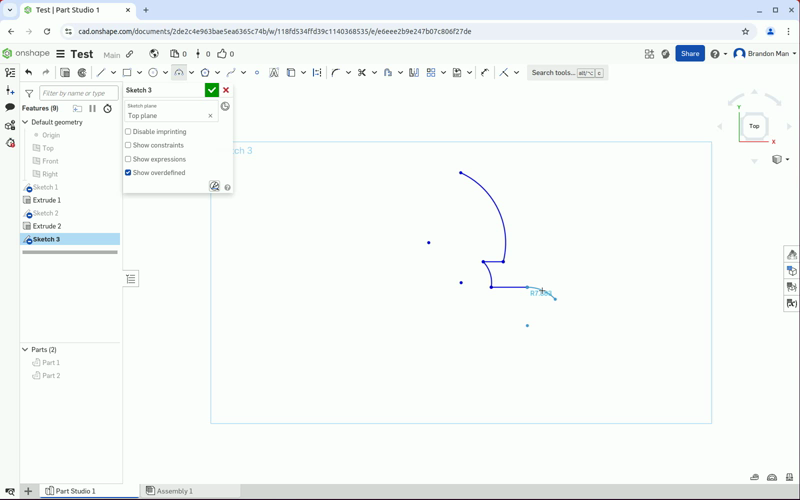
key_up(shift)
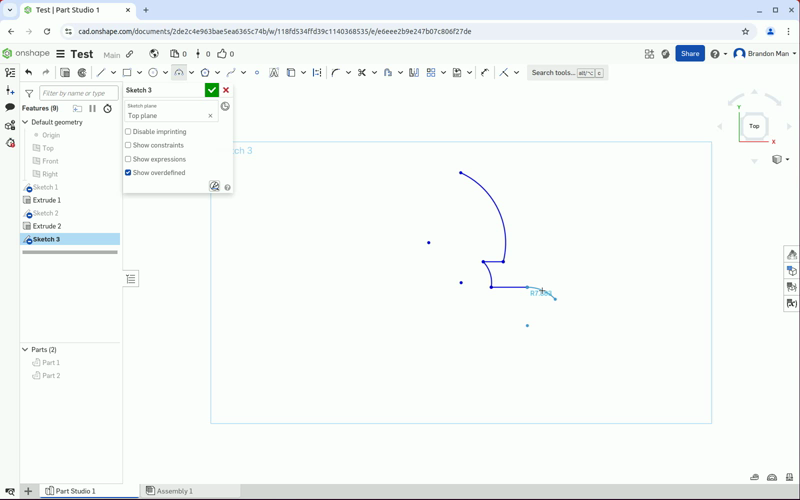
mouse_move(555, 299)
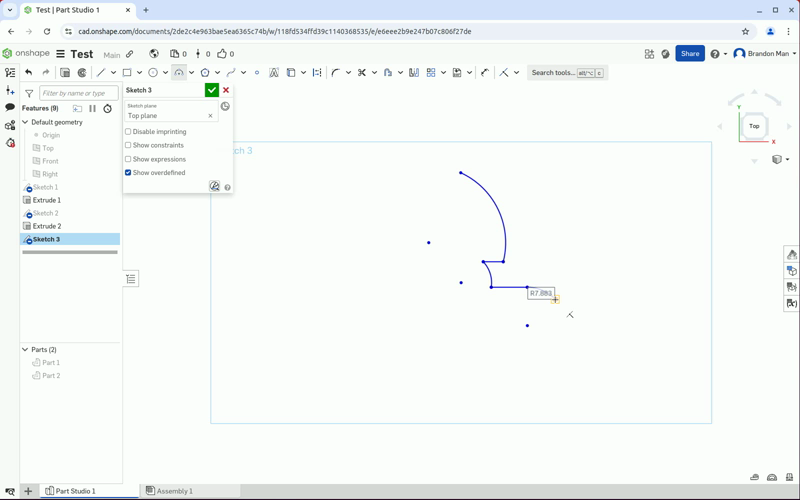
click(555, 299)
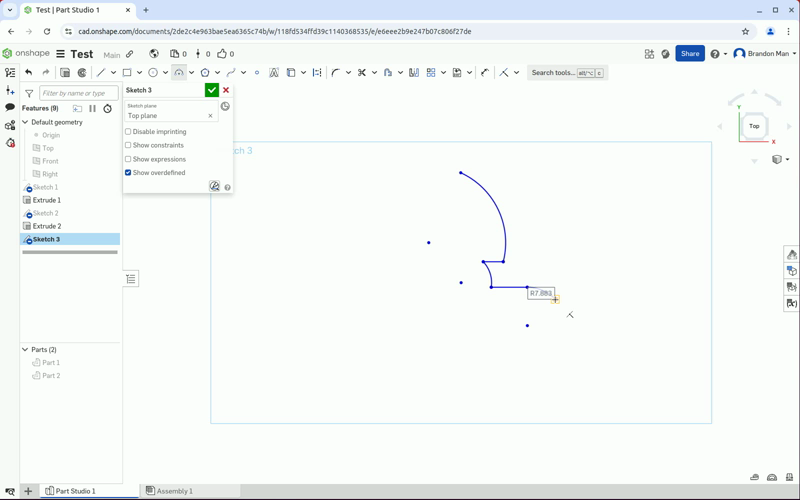
mouse_move(460, 172)
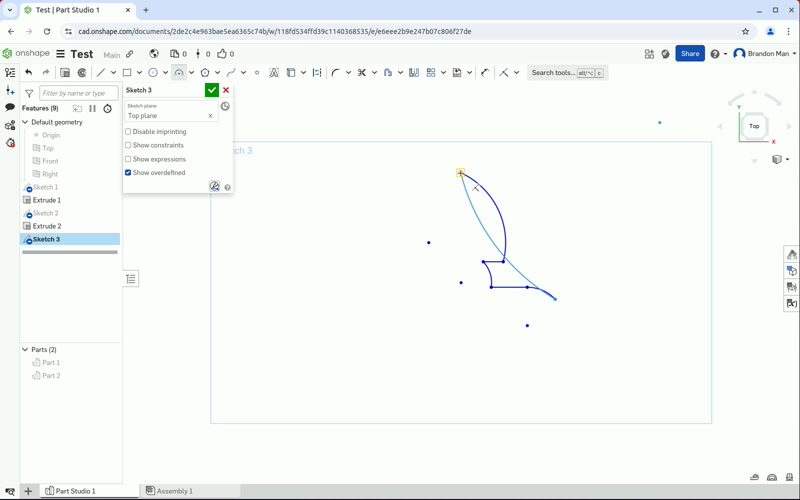
click(460, 172)
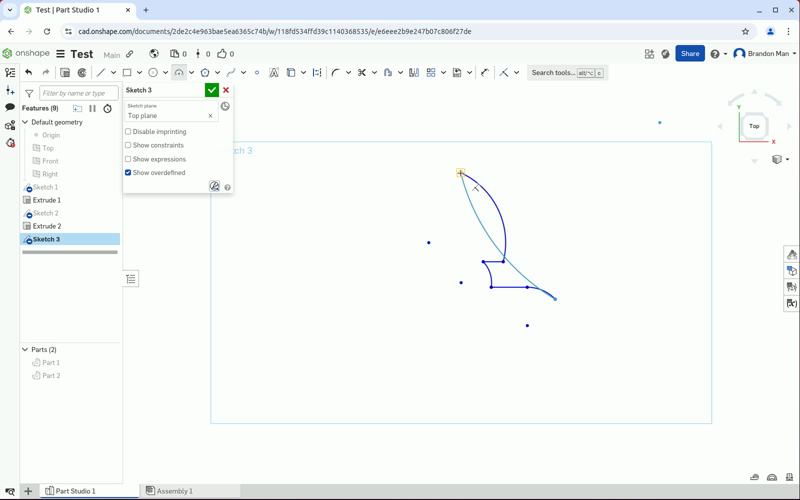
key_down(shift)
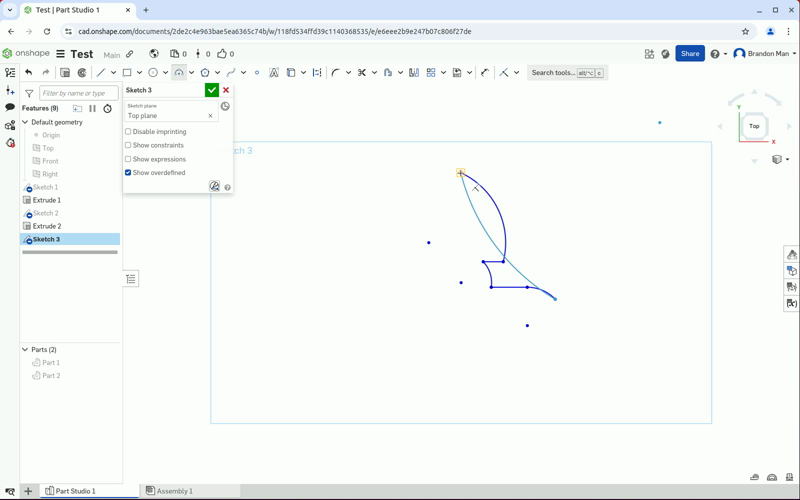
mouse_move(550, 204)
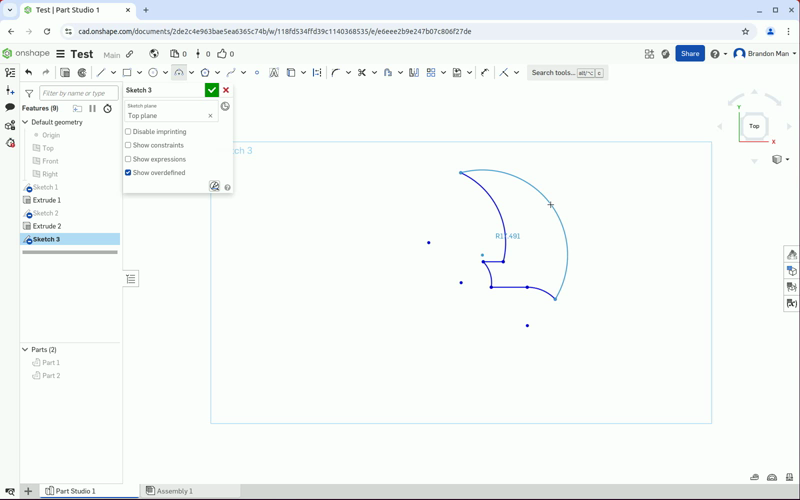
click(550, 204)
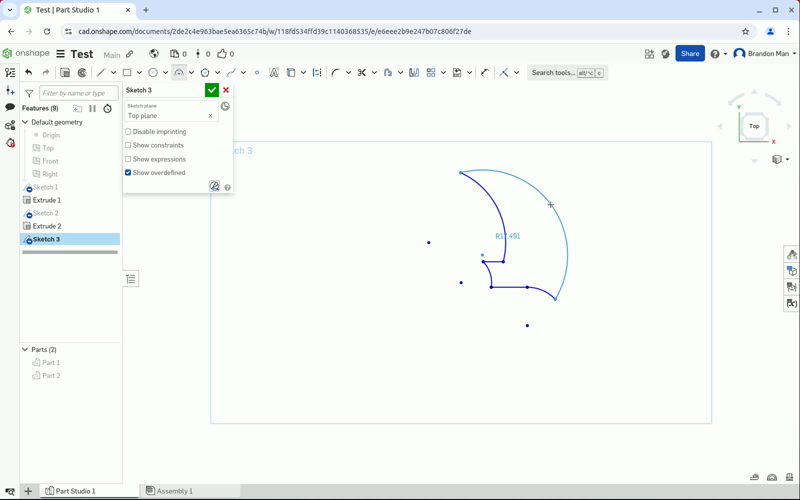
key_up(shift)
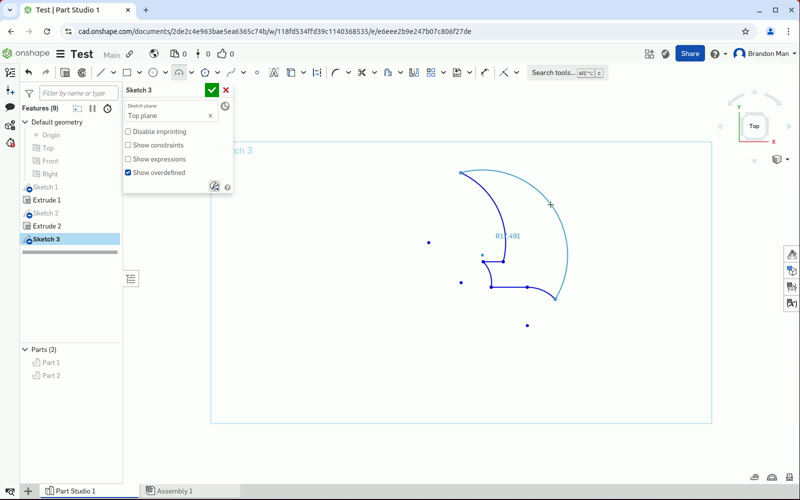
key(esc)
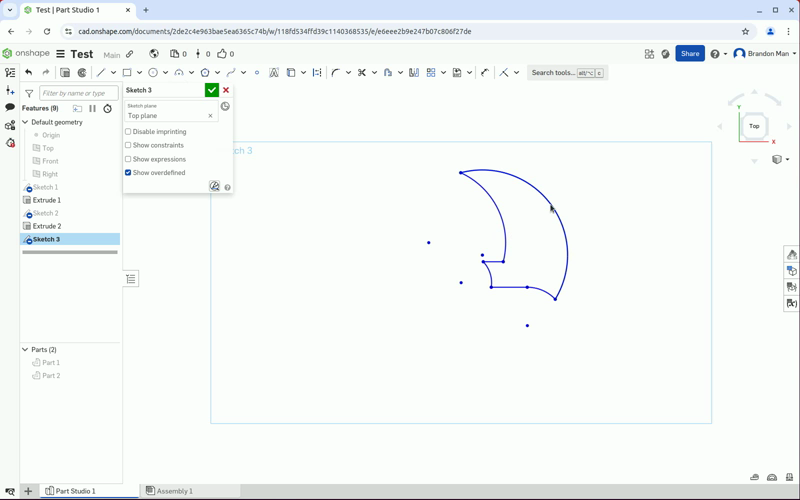
mouse_move(556, 269)
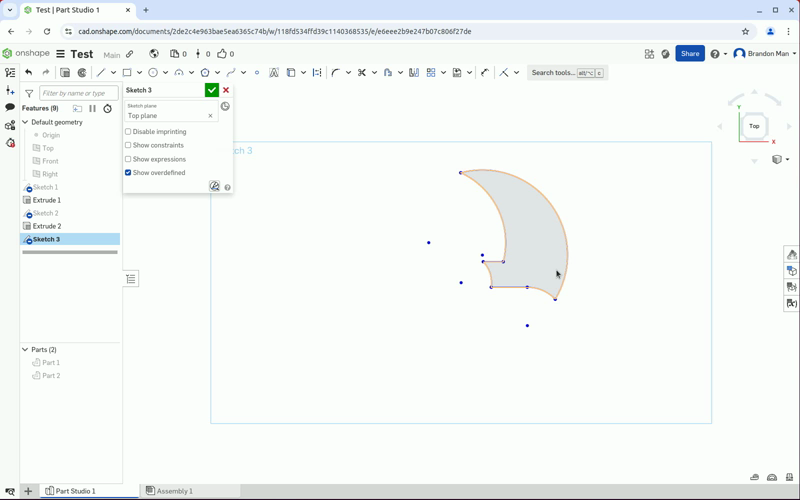
click(556, 269)
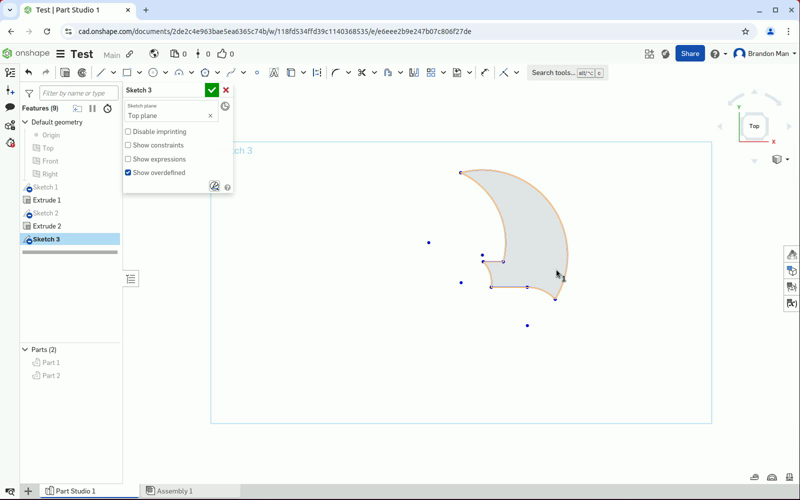
mouse_move(73, 352)
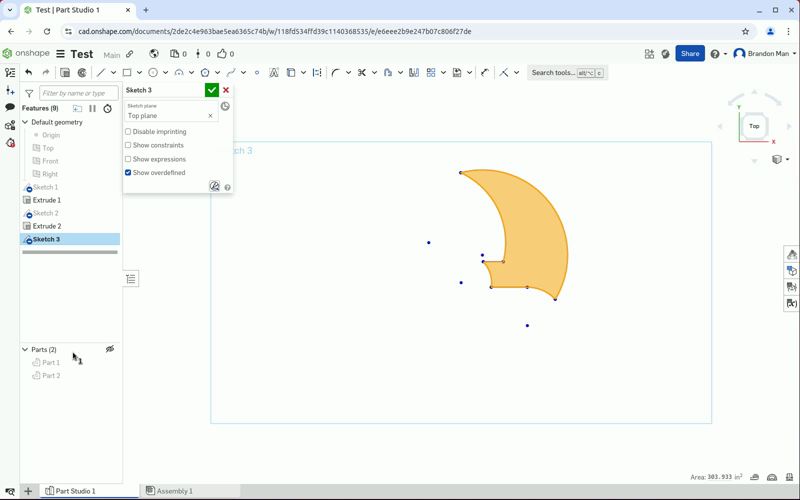
key(shift+y)
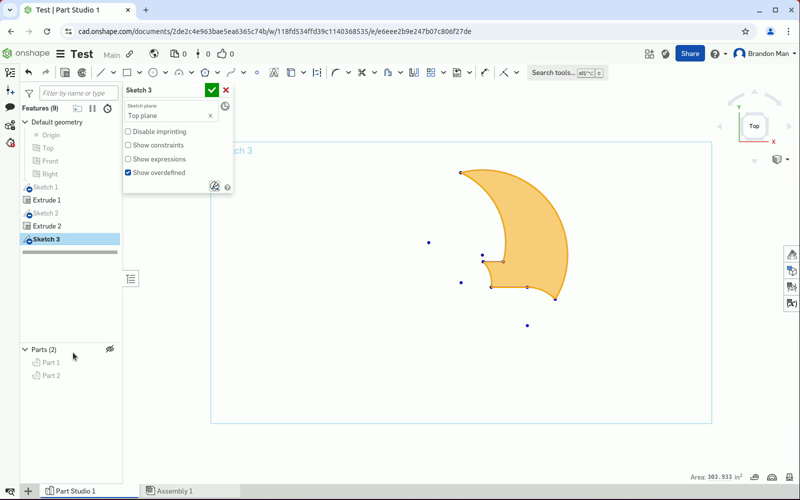
key(shift+e)
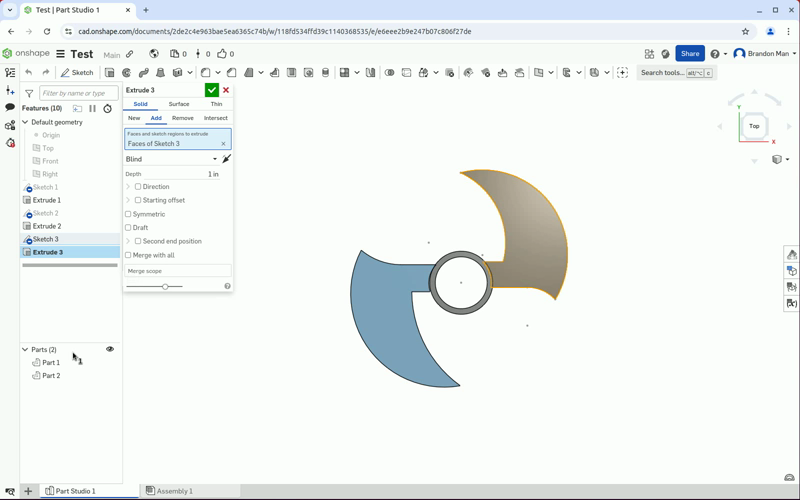
mouse_move(143, 106)
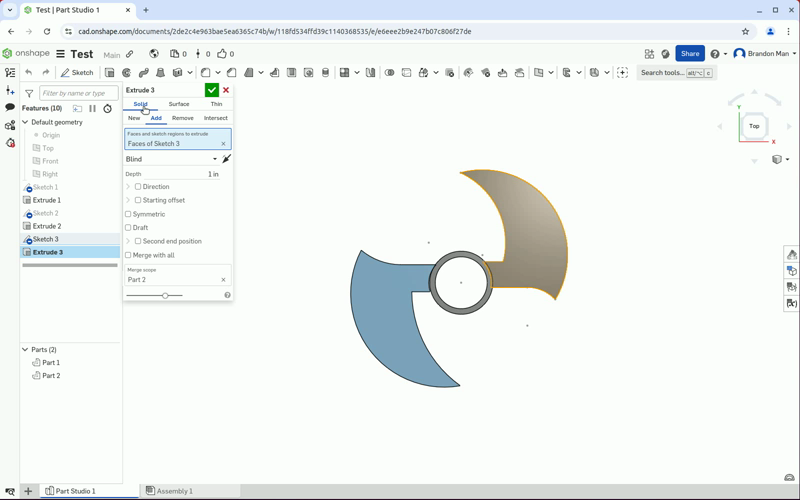
click(143, 106)
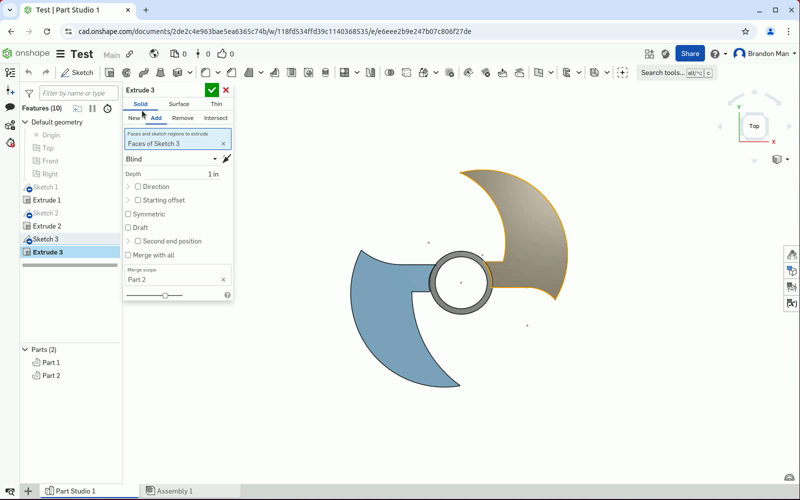
mouse_move(137, 120)
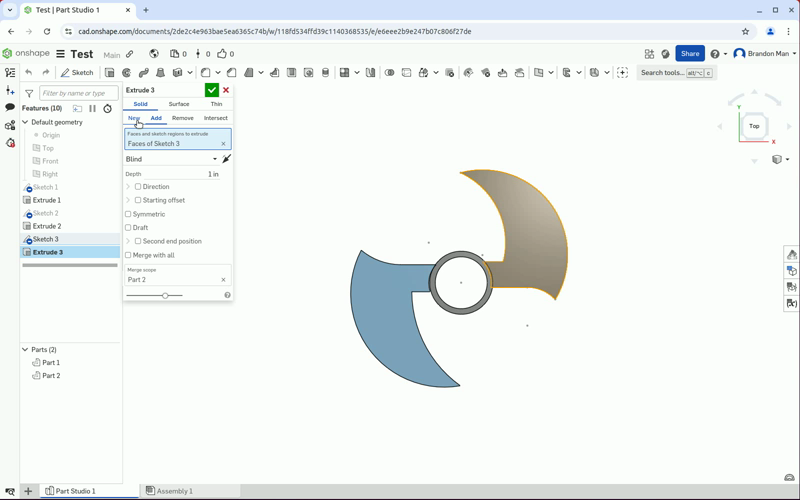
click(137, 120)
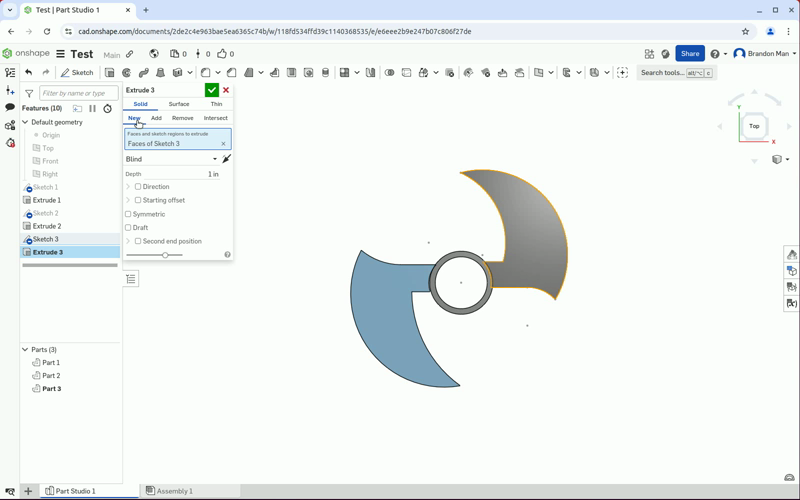
key(tab, 4)
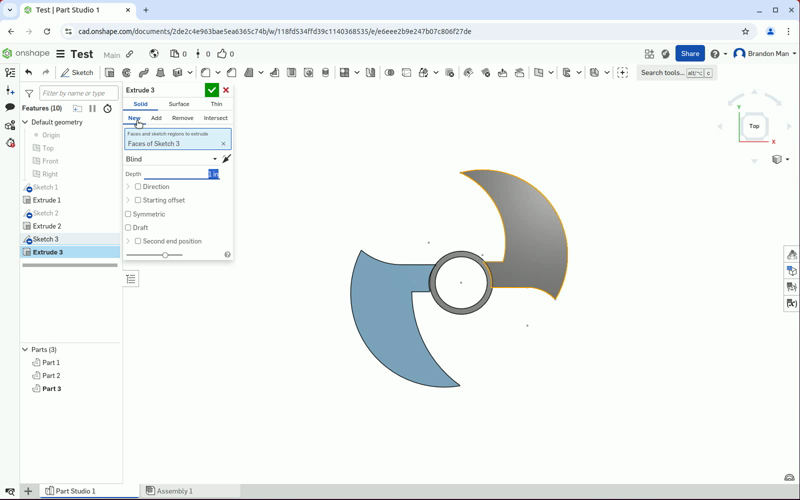
text(3.37)
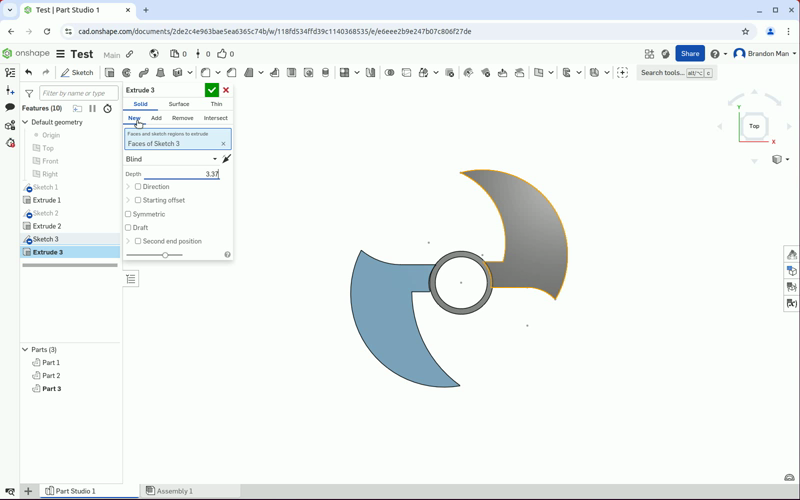
key(enter)
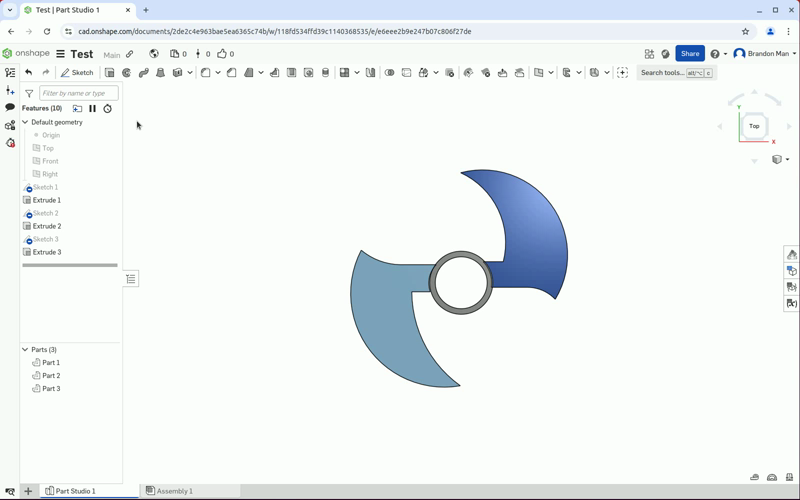
key(shift+h)
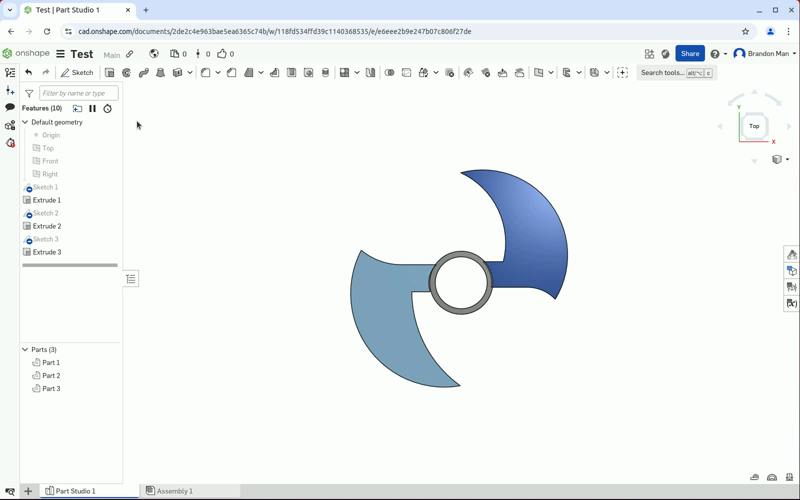
key(shift+h)
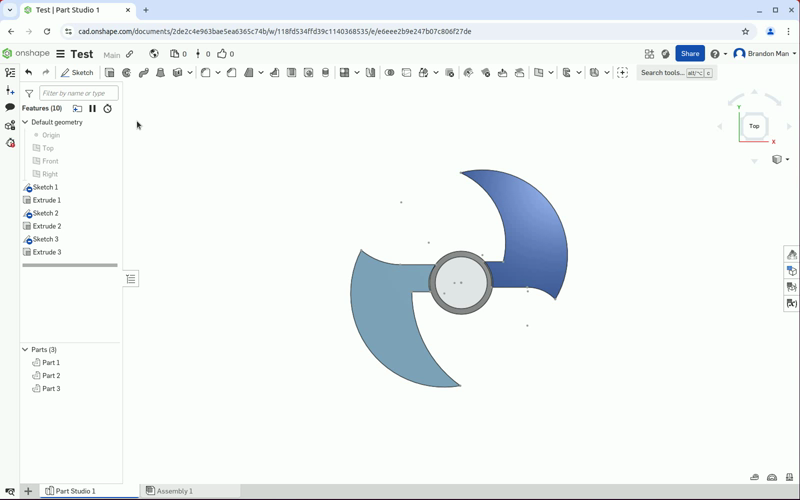
key(shift+7)
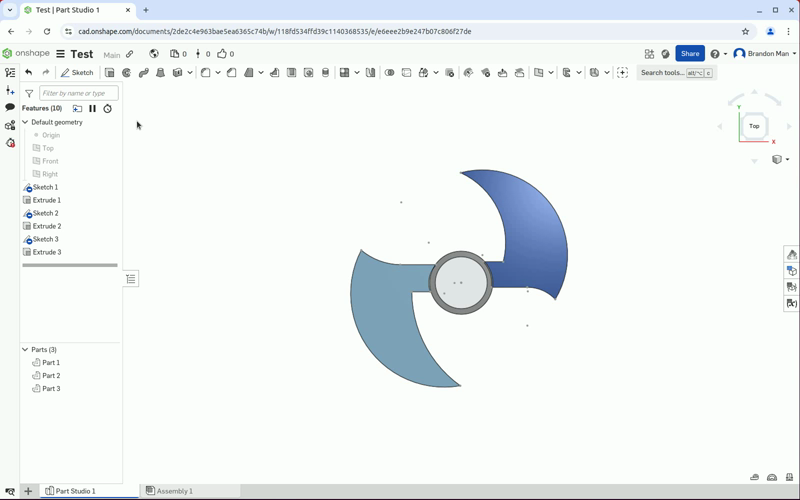
key(up, 3)
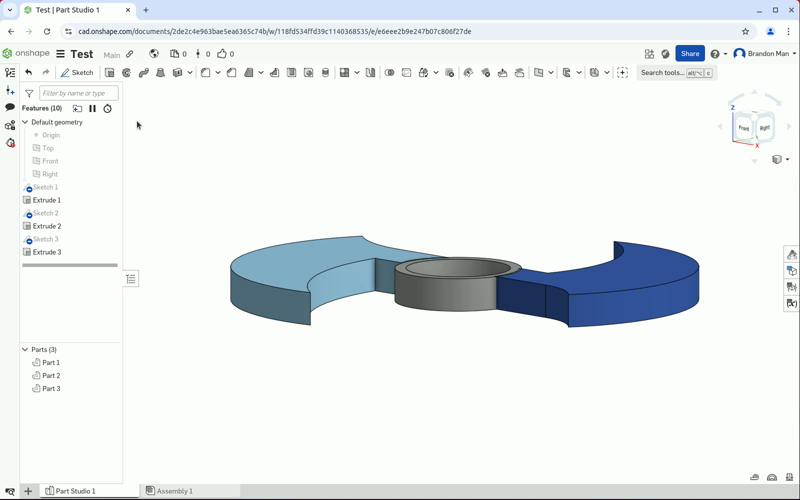
key(left, 3)
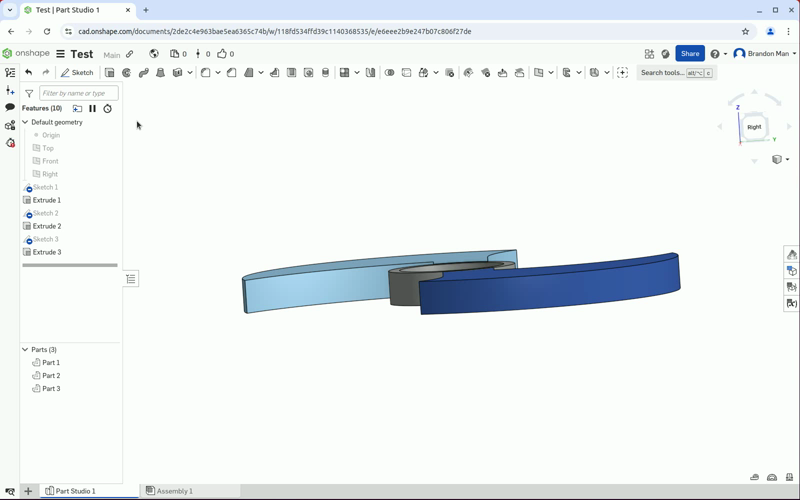
key(right, 3)
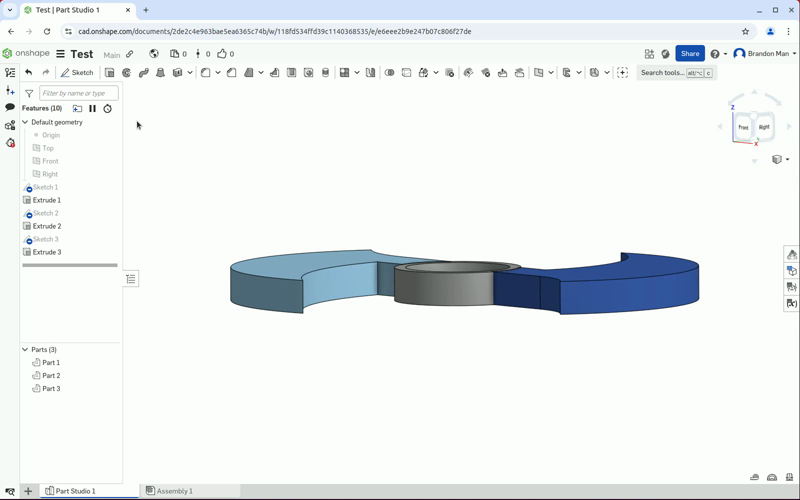
key(down, 3)
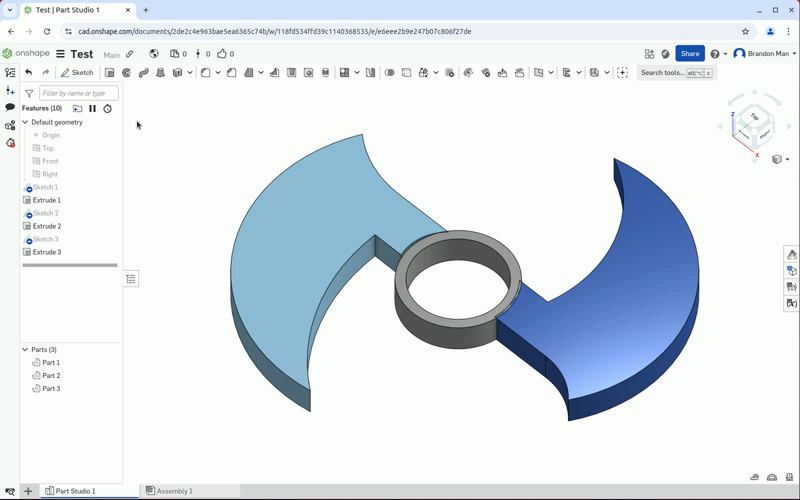
mouse_move(73, 189)
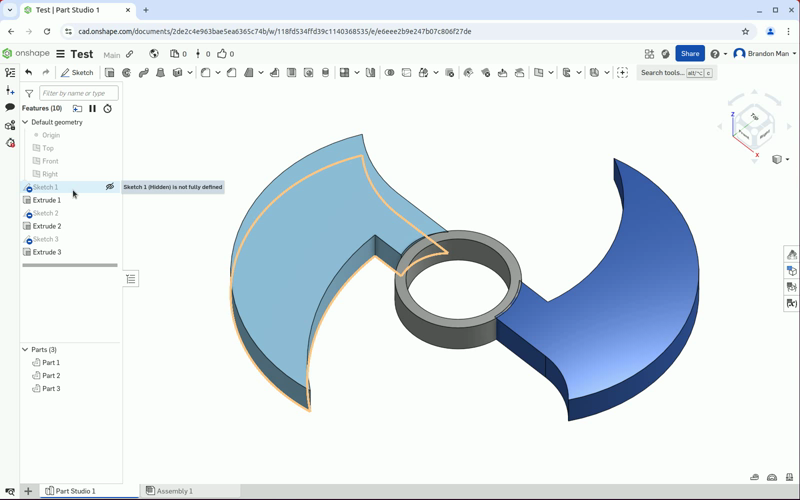
click(73, 189)